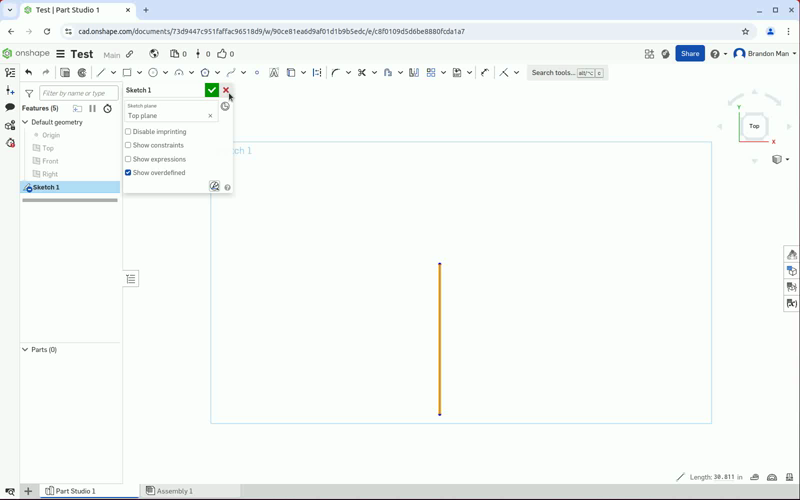
key(shift+h)
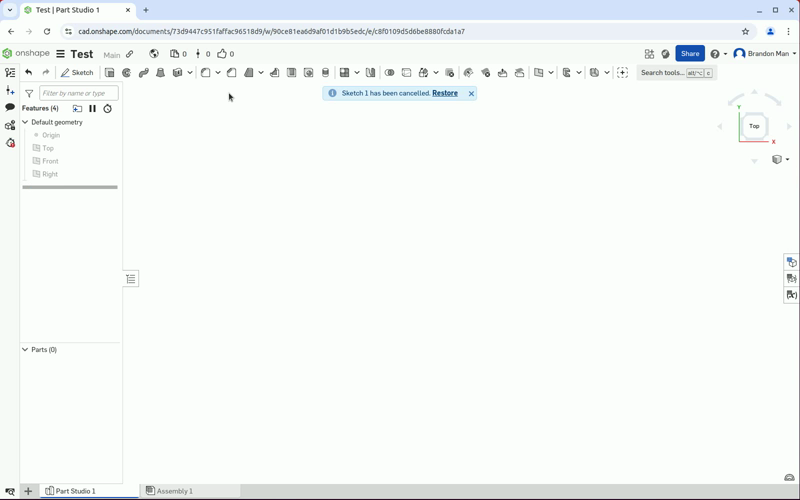
mouse_move(73, 352)
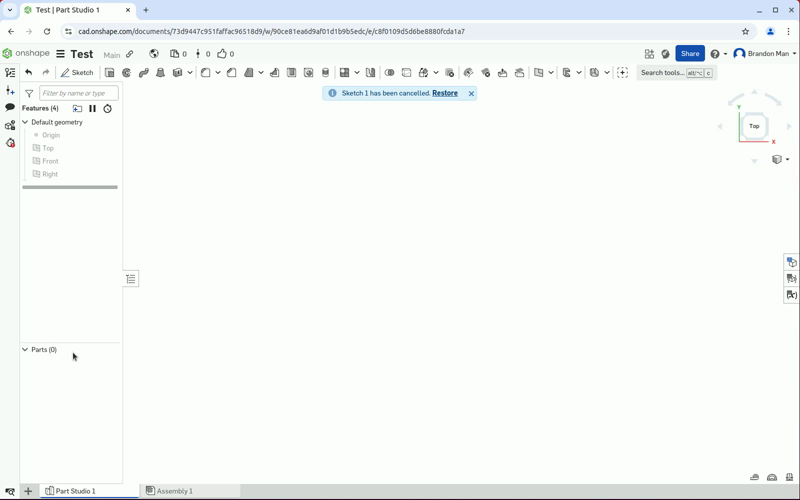
key(y)
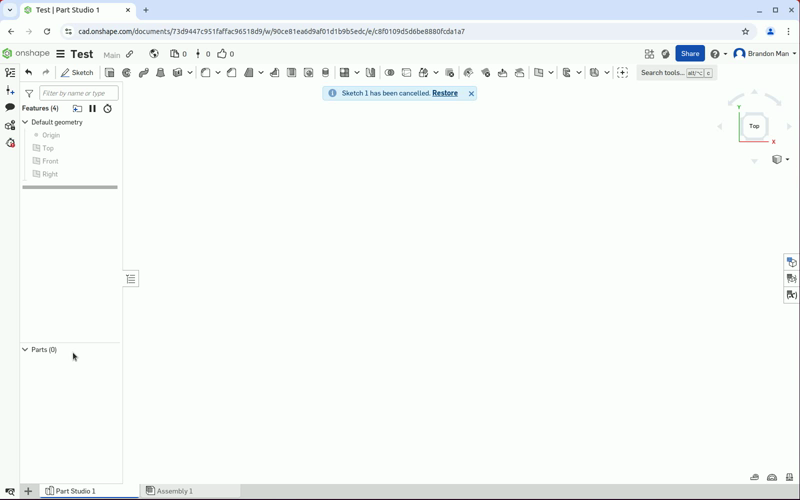
key(shift+p)
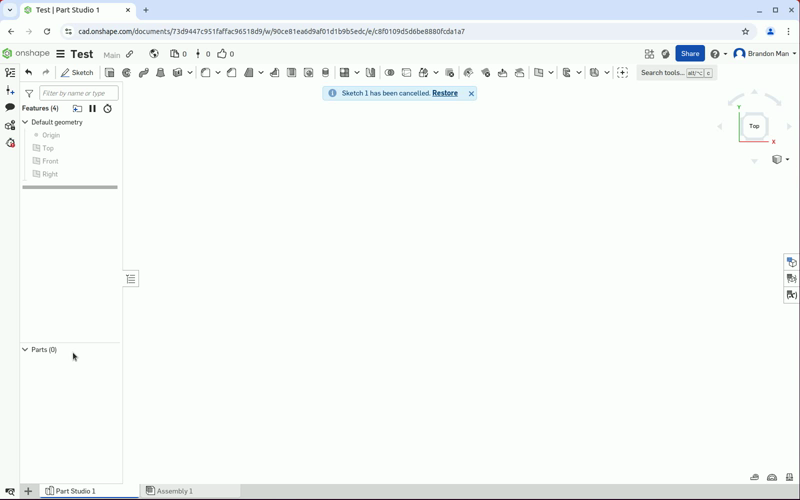
key(space)
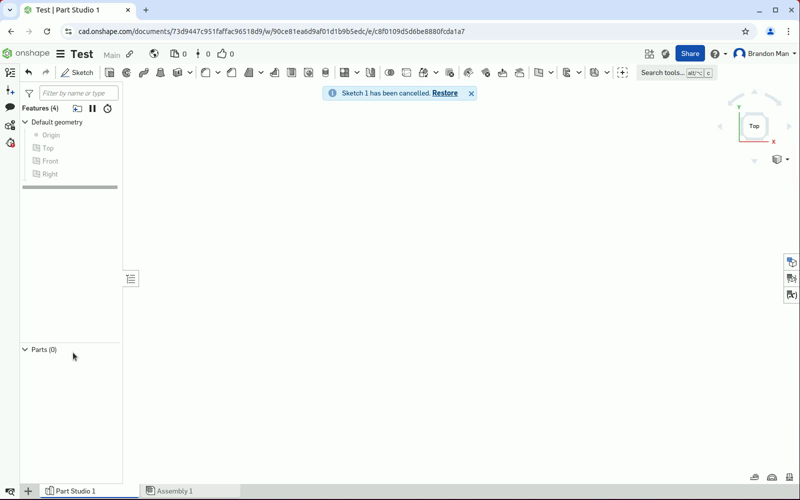
key_down(shift)
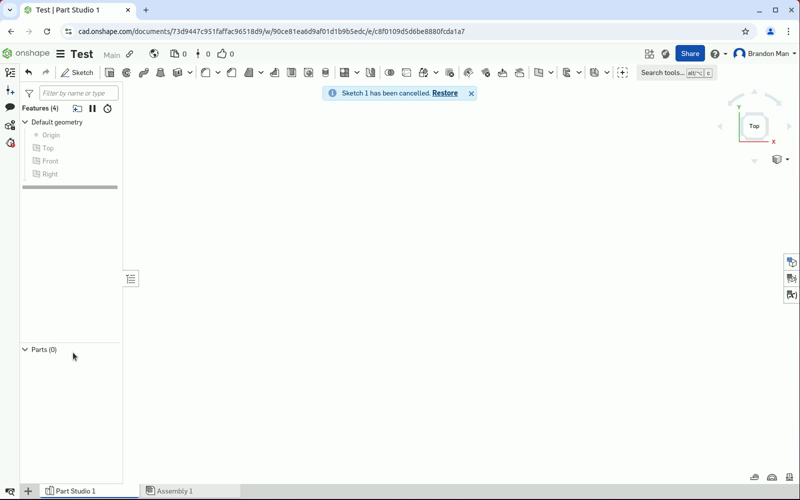
key(up)
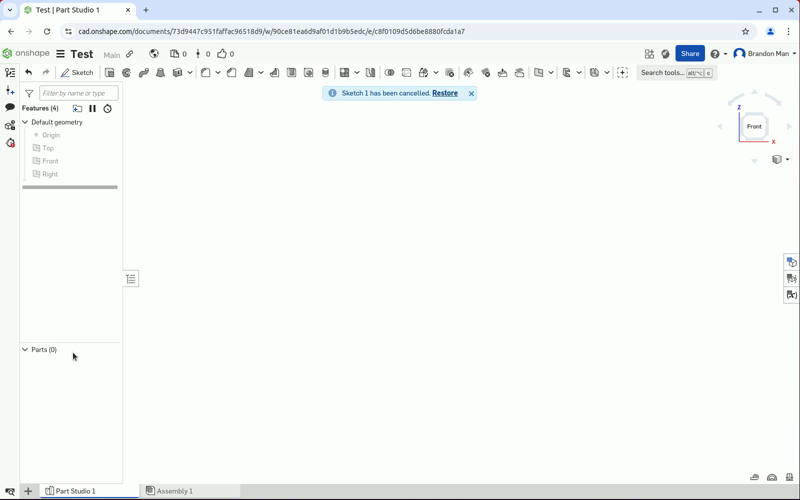
key_up(shift)
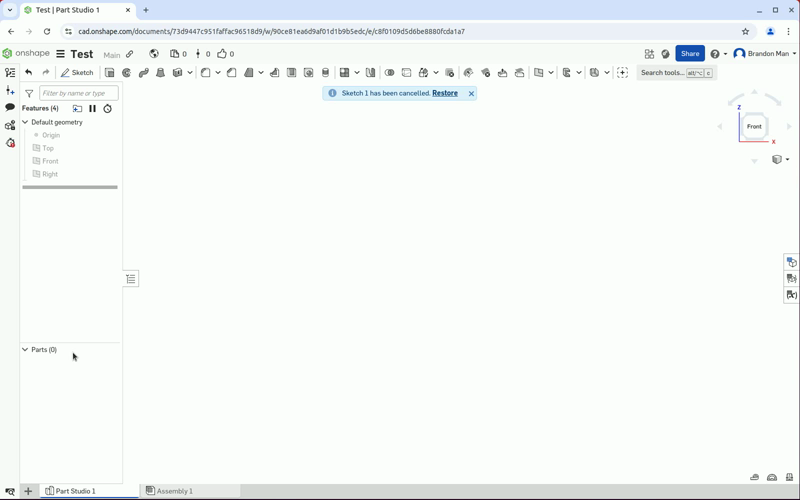
mouse_move(73, 352)
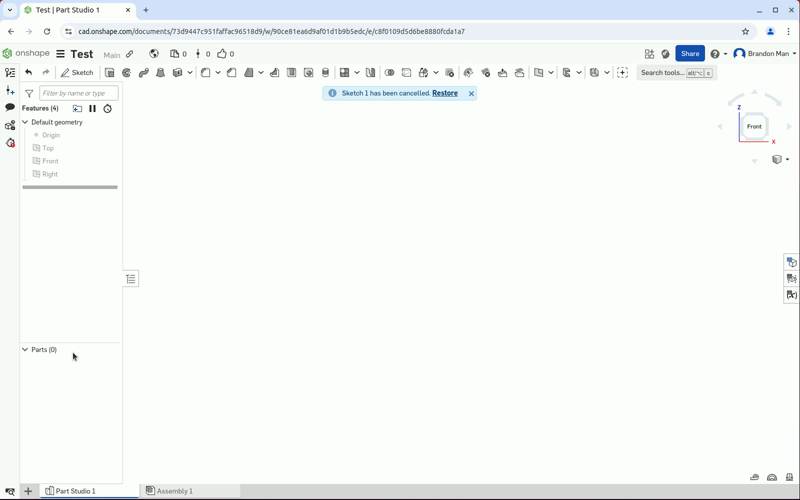
key(shift+y)
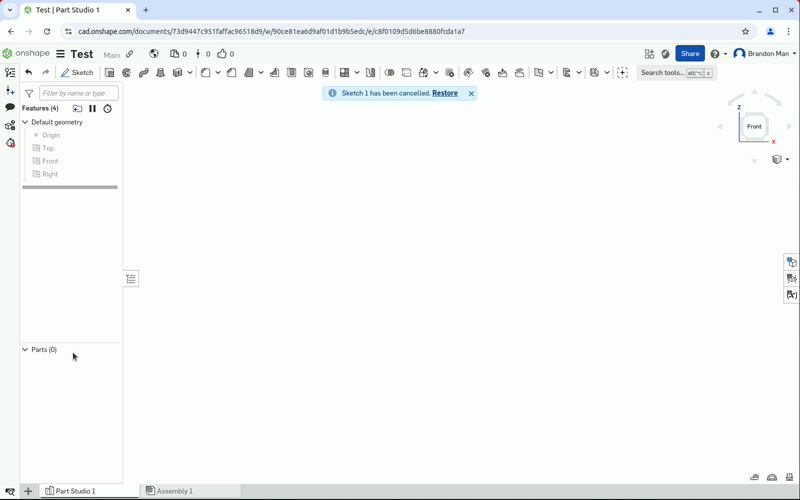
key(shift+s)
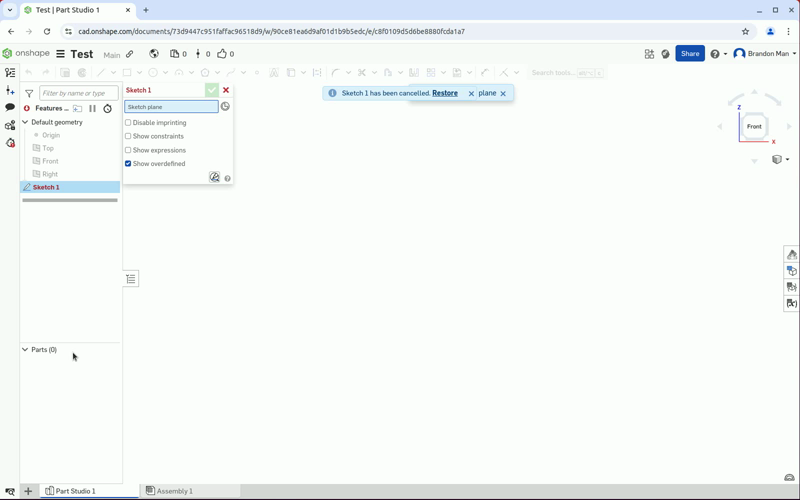
mouse_move(73, 163)
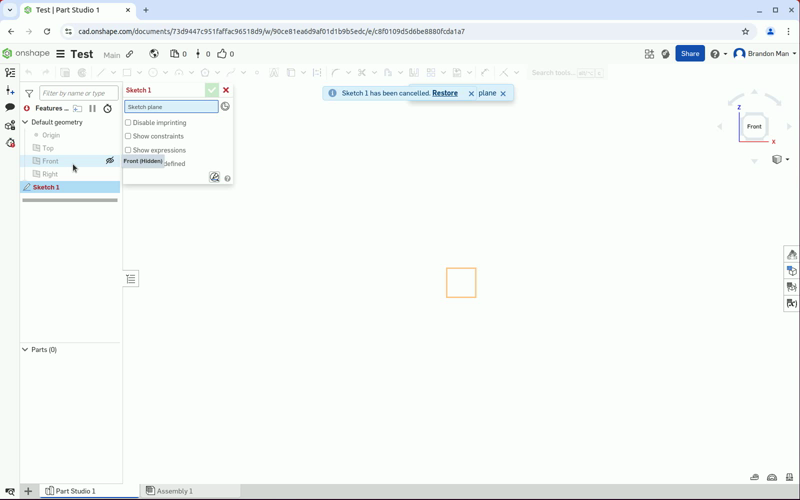
click(73, 163)
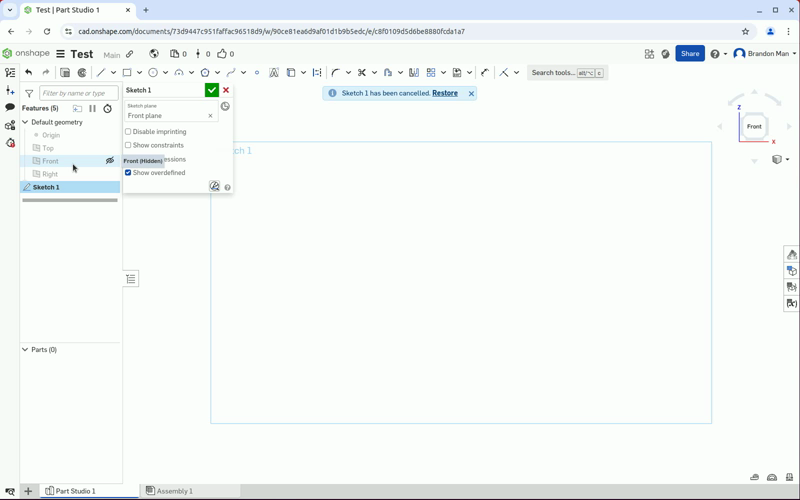
mouse_move(73, 352)
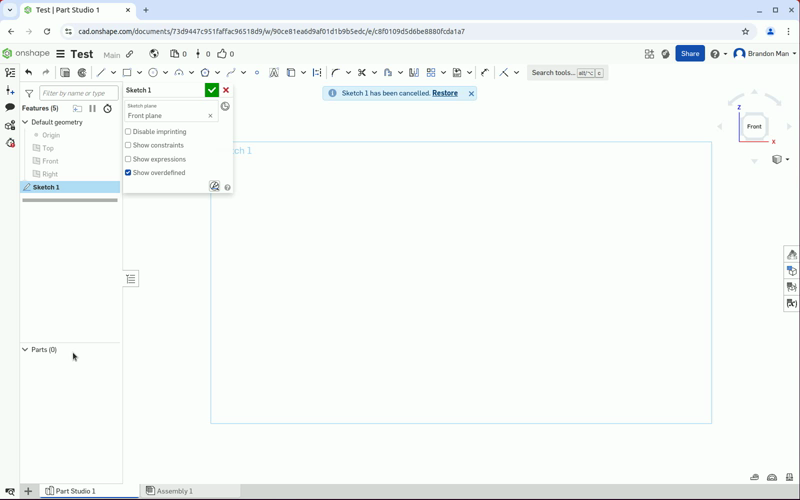
key(y)
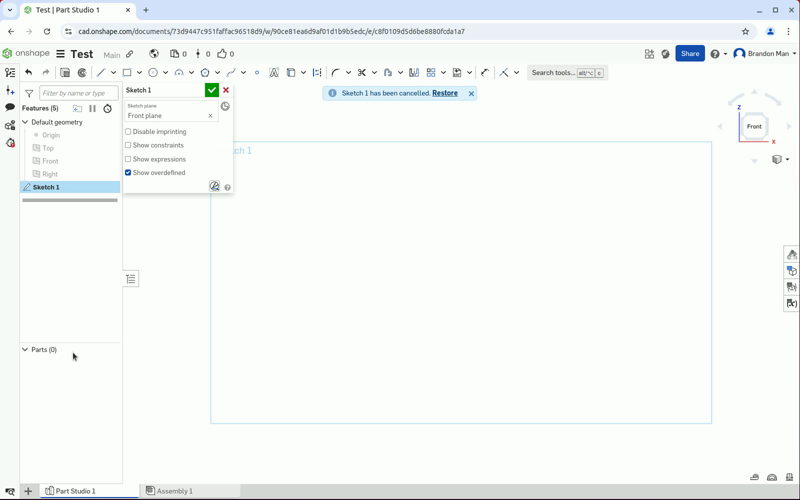
key(l)
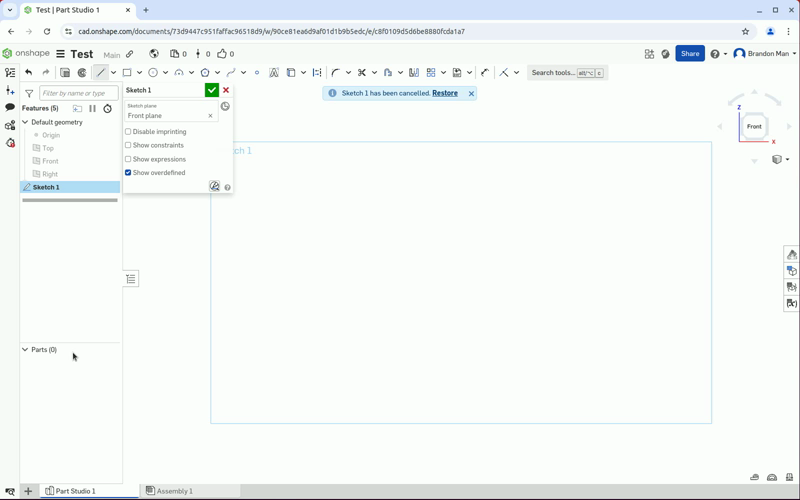
key_down(shift)
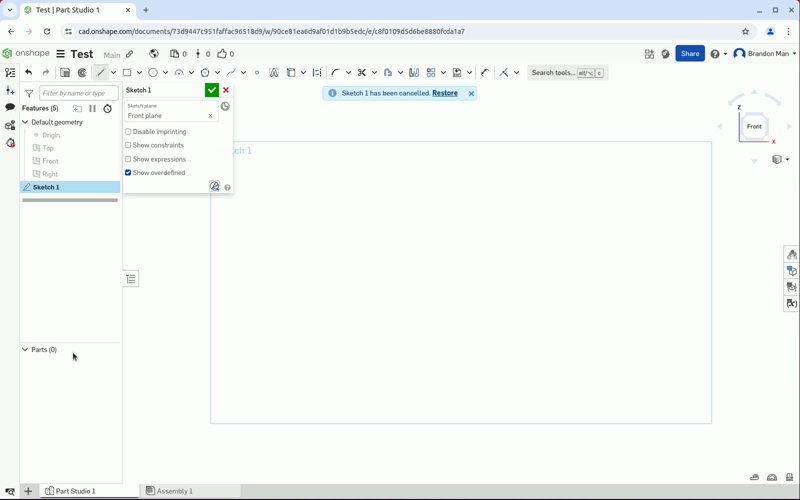
mouse_move(348, 282)
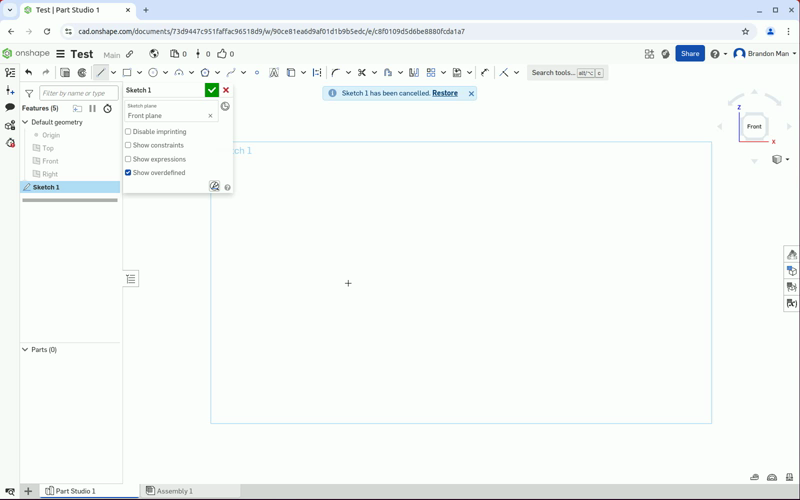
click(348, 282)
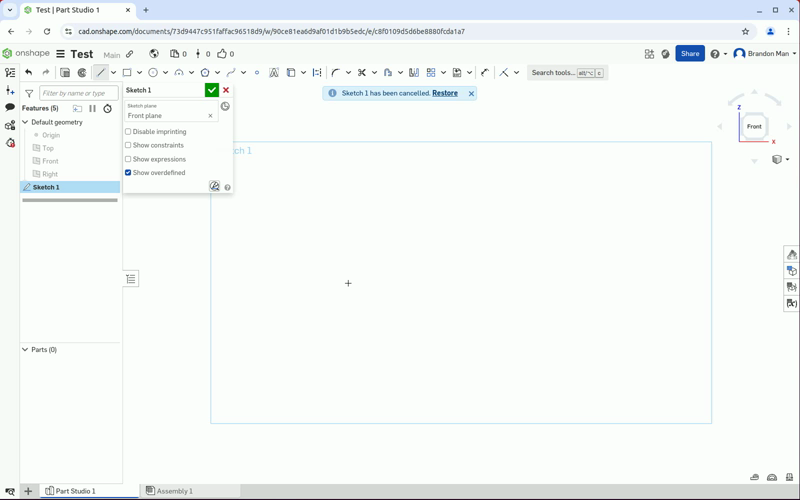
key_up(shift)
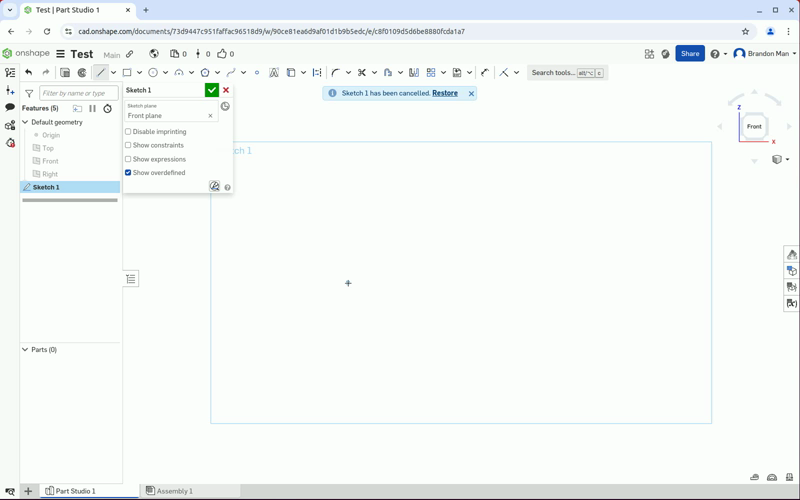
key_down(shift)
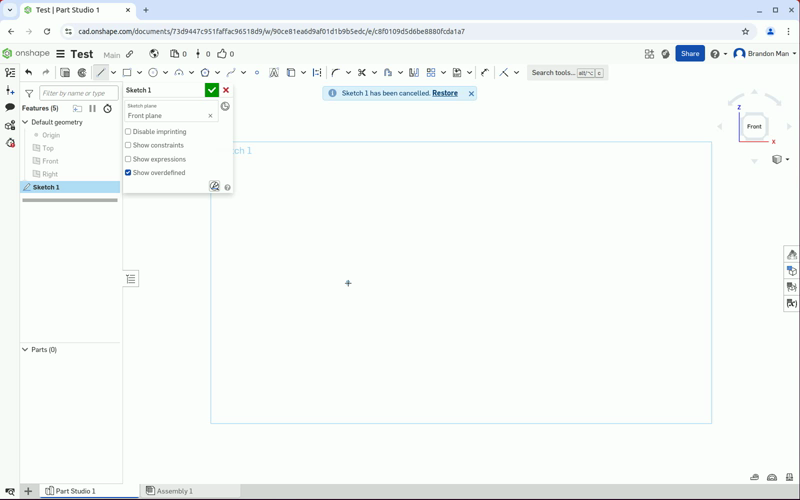
mouse_move(378, 282)
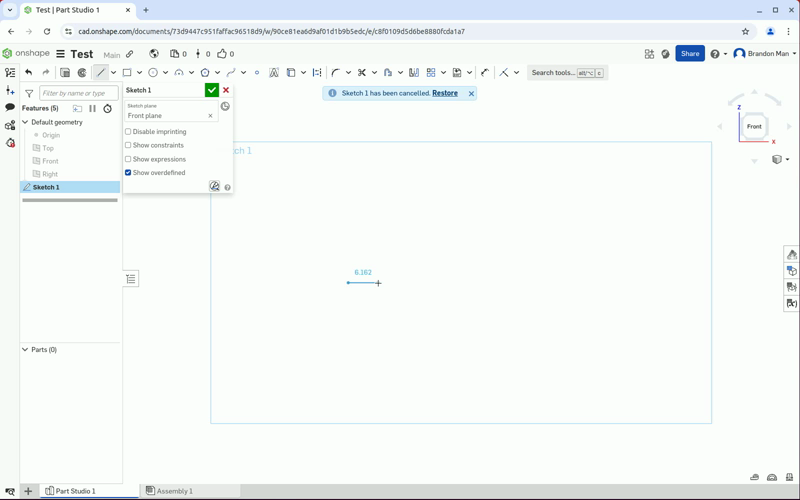
mouse_move(404, 282)
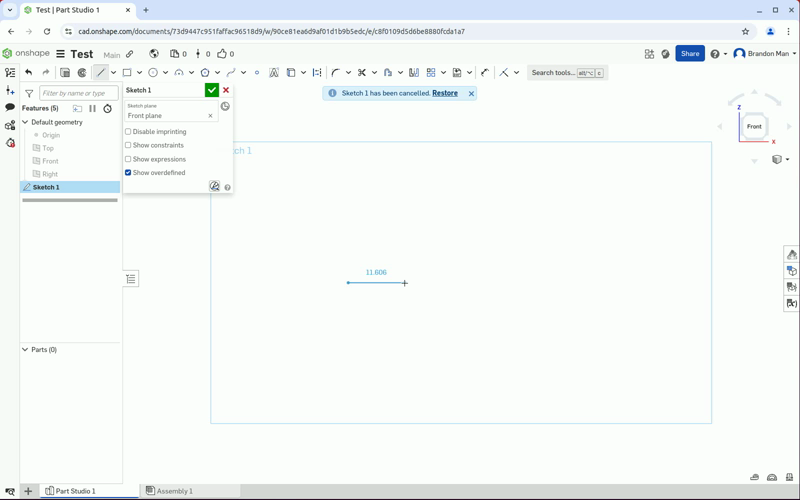
click(404, 282)
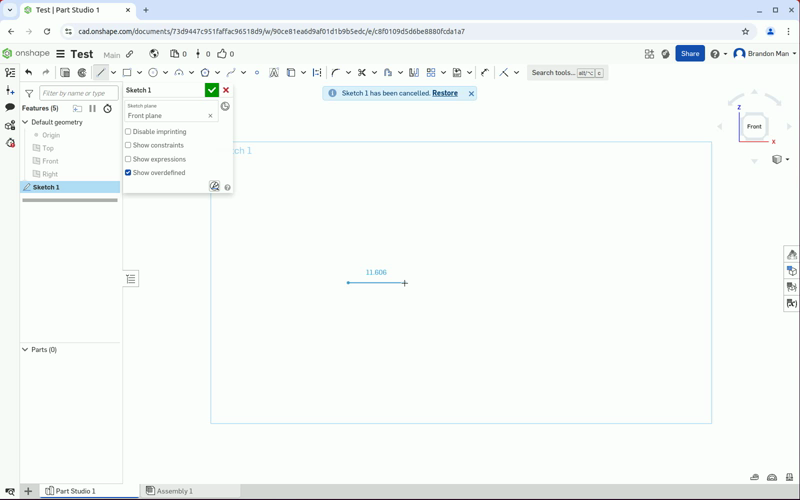
key_up(shift)
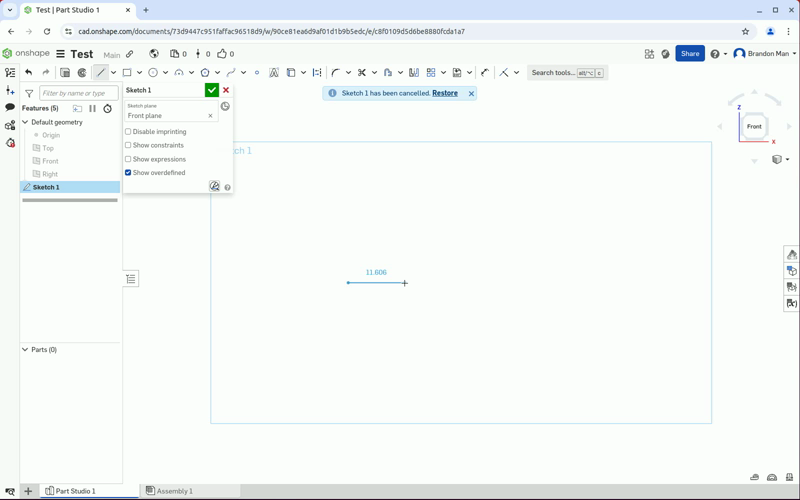
key_down(shift)
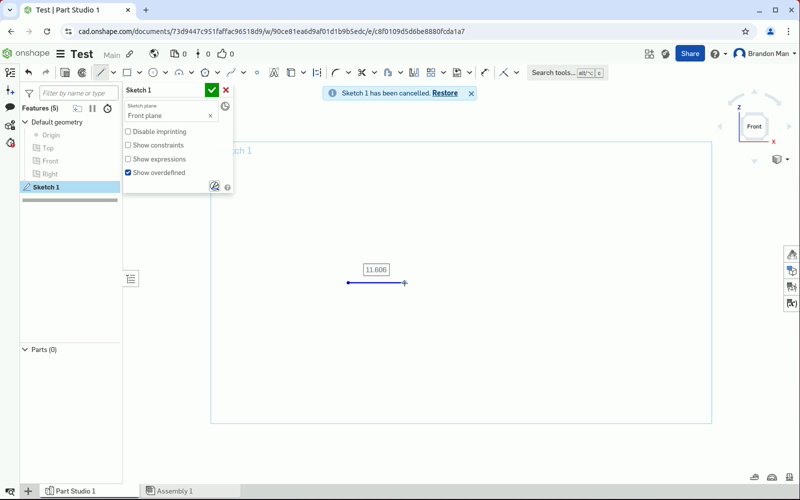
mouse_move(434, 282)
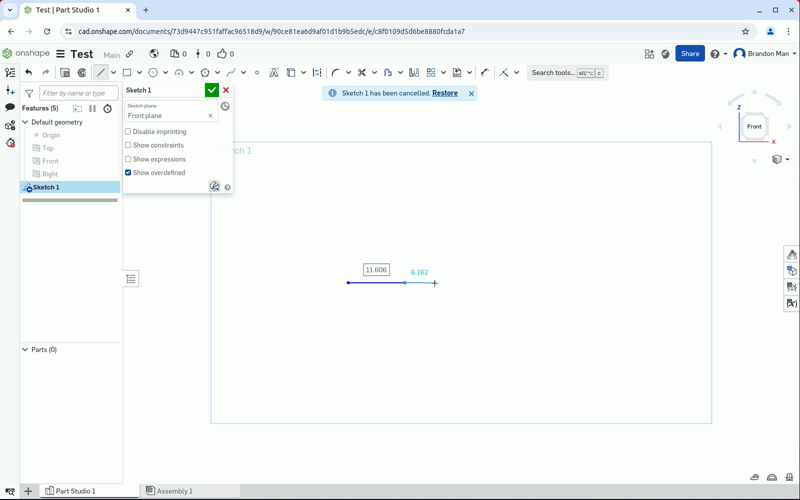
mouse_move(404, 237)
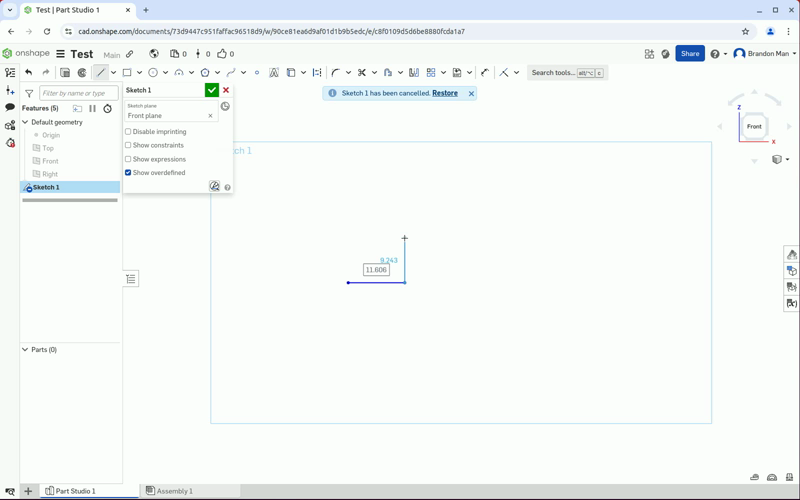
click(404, 237)
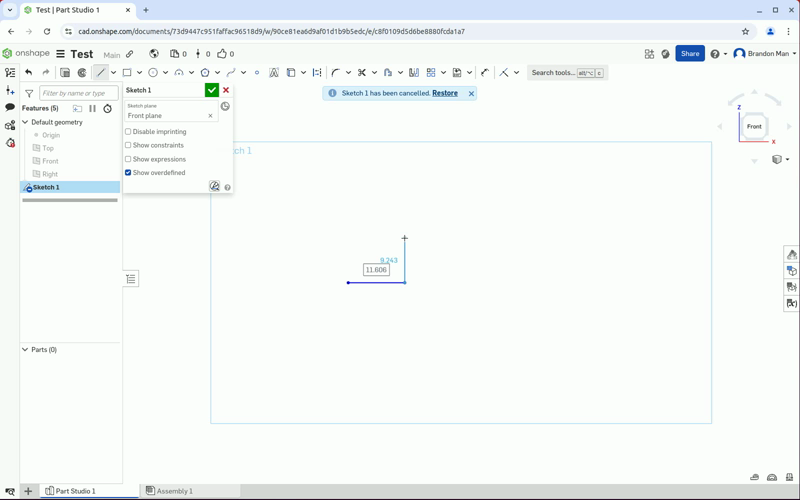
key_up(shift)
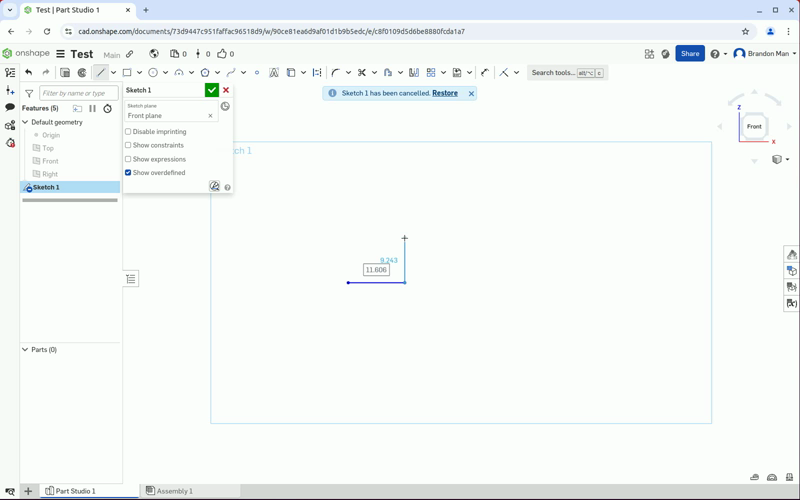
key_down(shift)
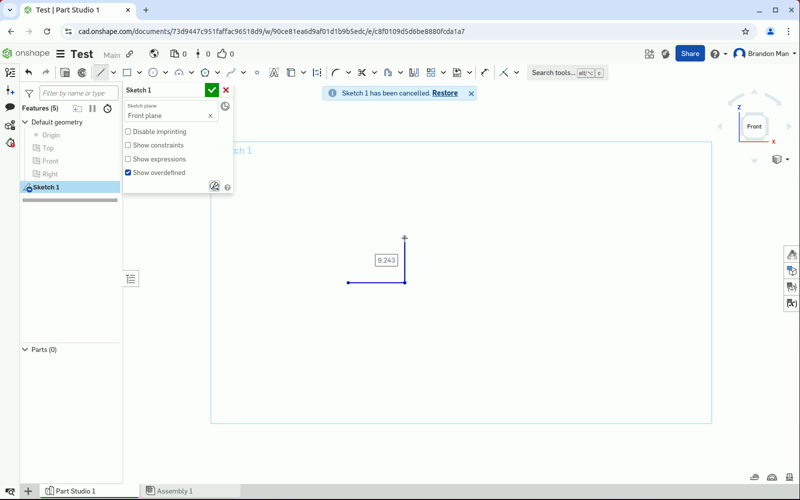
mouse_move(434, 237)
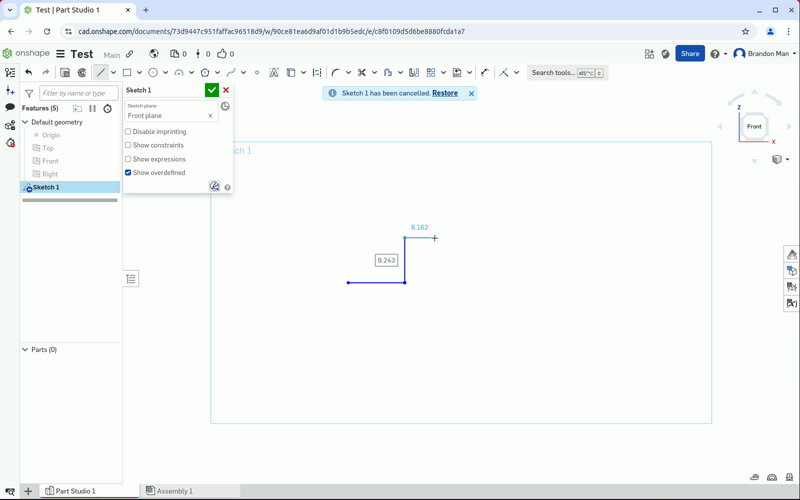
mouse_move(460, 237)
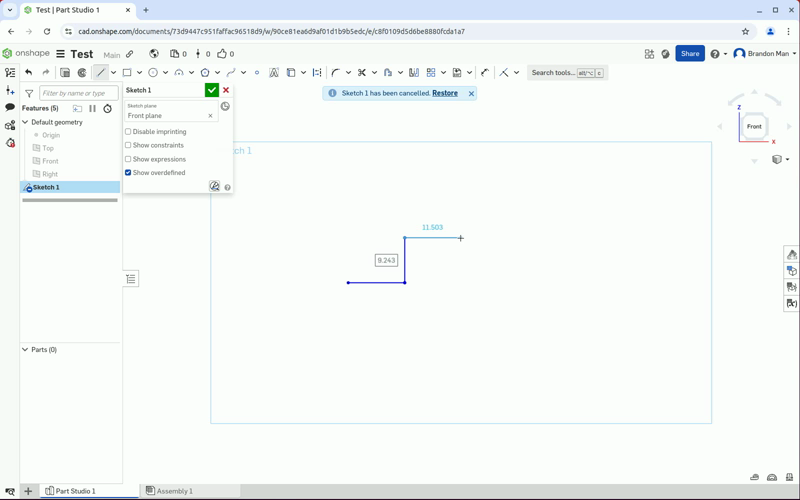
click(460, 237)
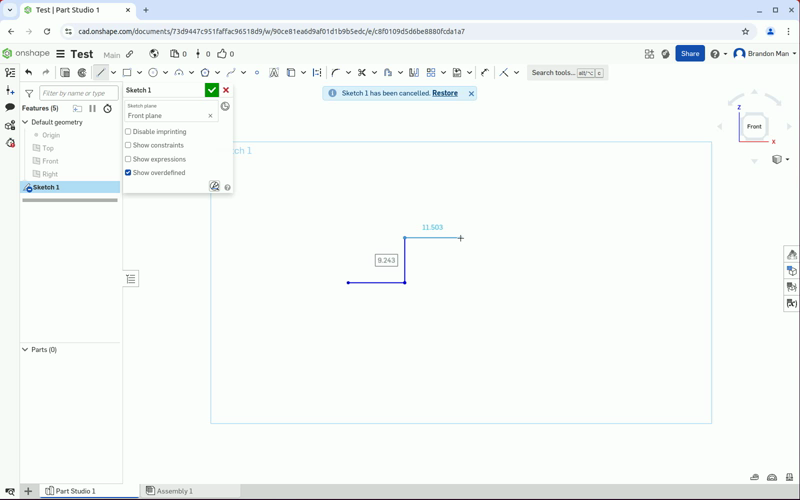
key_up(shift)
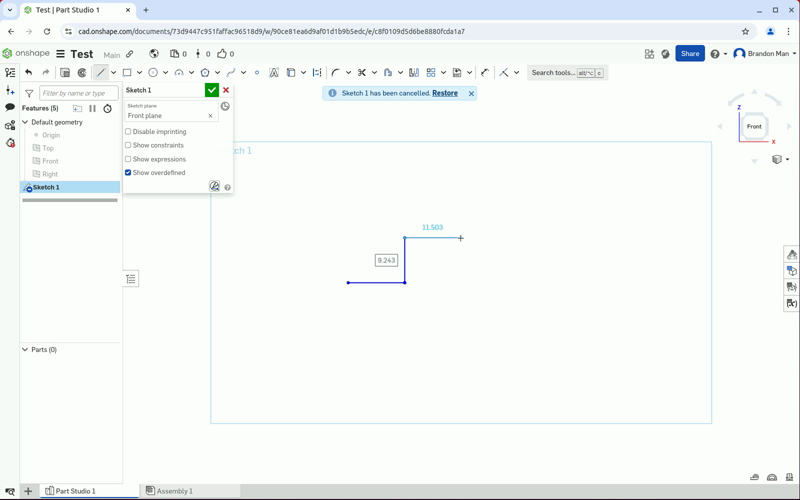
key_down(shift)
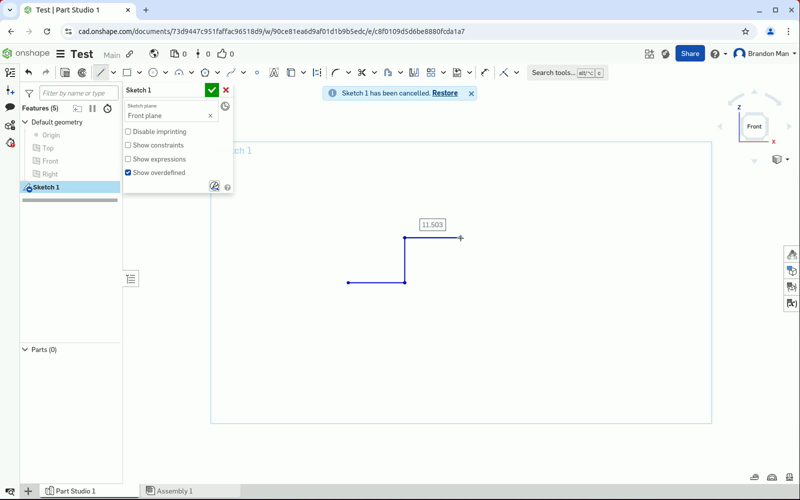
mouse_move(490, 237)
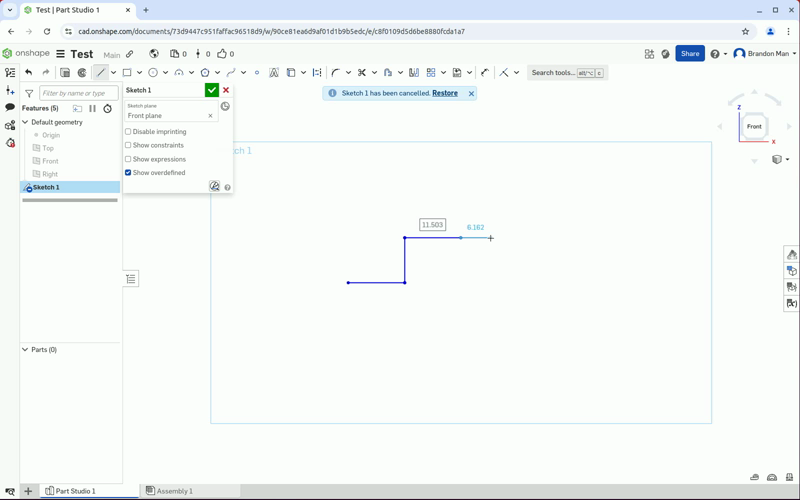
mouse_move(460, 192)
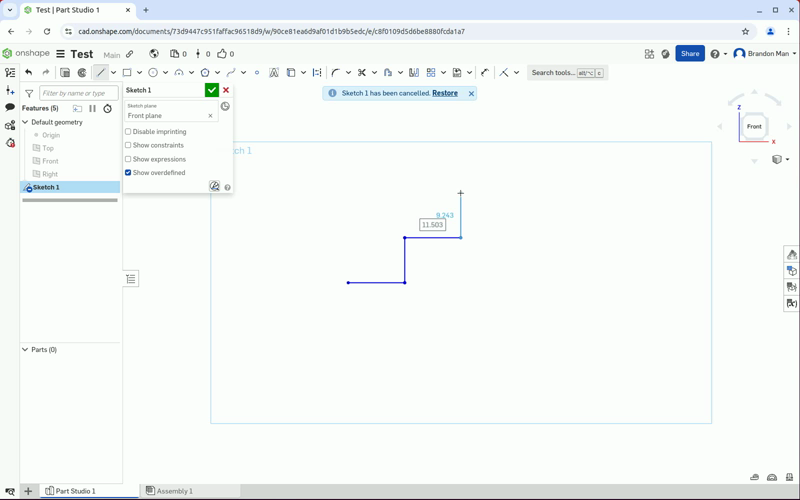
click(460, 192)
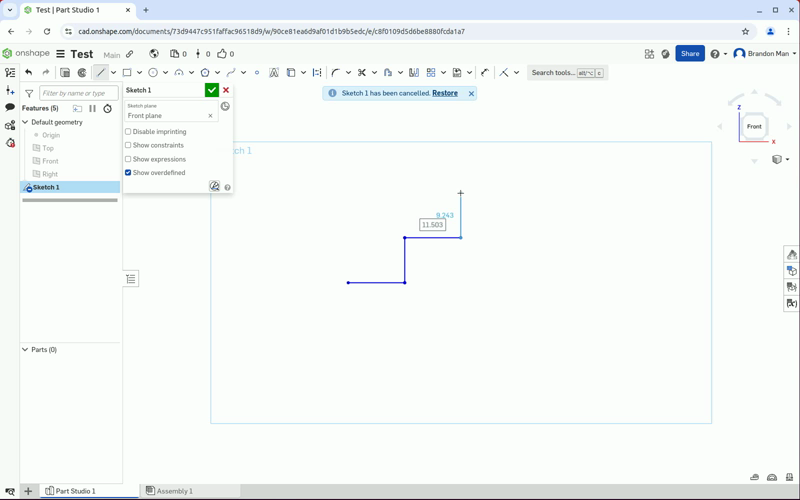
key_up(shift)
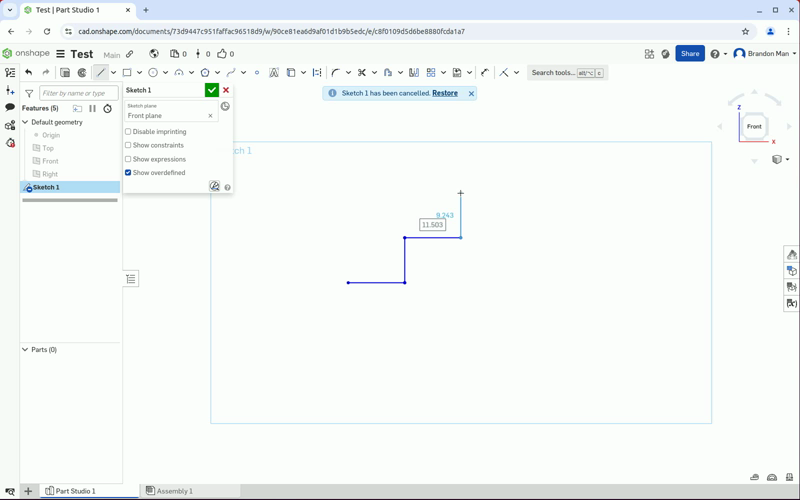
key_down(shift)
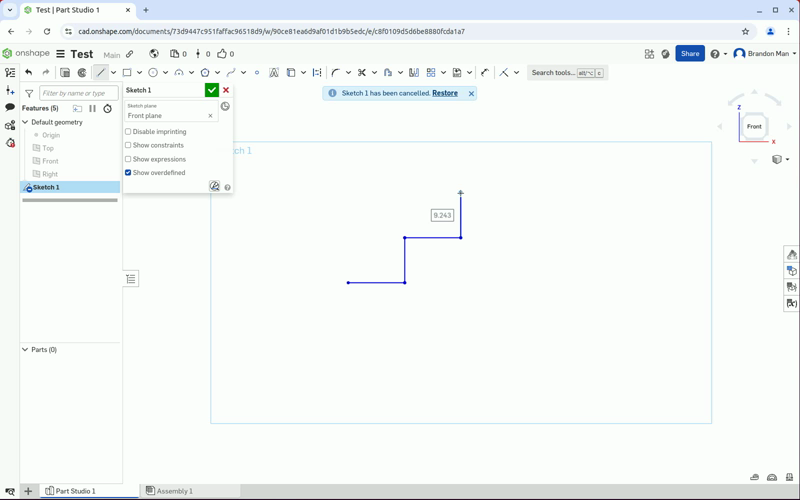
mouse_move(348, 192)
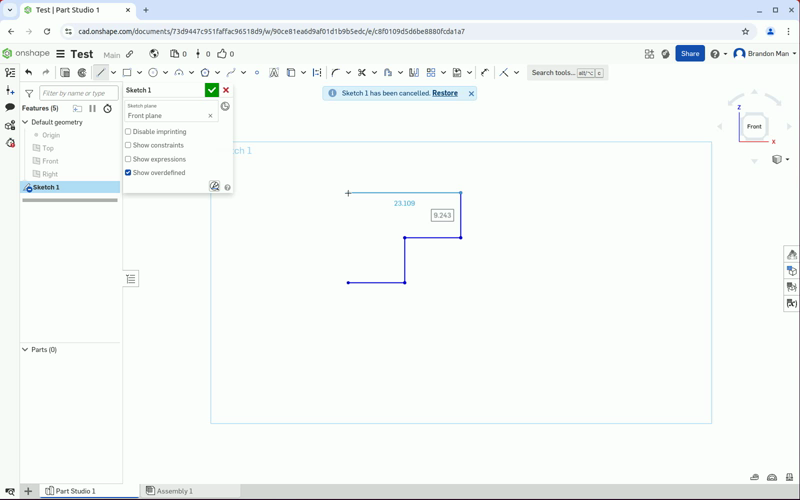
click(348, 192)
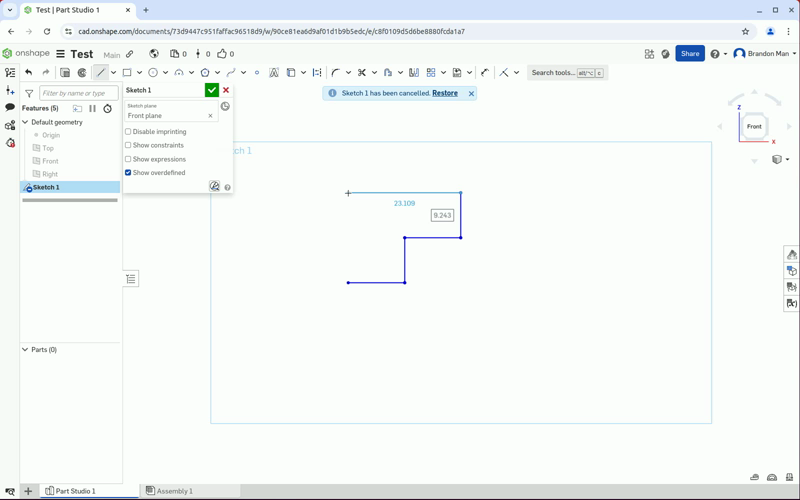
key_up(shift)
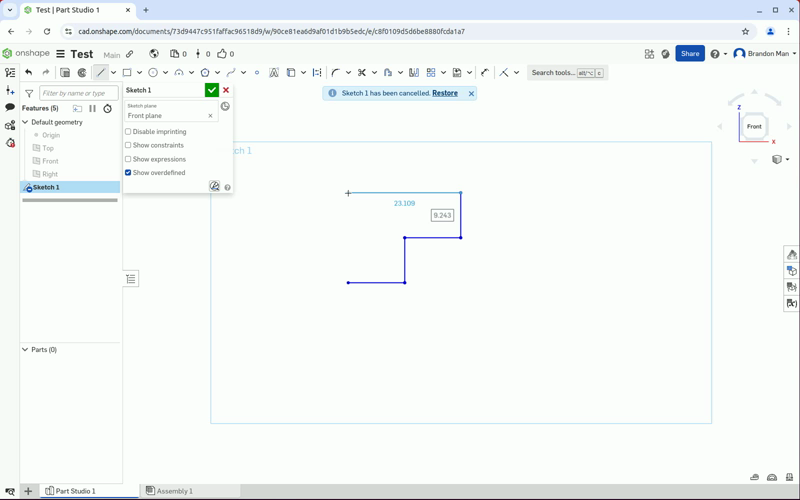
key_down(shift)
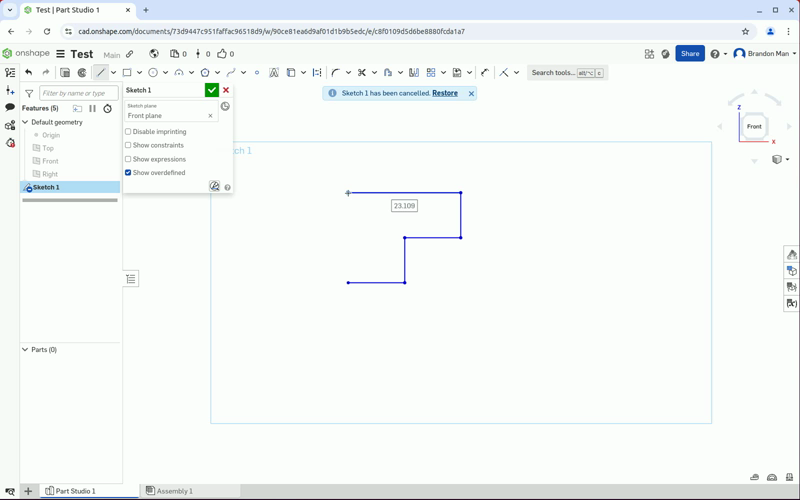
mouse_move(348, 282)
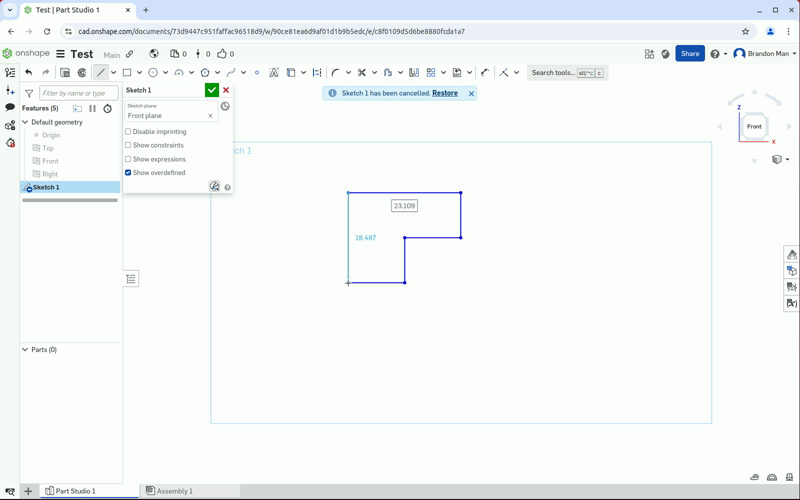
key_up(shift)
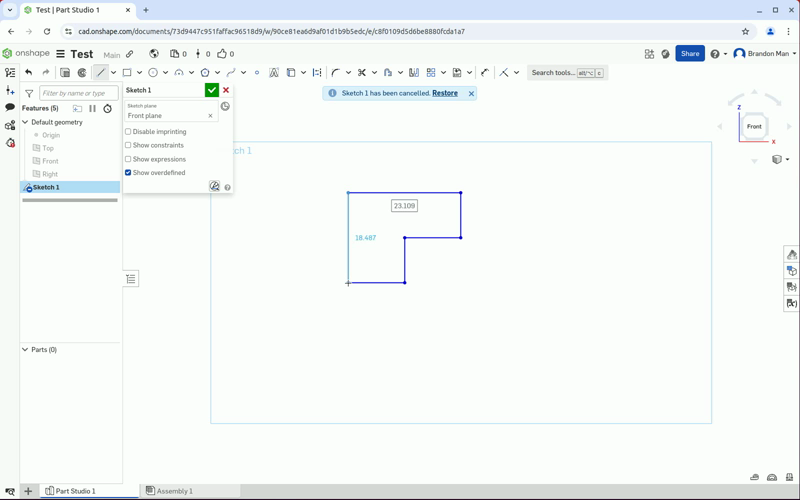
click(348, 282)
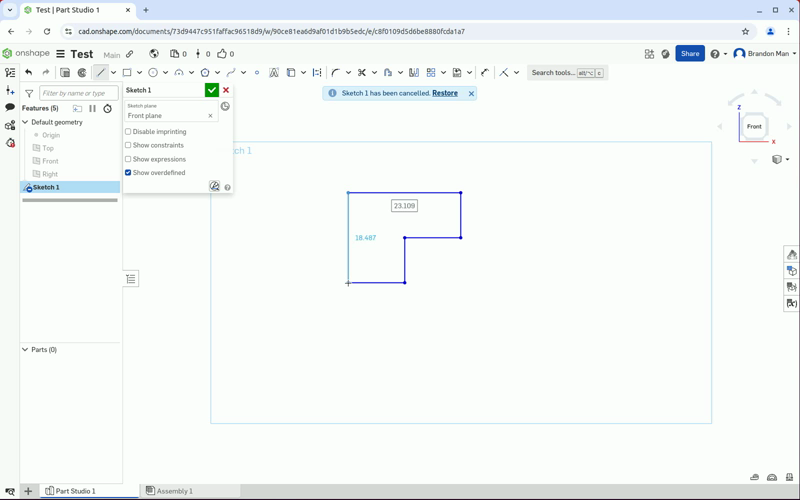
key(esc)
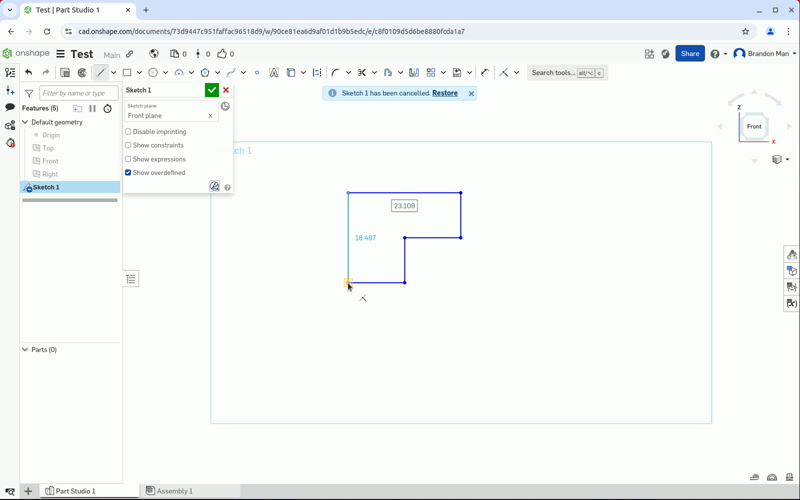
mouse_move(418, 204)
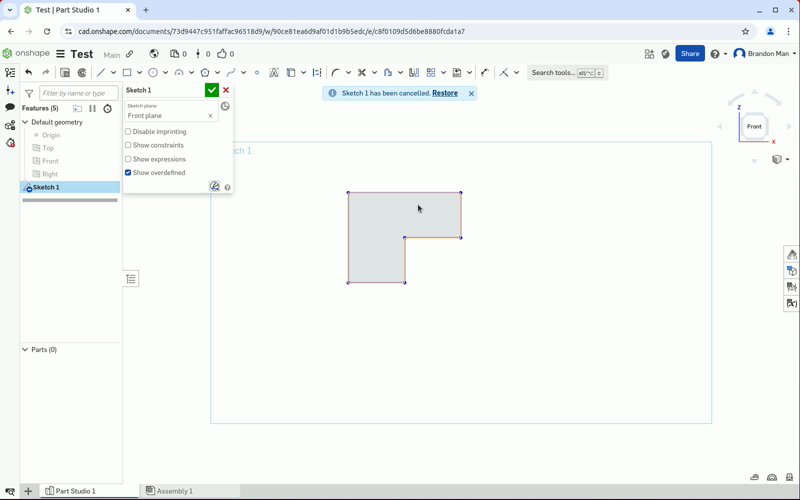
click(418, 204)
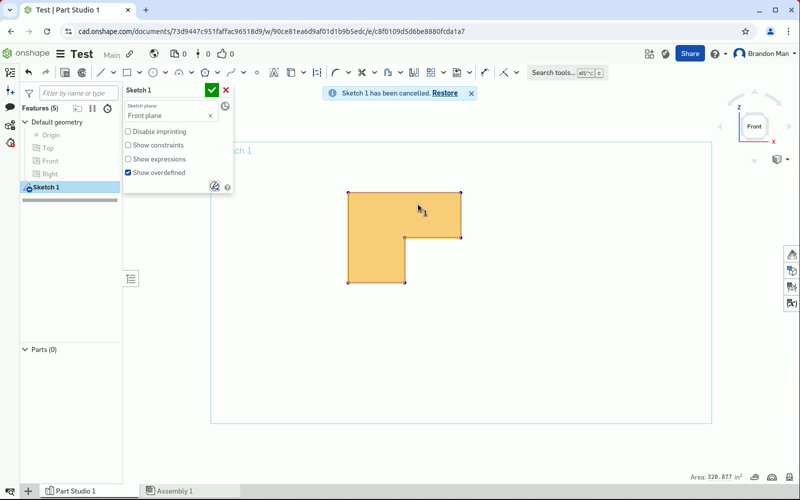
mouse_move(73, 352)
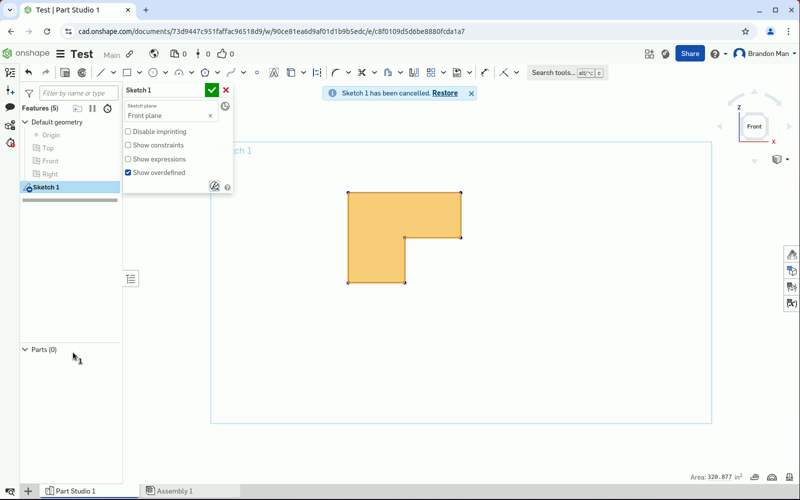
key(shift+y)
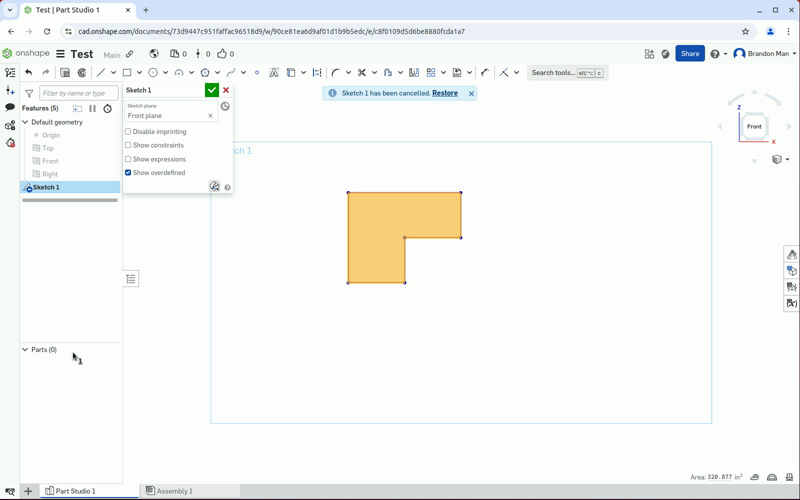
key(shift+e)
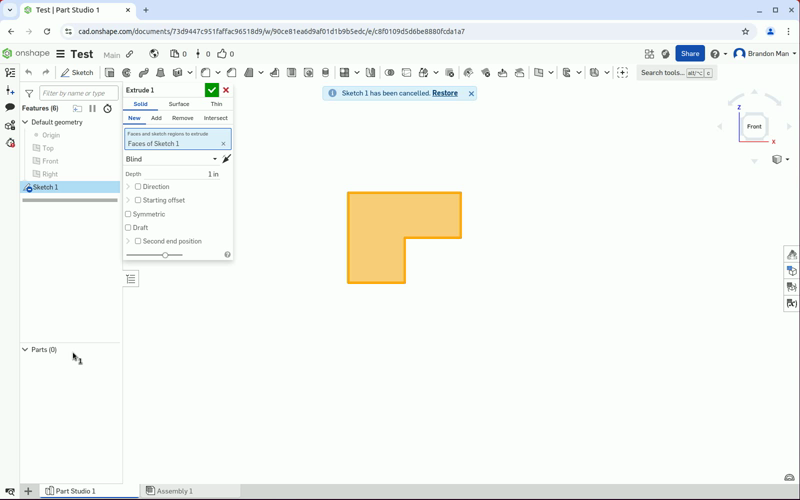
mouse_move(143, 106)
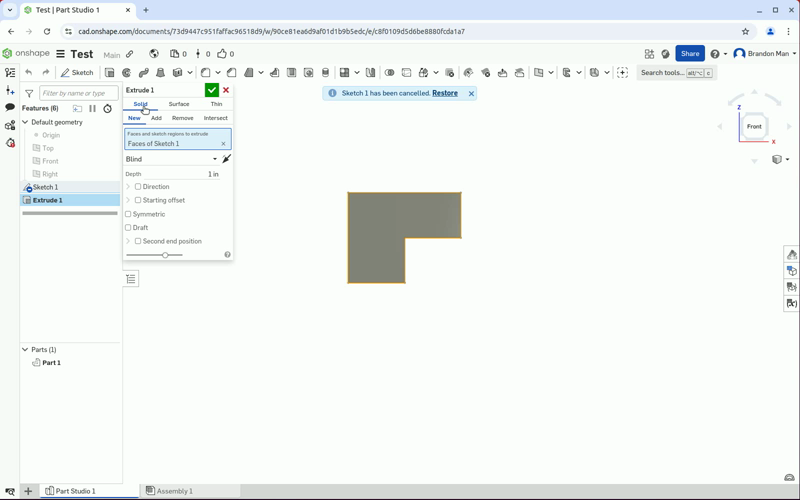
click(143, 106)
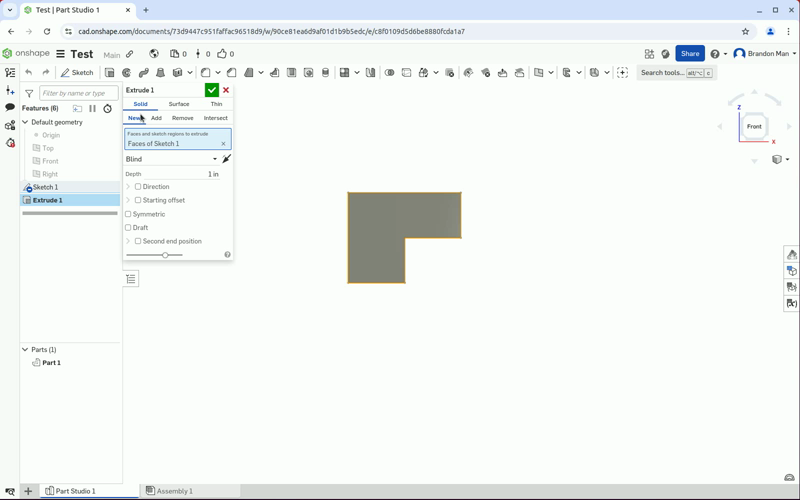
mouse_move(137, 120)
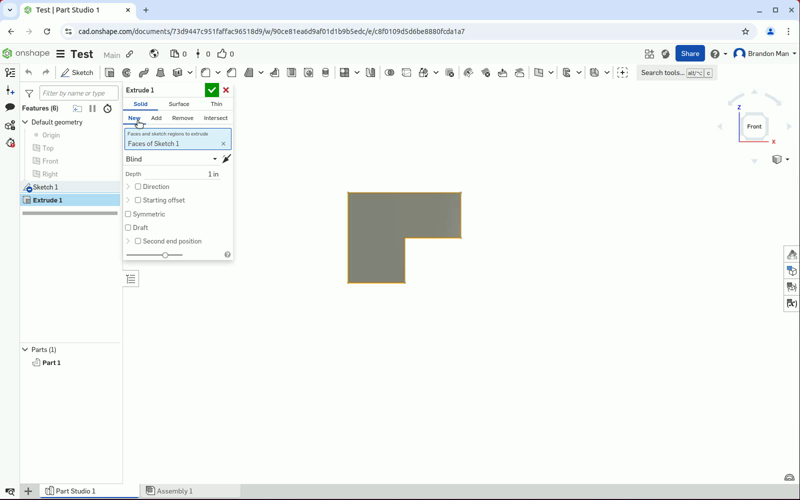
click(137, 120)
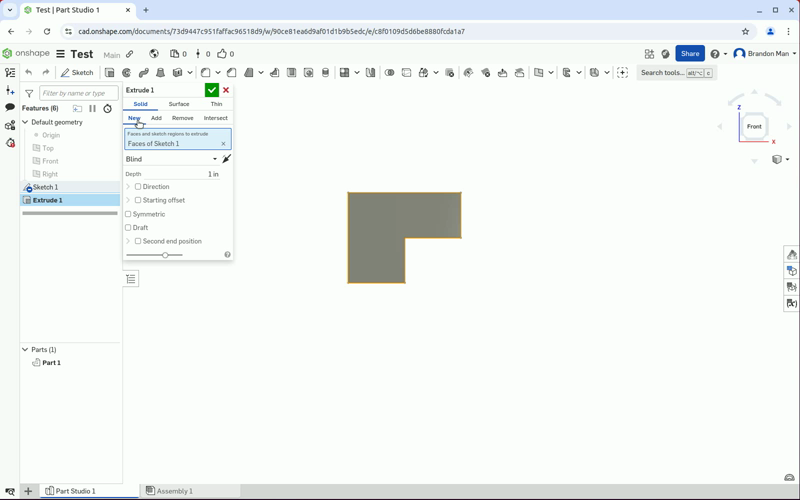
key(tab, 4)
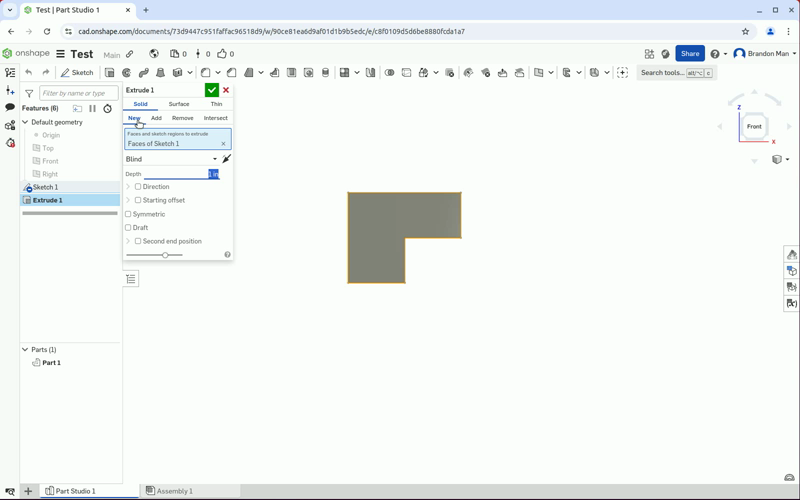
text(18.535)
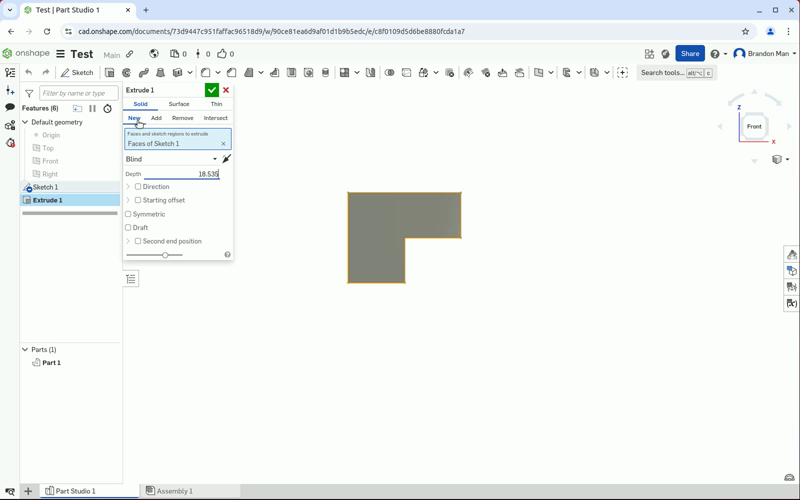
key(enter)
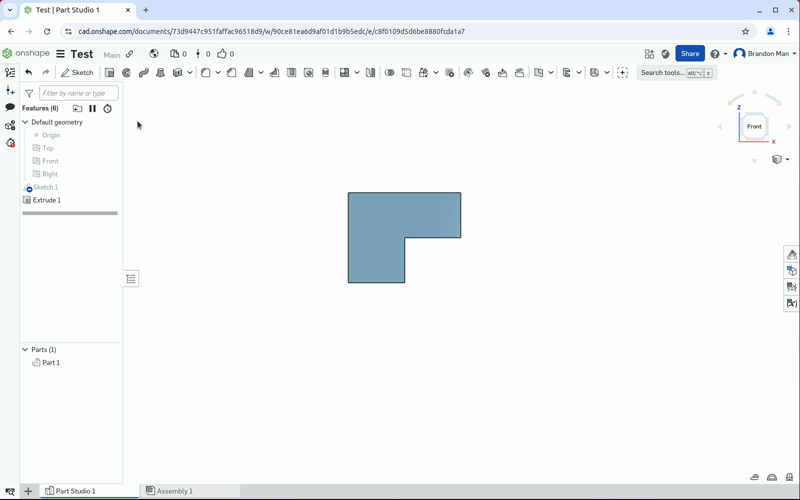
key(shift+h)
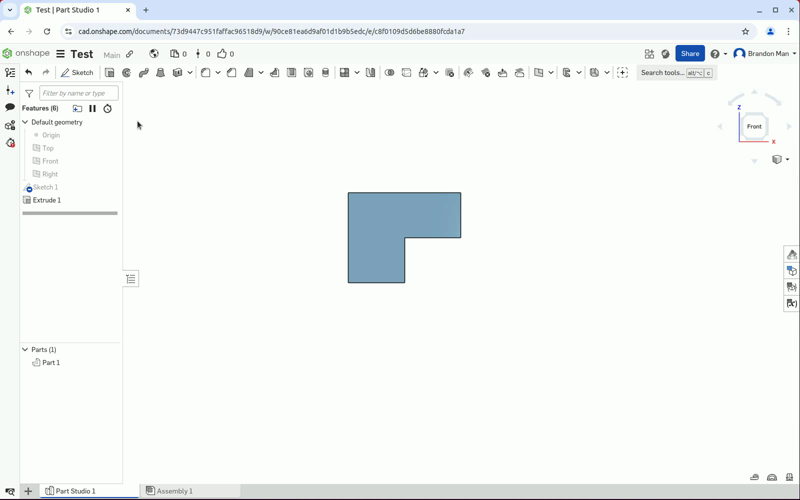
key(shift+h)
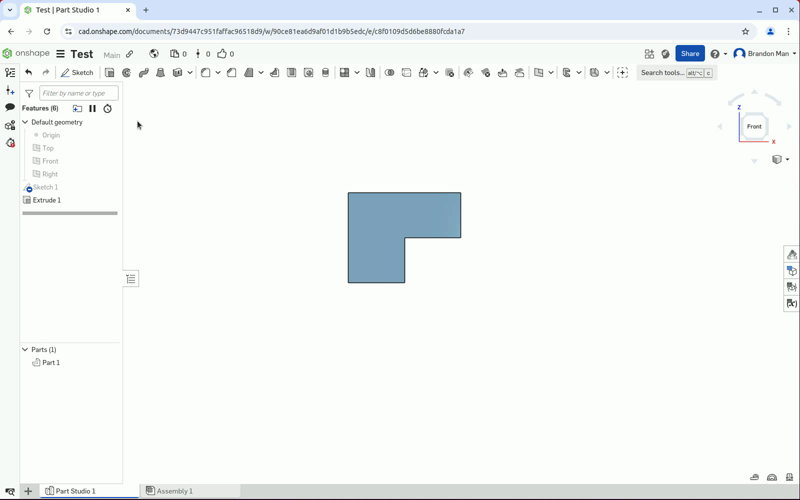
mouse_move(73, 189)
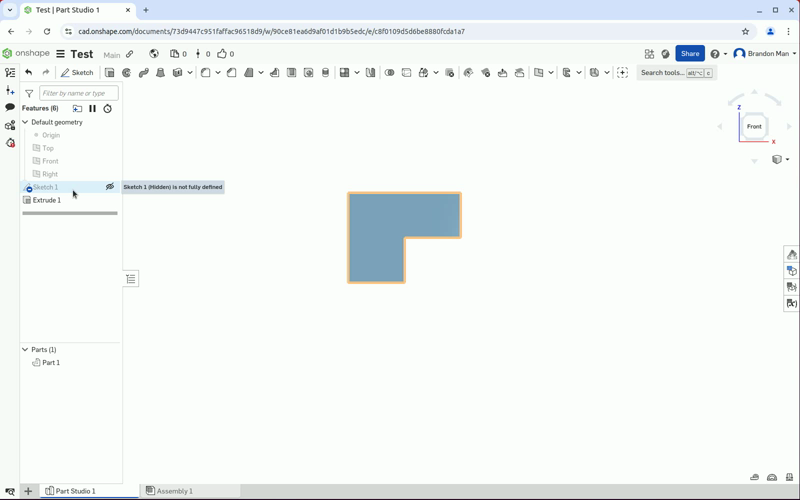
click(73, 189)
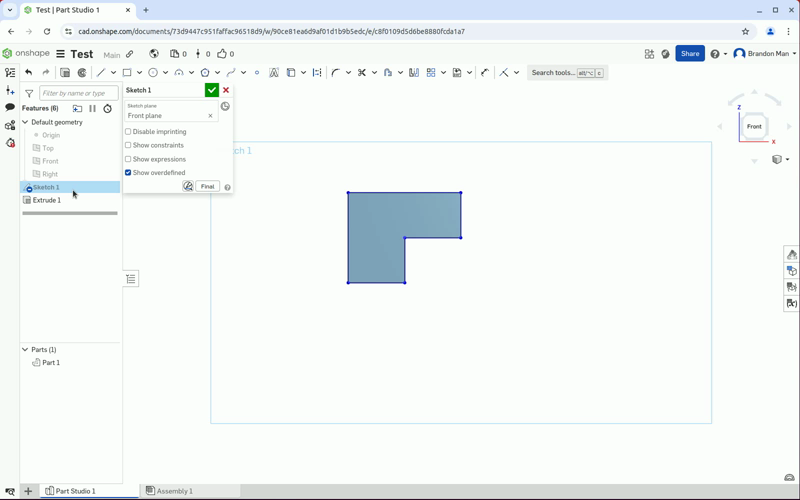
mouse_move(229, 92)
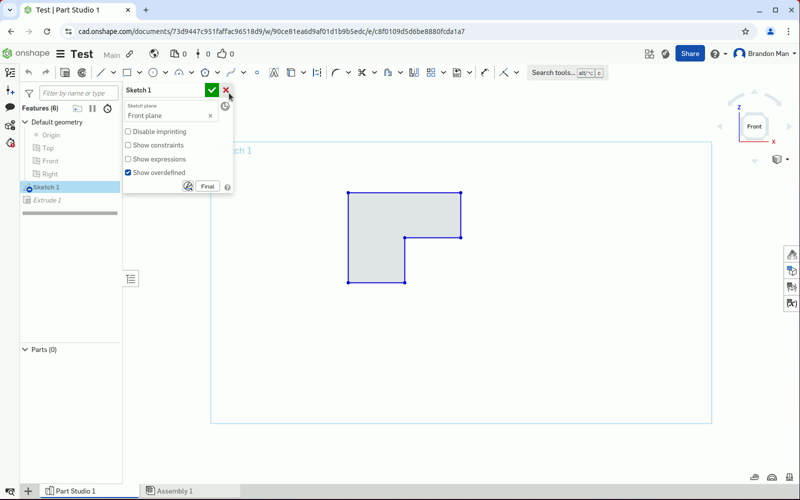
click(229, 92)
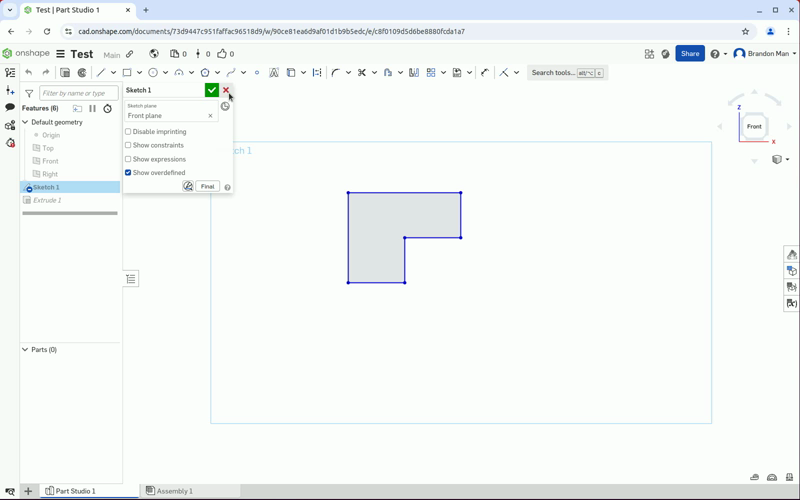
key(shift+s)
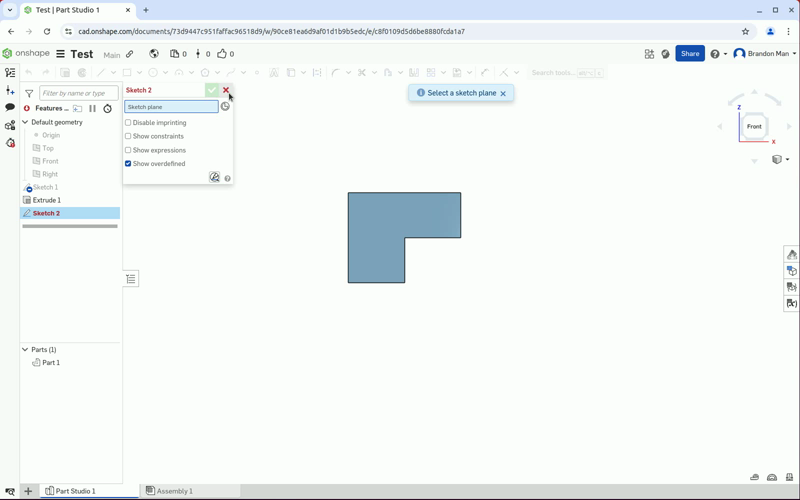
mouse_move(73, 163)
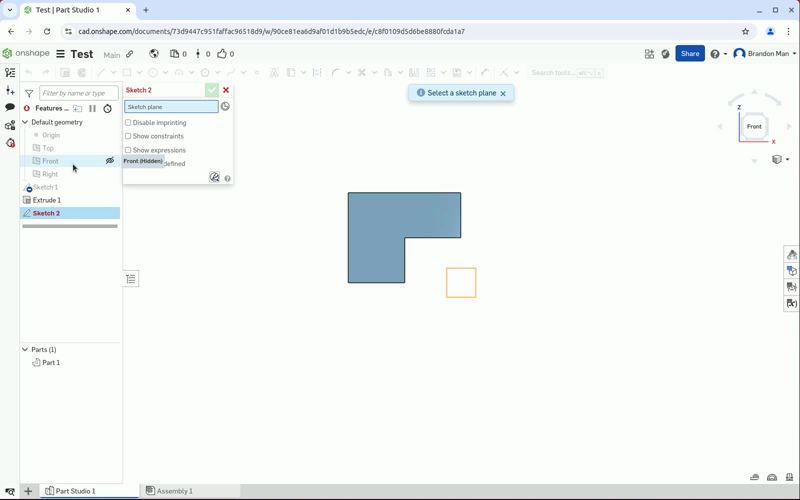
click(73, 163)
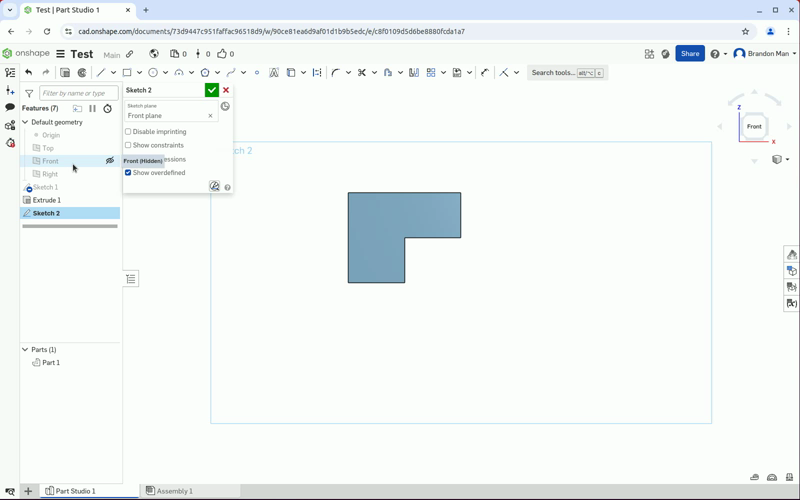
mouse_move(73, 352)
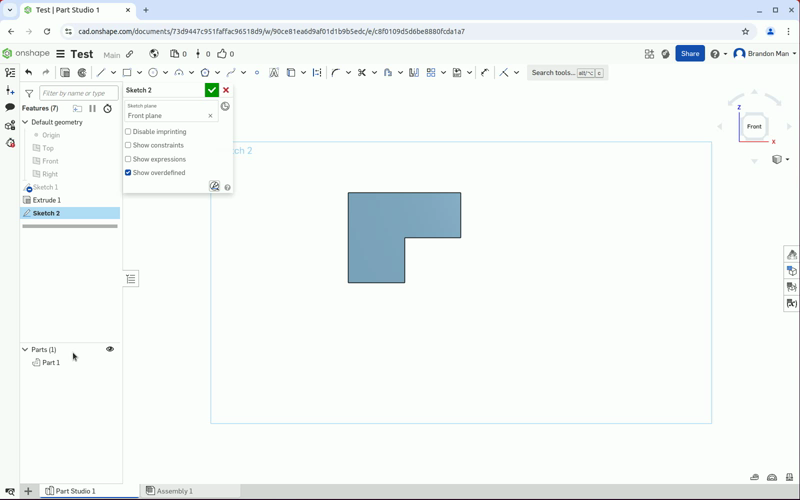
key(y)
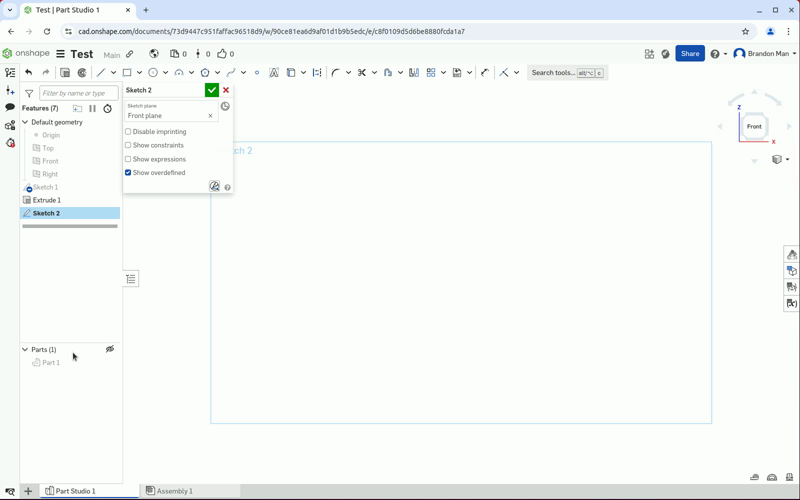
key(l)
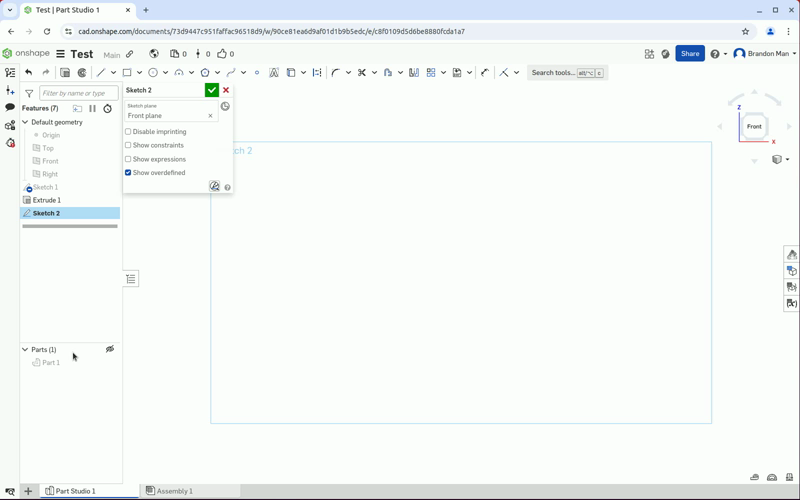
key_down(shift)
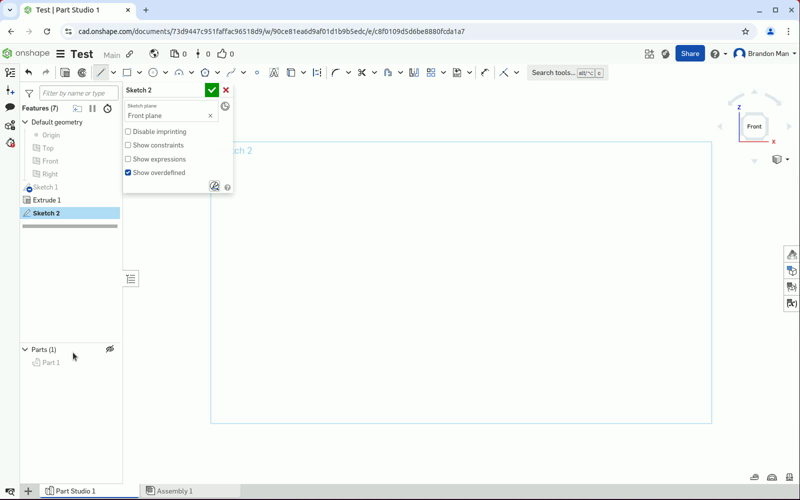
mouse_move(460, 373)
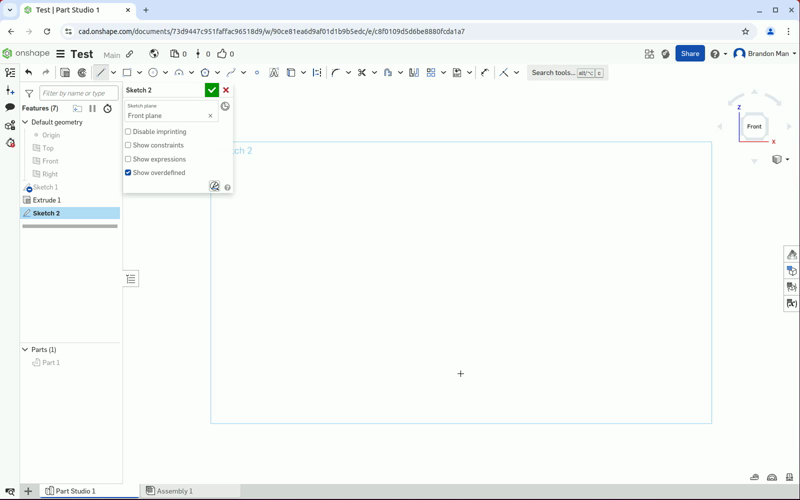
click(460, 373)
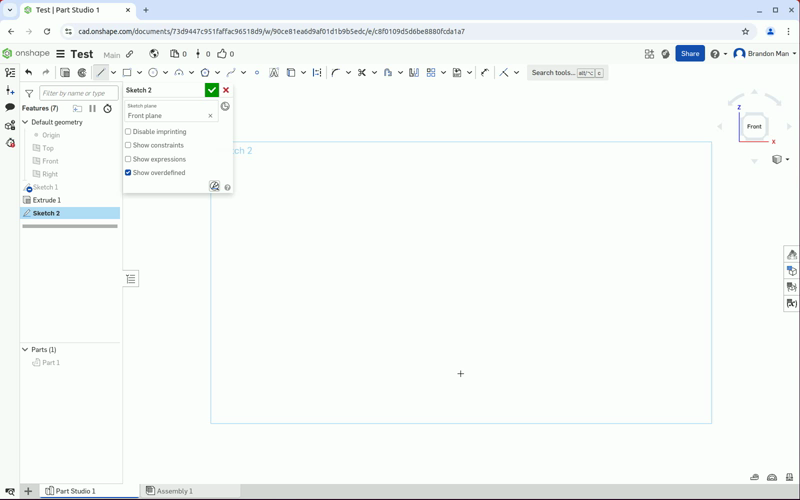
key_up(shift)
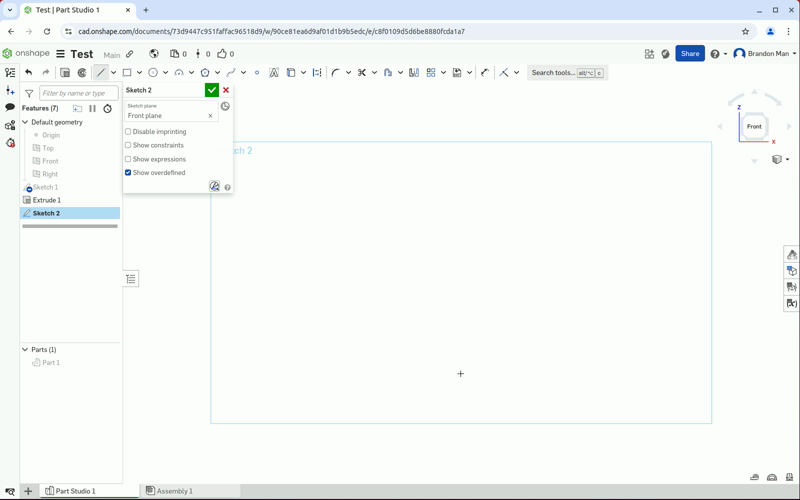
key_down(shift)
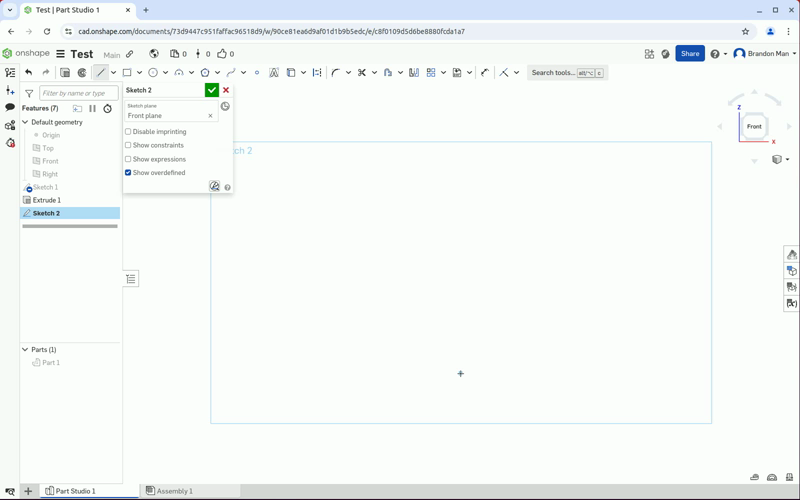
mouse_move(573, 373)
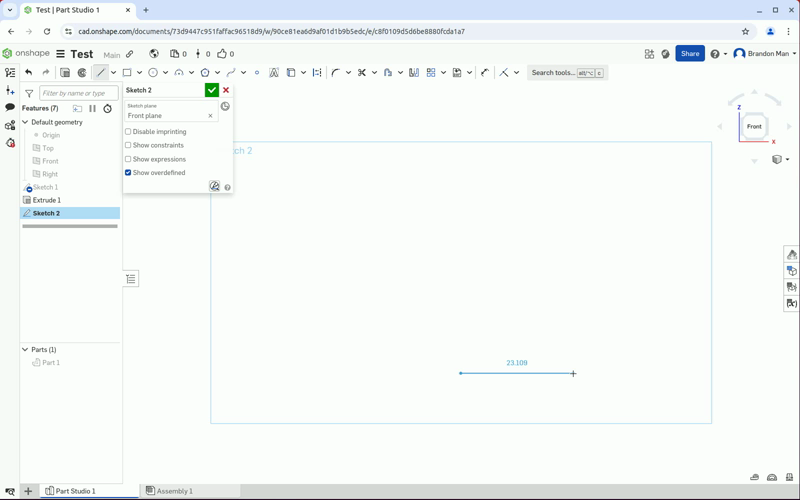
click(573, 373)
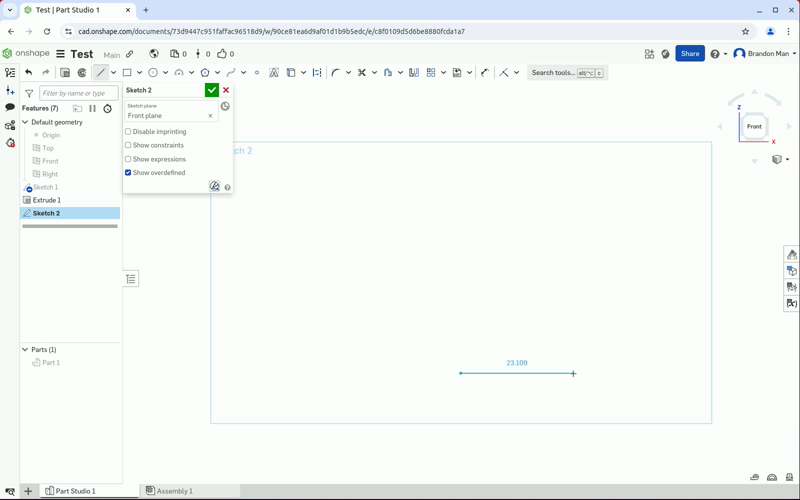
key_up(shift)
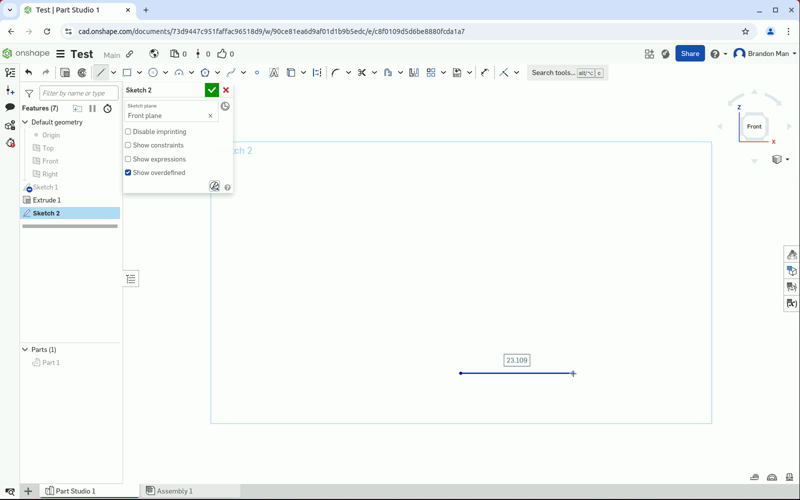
key_down(shift)
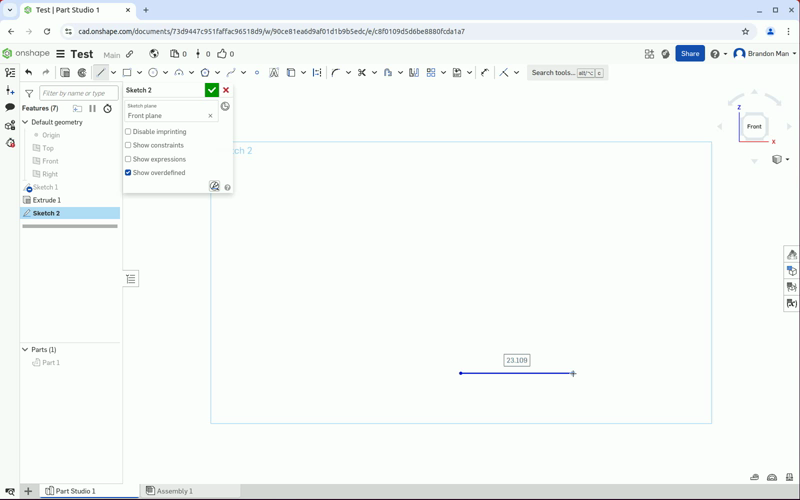
mouse_move(573, 283)
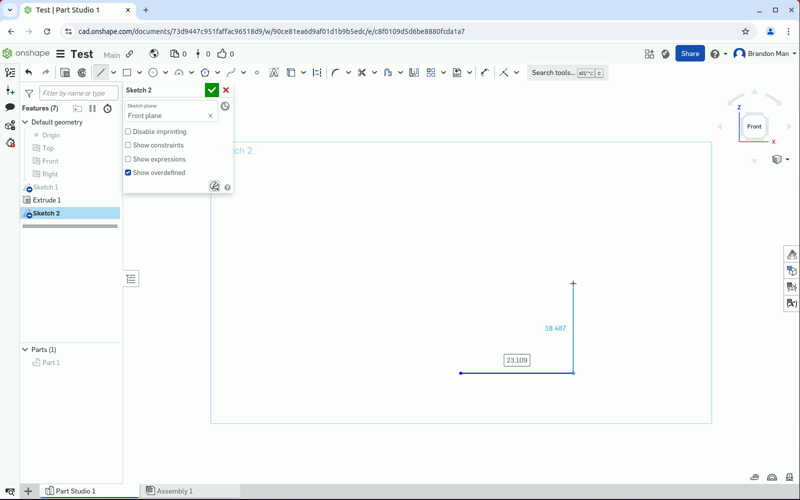
click(573, 283)
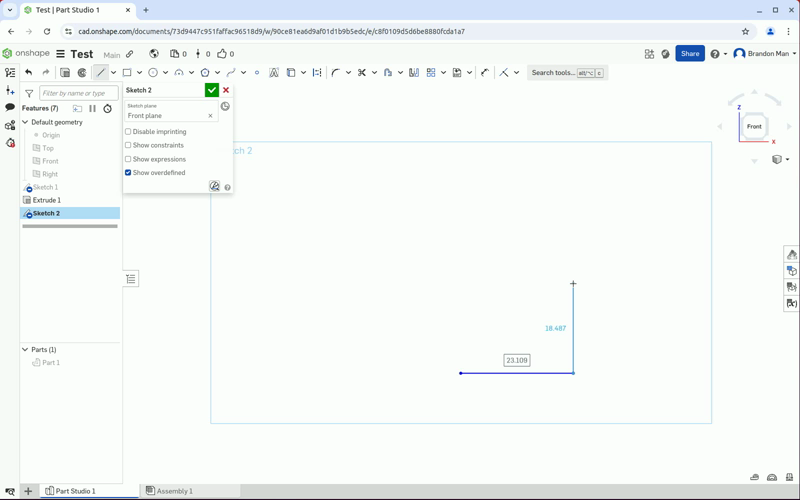
key_up(shift)
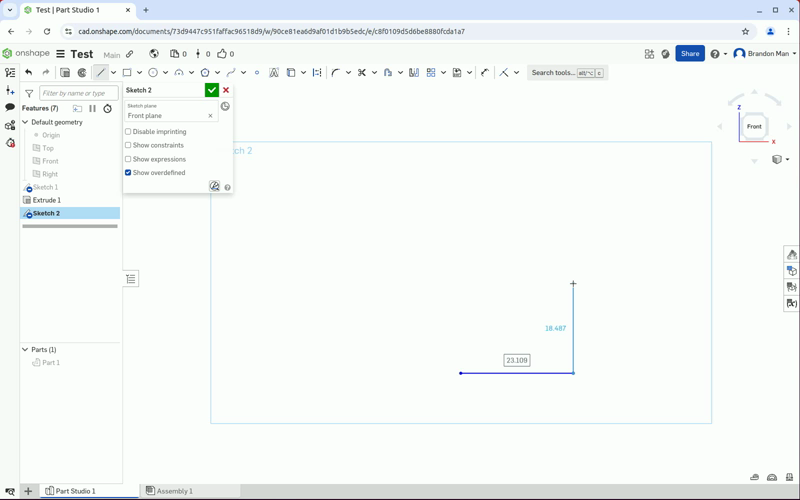
key_down(shift)
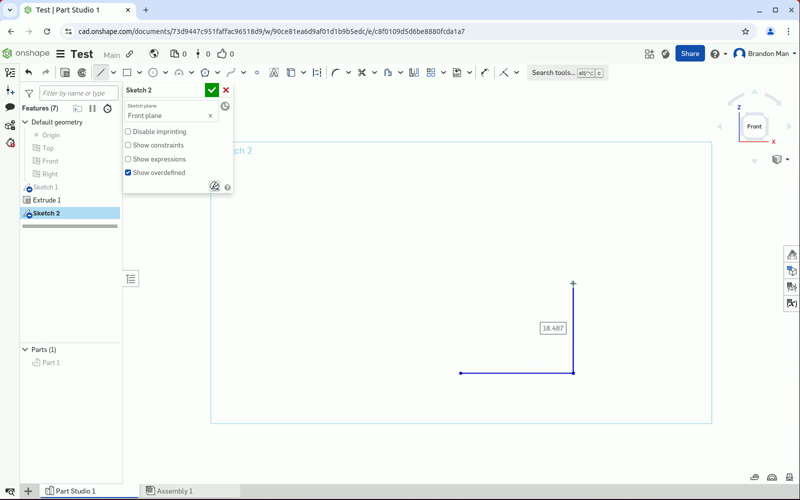
mouse_move(589, 283)
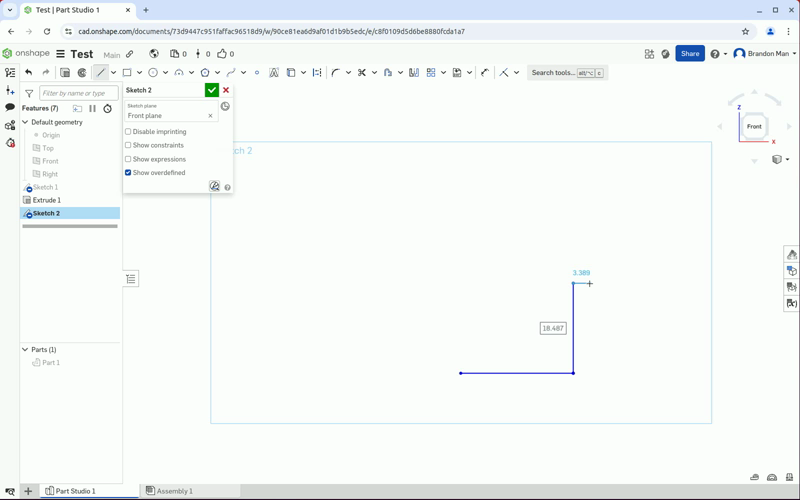
mouse_move(517, 283)
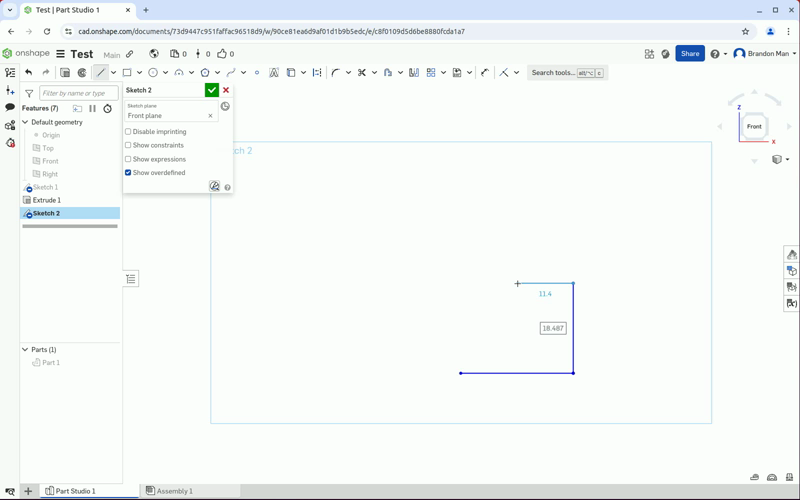
click(517, 283)
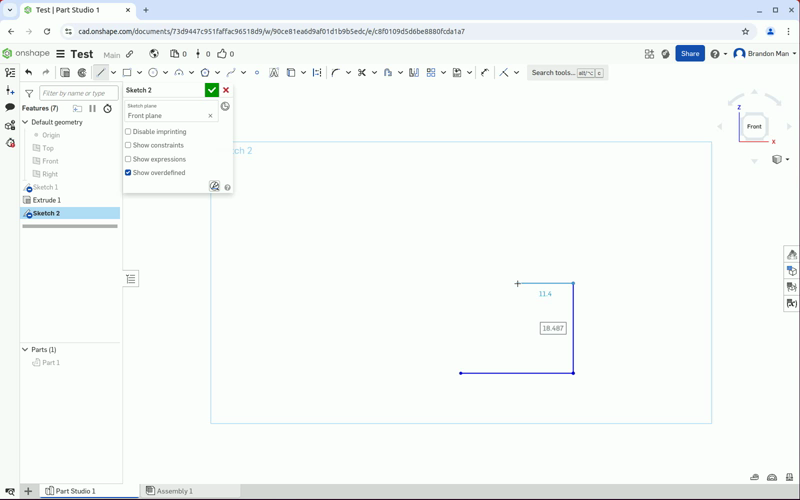
key_up(shift)
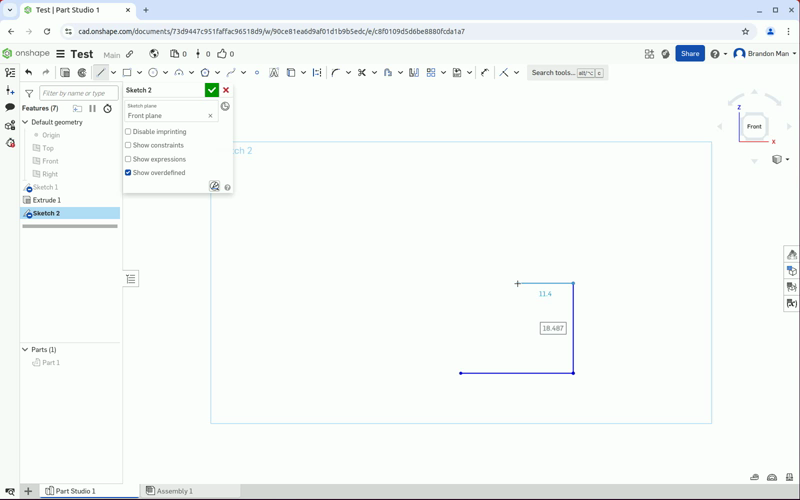
key_down(shift)
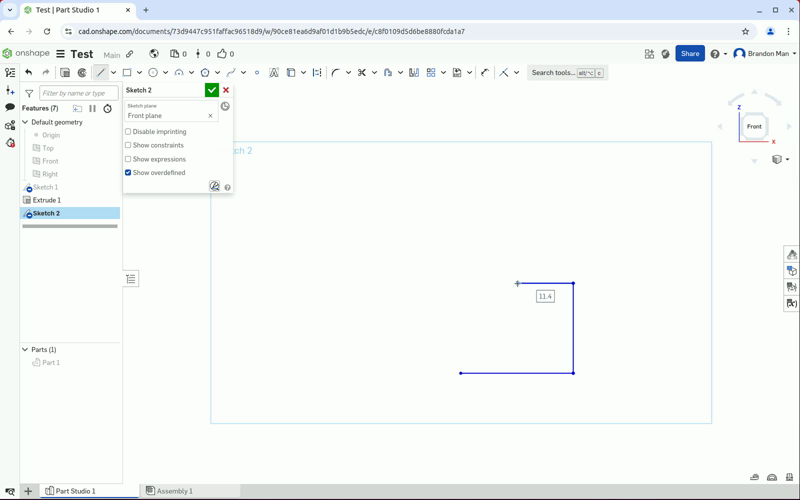
mouse_move(547, 283)
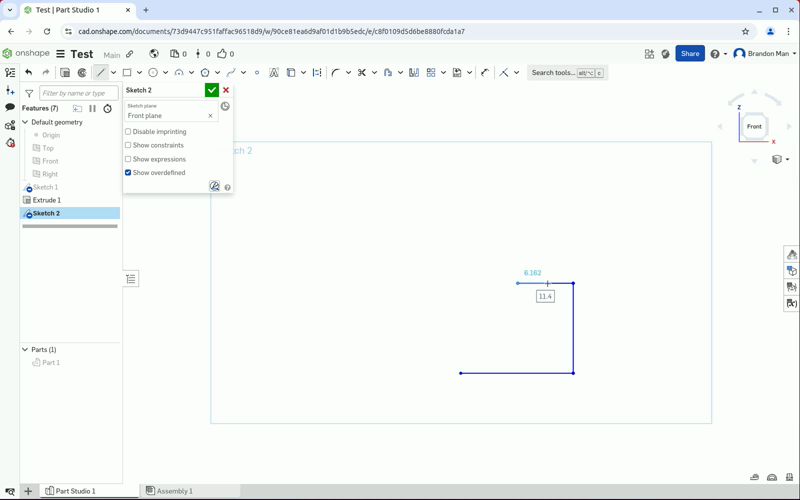
mouse_move(517, 328)
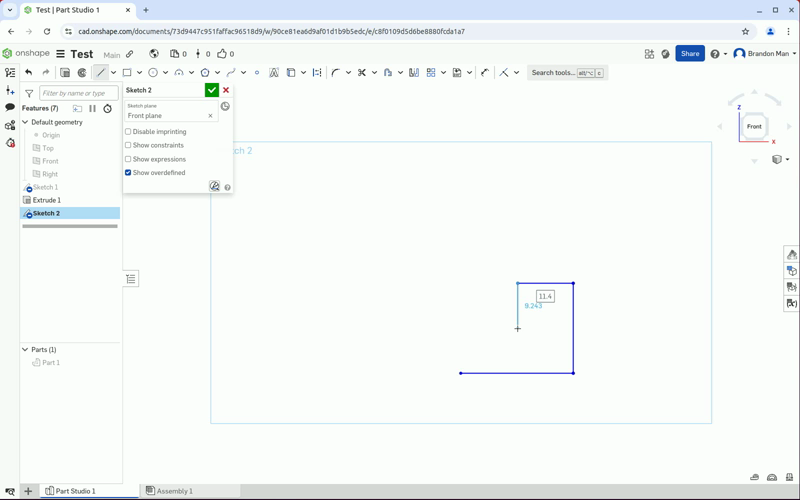
click(517, 328)
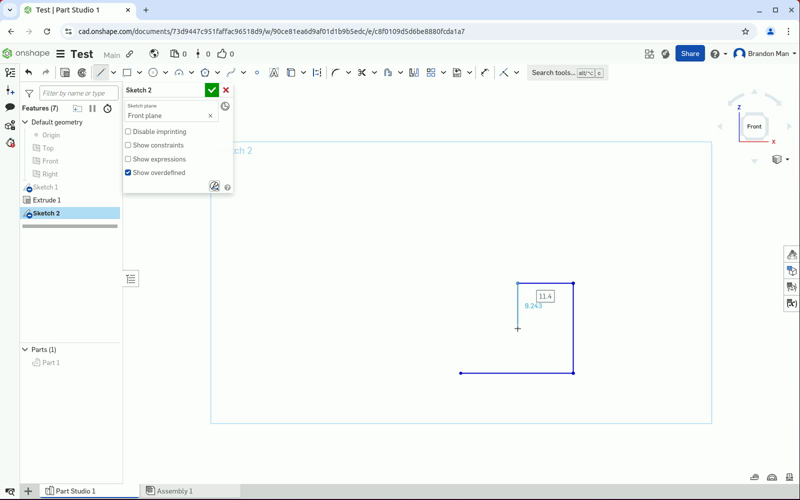
key_up(shift)
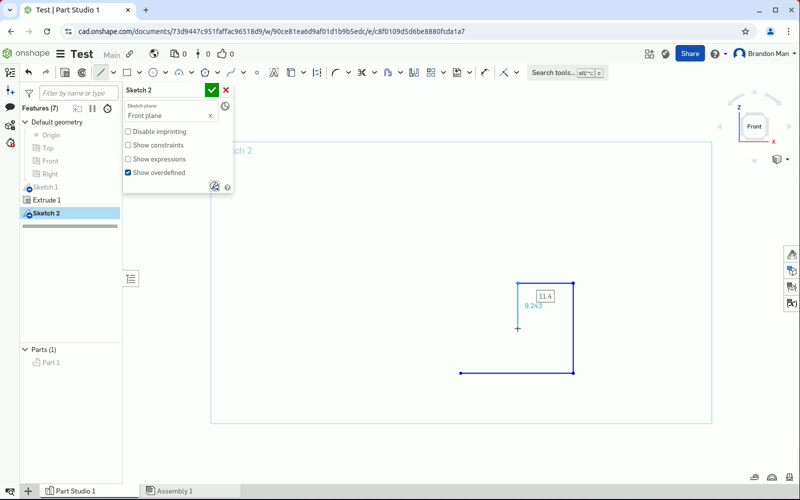
key_down(shift)
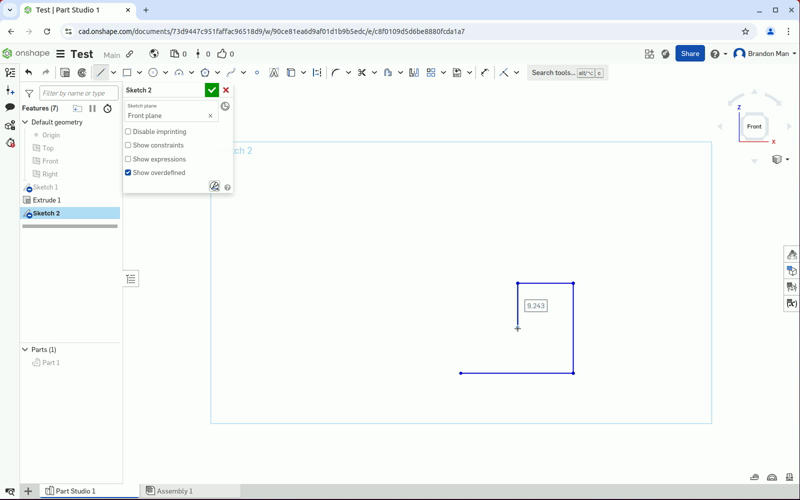
mouse_move(547, 328)
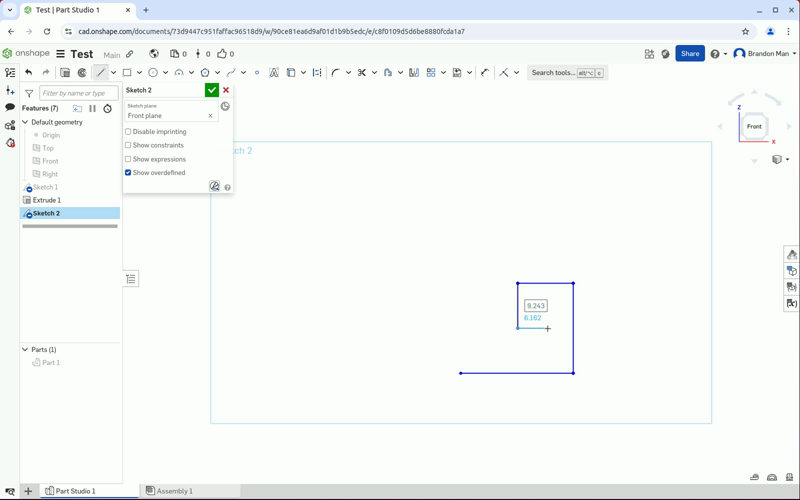
mouse_move(460, 328)
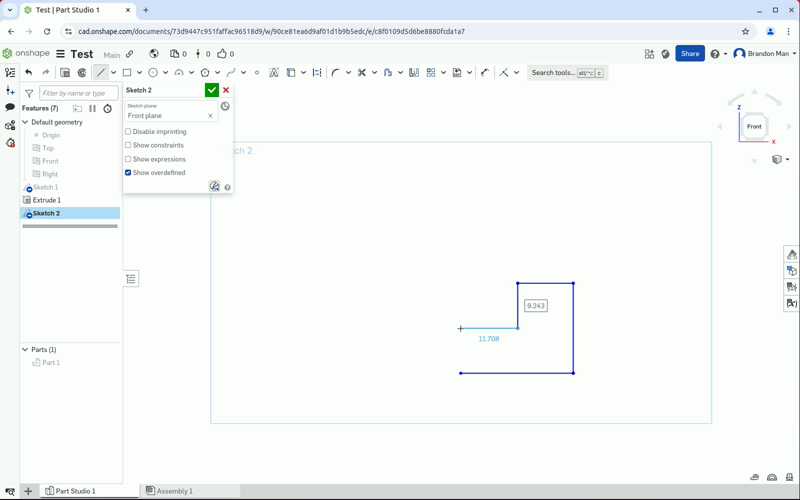
click(460, 328)
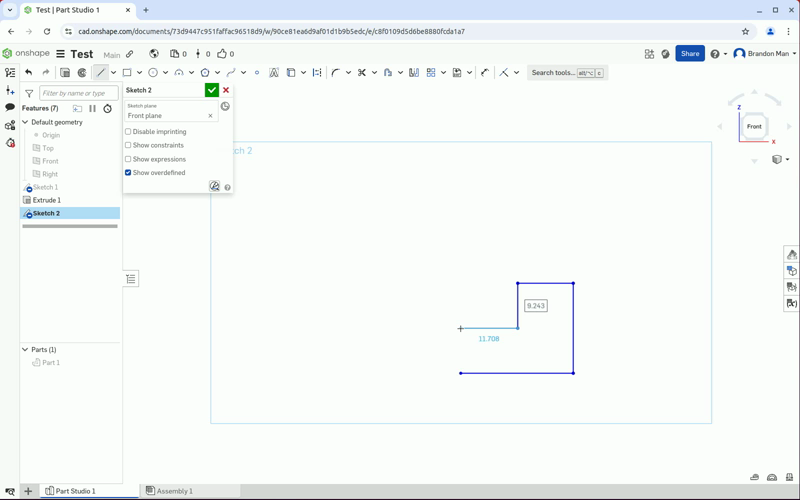
key_up(shift)
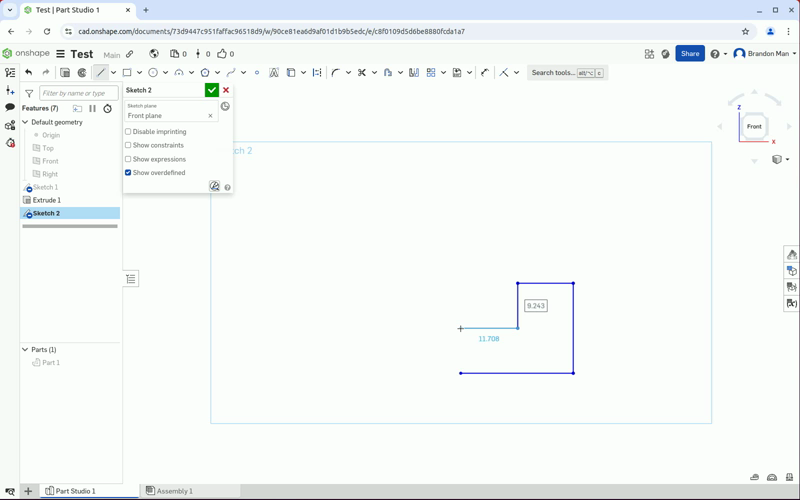
mouse_move(490, 328)
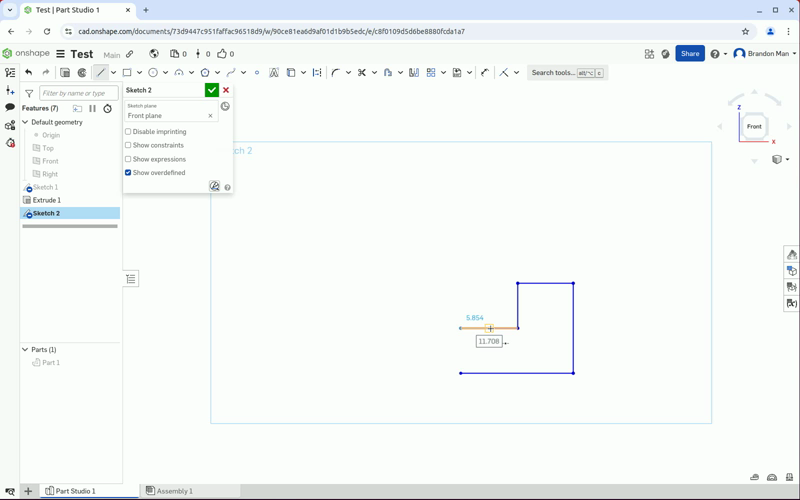
key_down(shift)
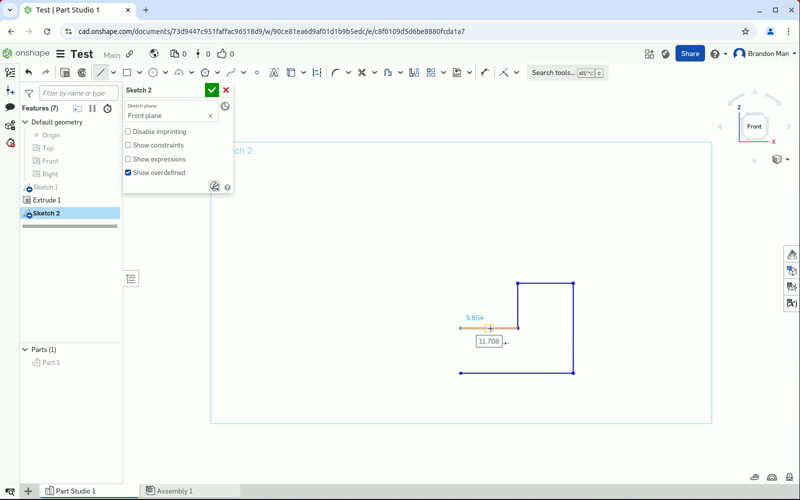
mouse_move(460, 373)
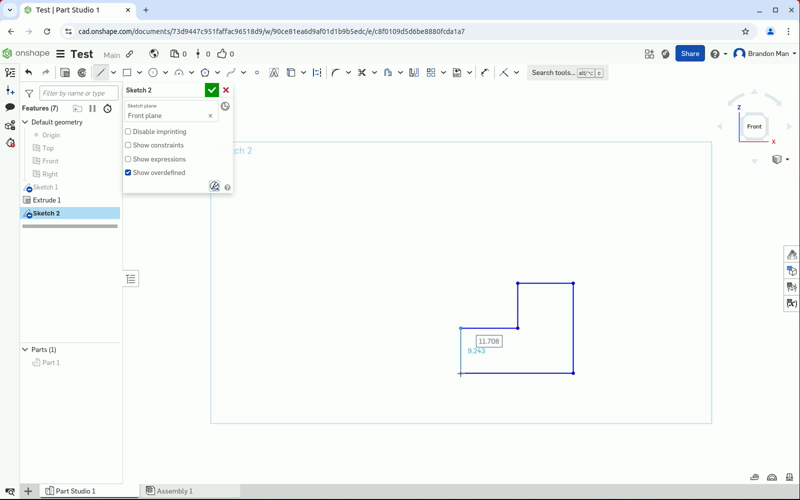
key_up(shift)
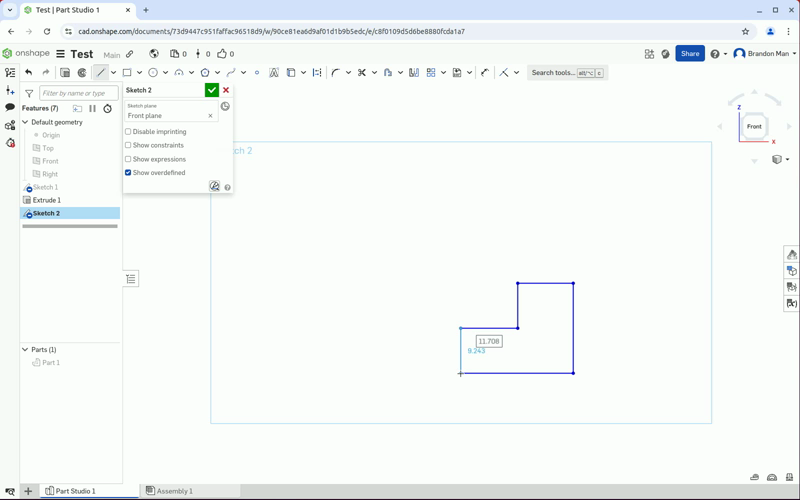
click(460, 373)
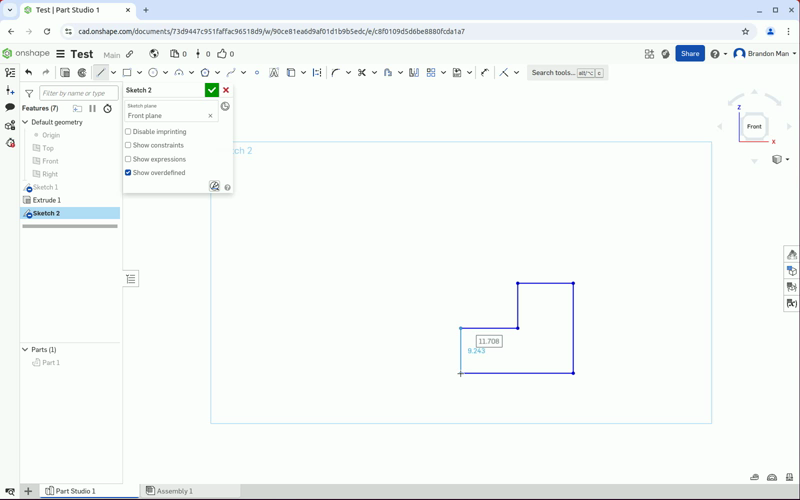
key(esc)
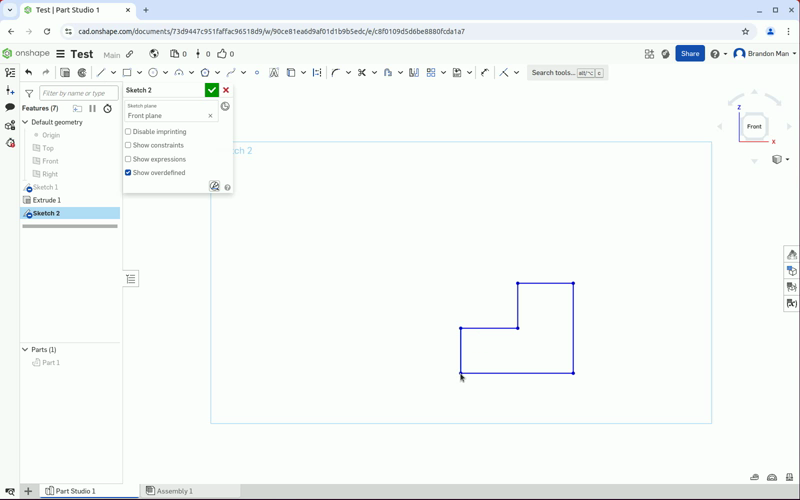
mouse_move(547, 365)
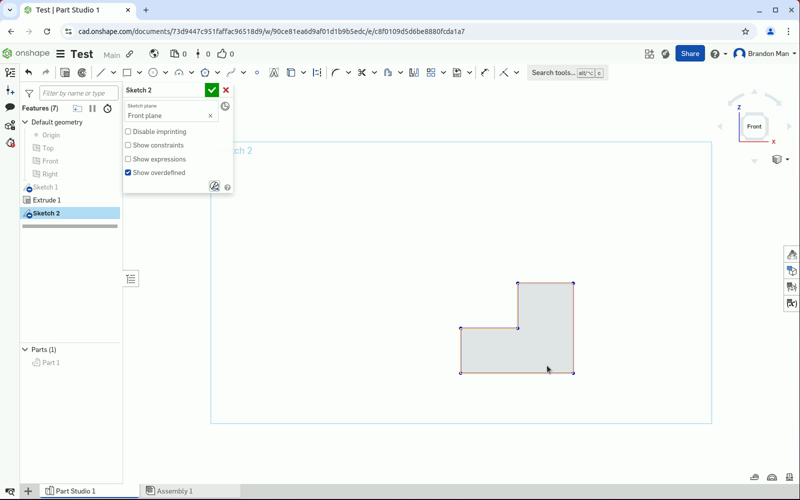
click(547, 365)
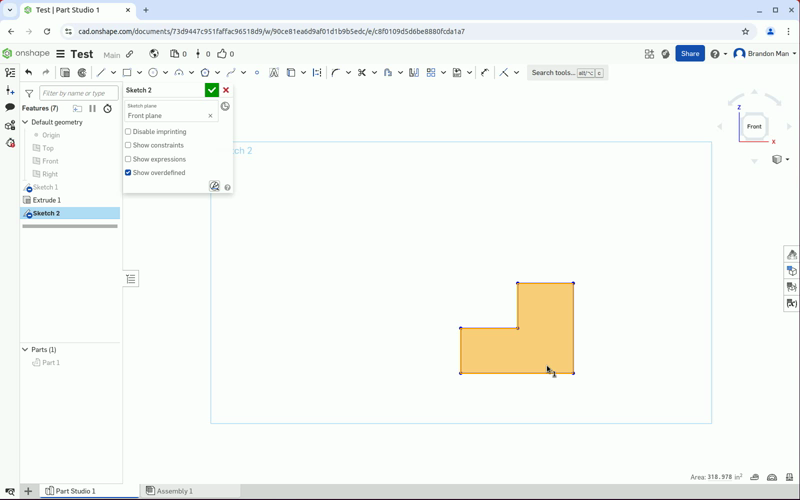
mouse_move(73, 352)
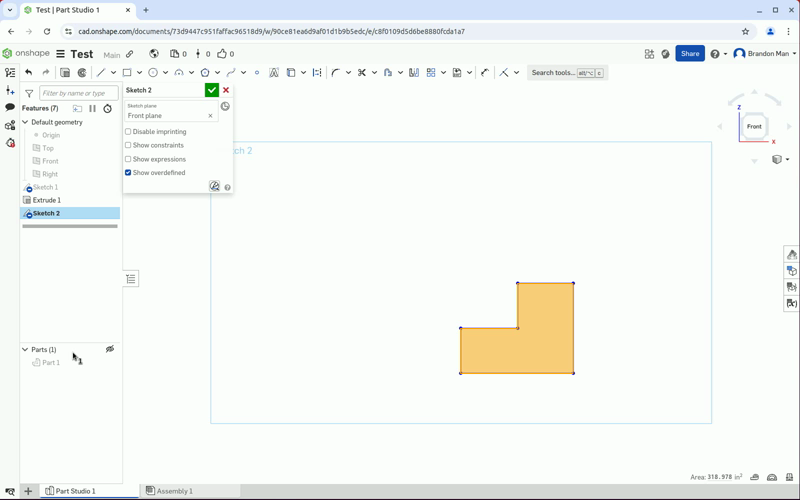
key(shift+y)
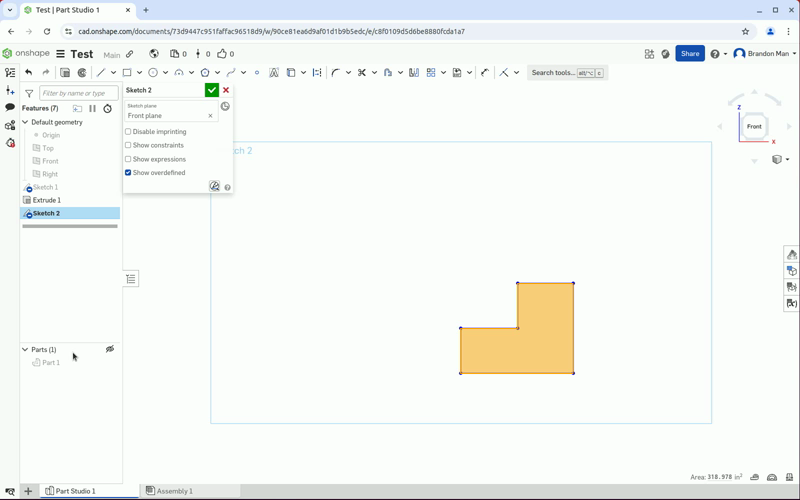
key(shift+e)
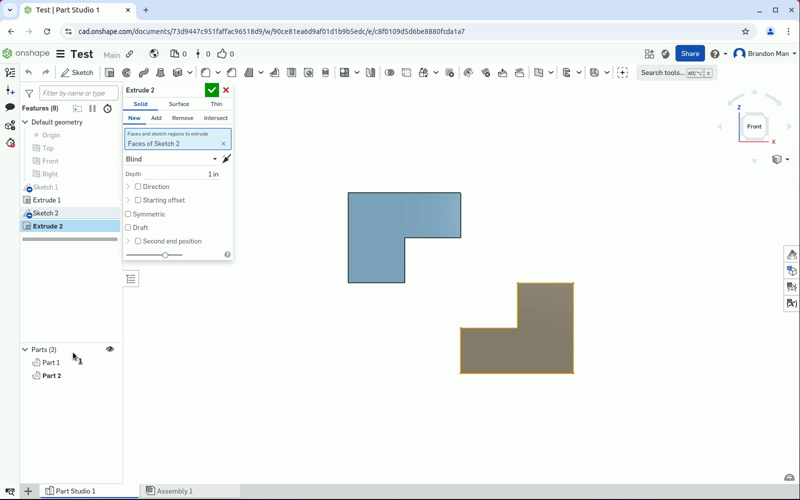
mouse_move(143, 106)
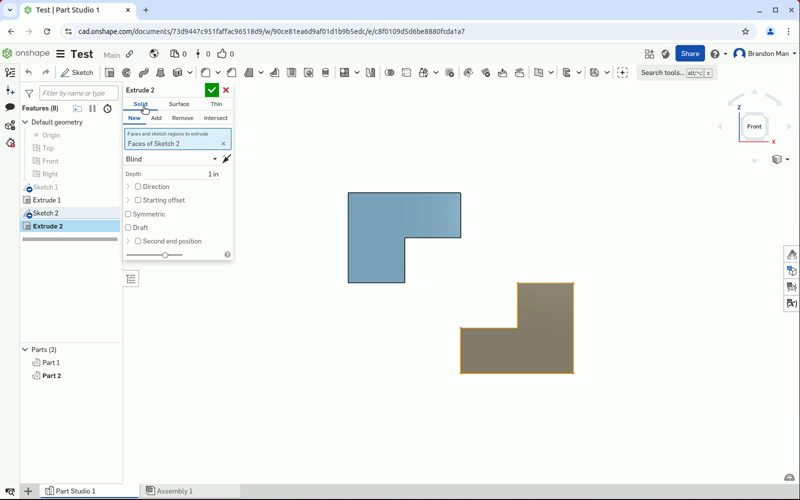
click(143, 106)
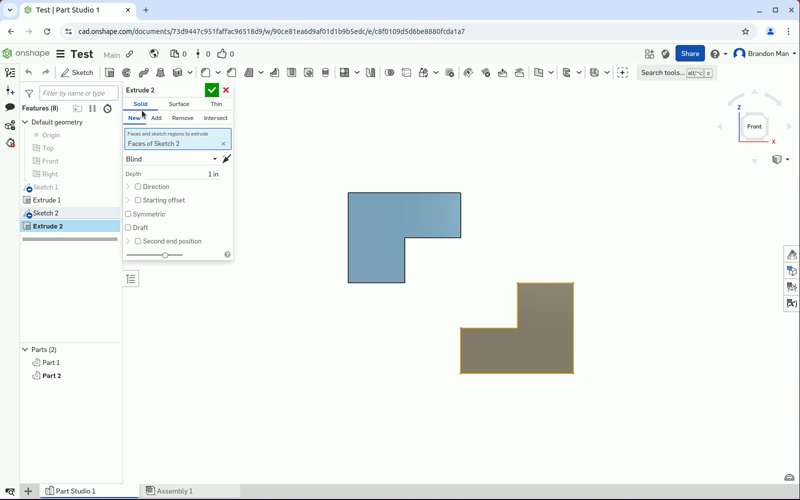
mouse_move(137, 120)
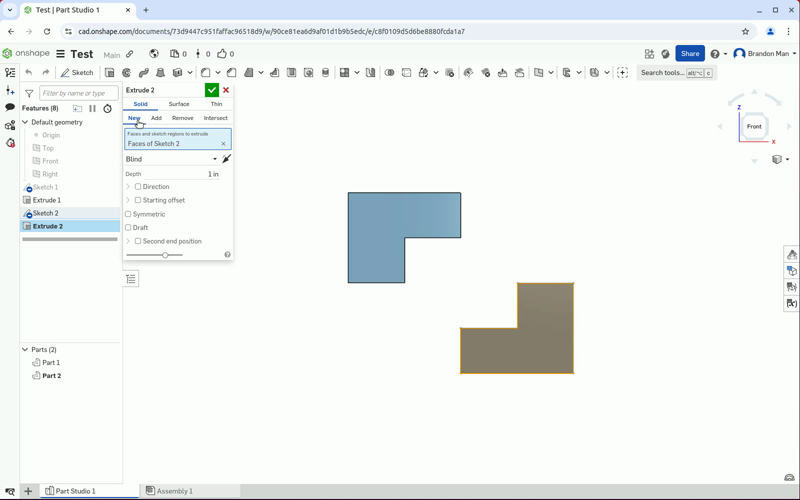
click(137, 120)
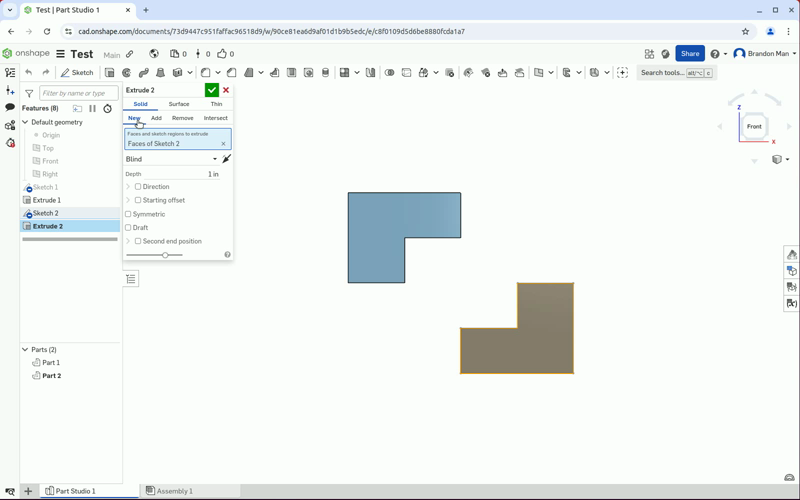
key(tab, 4)
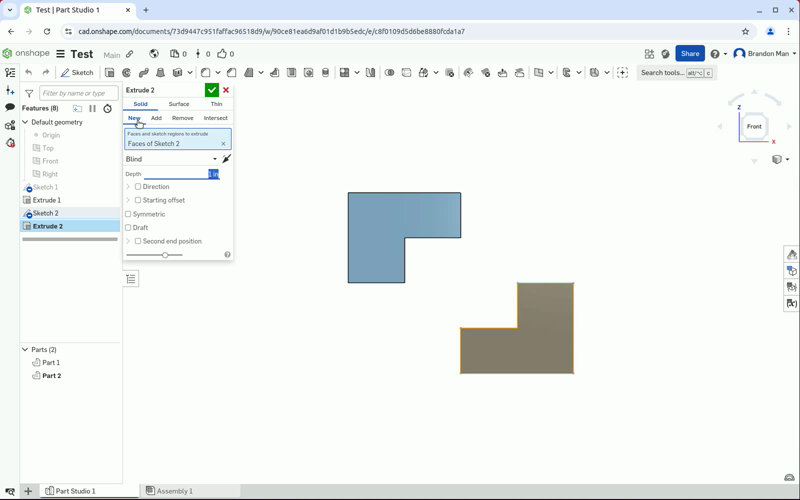
text(18.535)
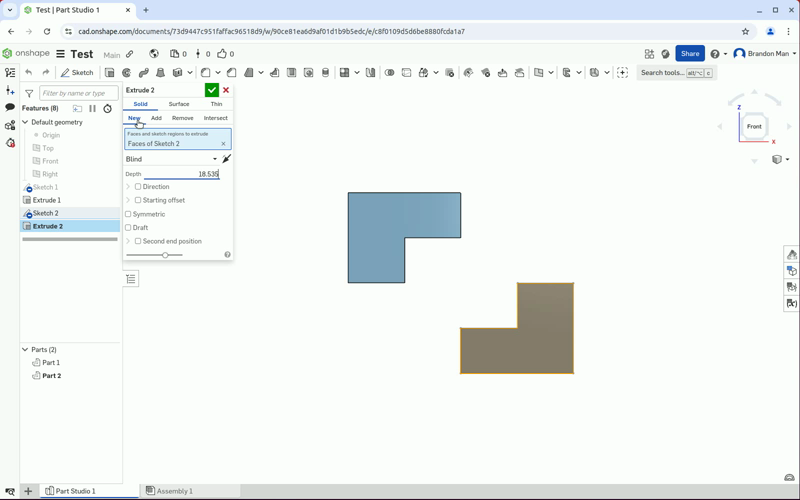
key(enter)
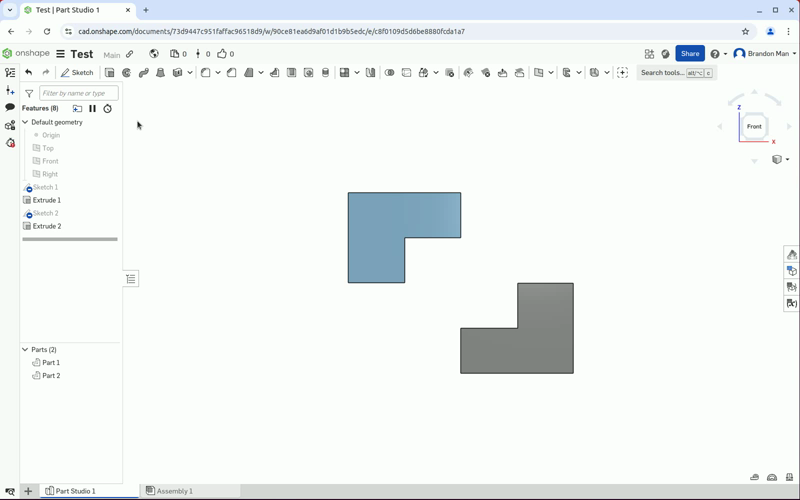
key(shift+h)
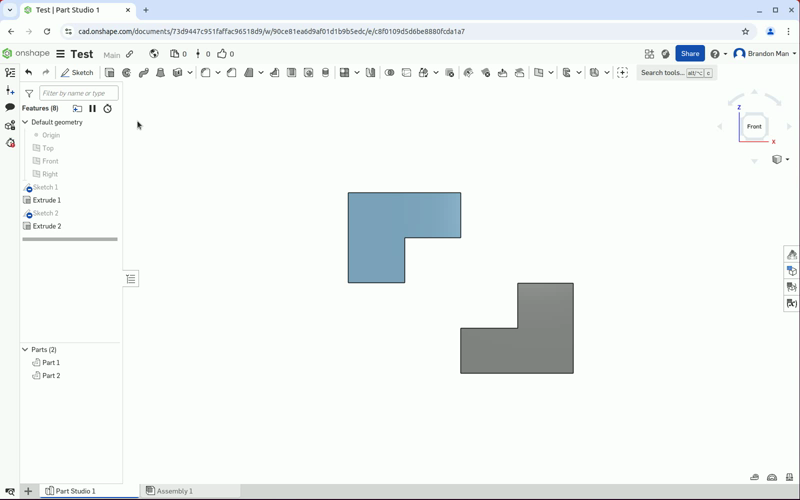
key(shift+h)
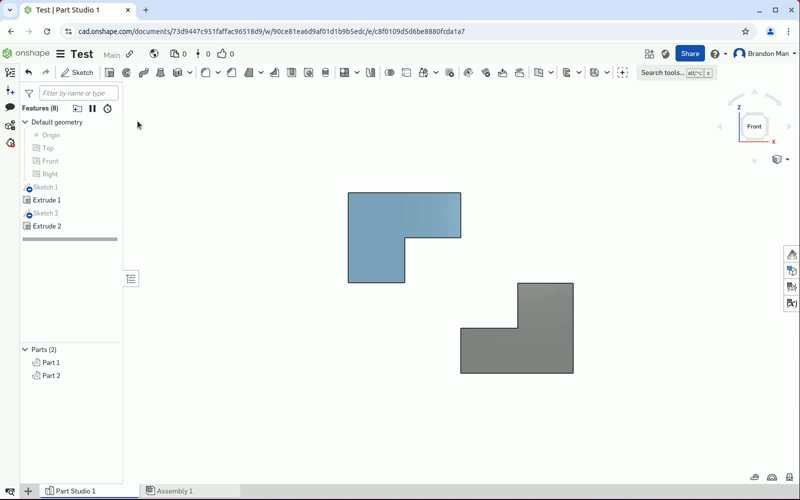
mouse_move(73, 189)
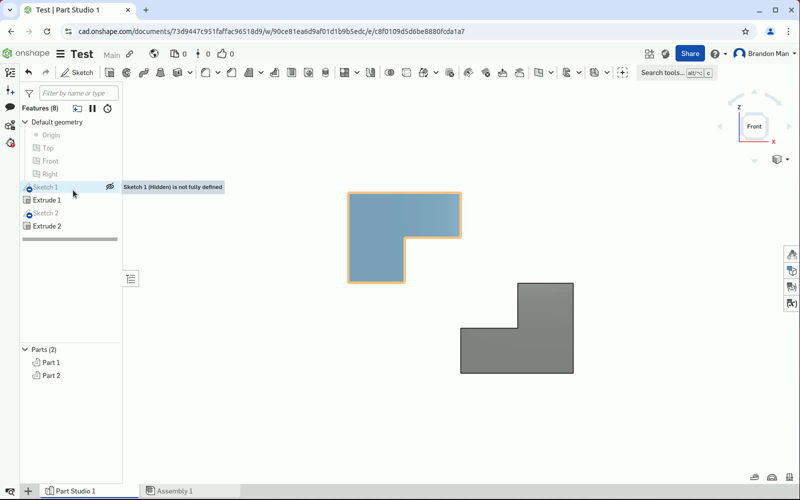
click(73, 189)
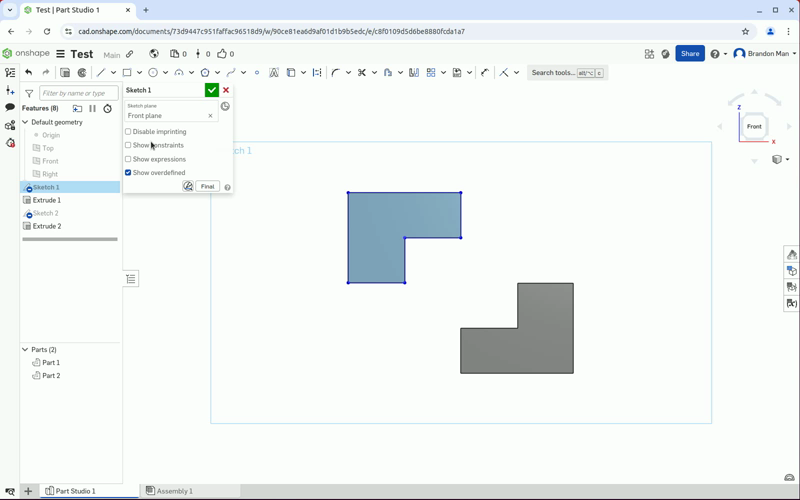
mouse_move(229, 92)
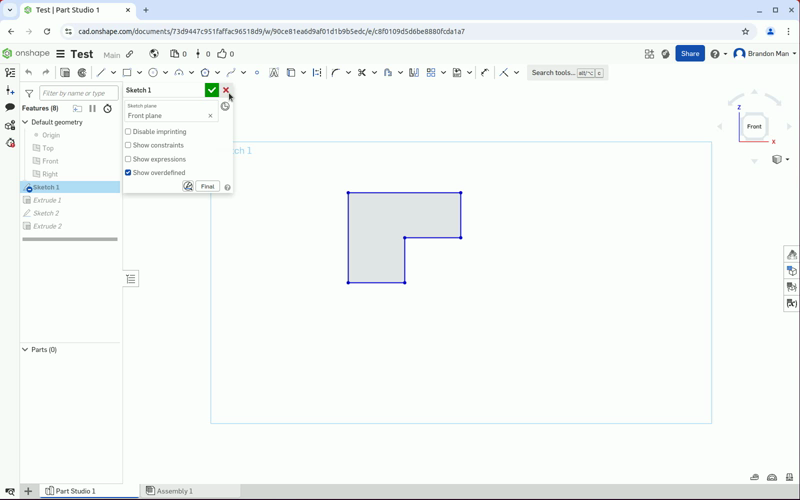
click(229, 92)
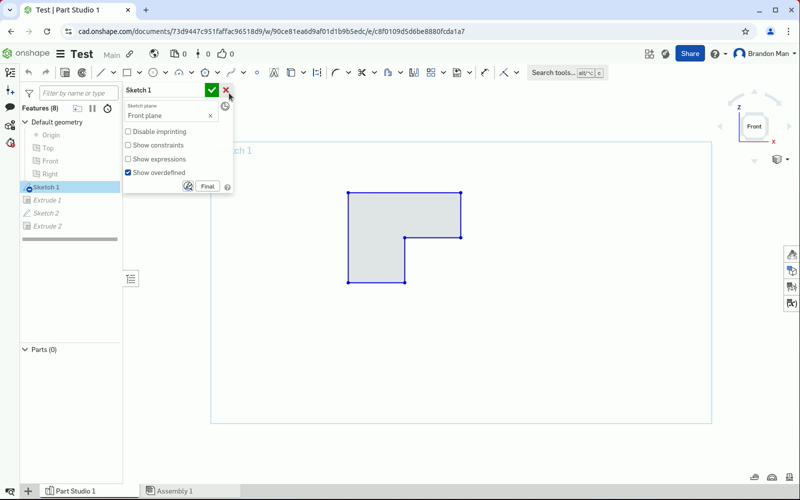
key(shift+s)
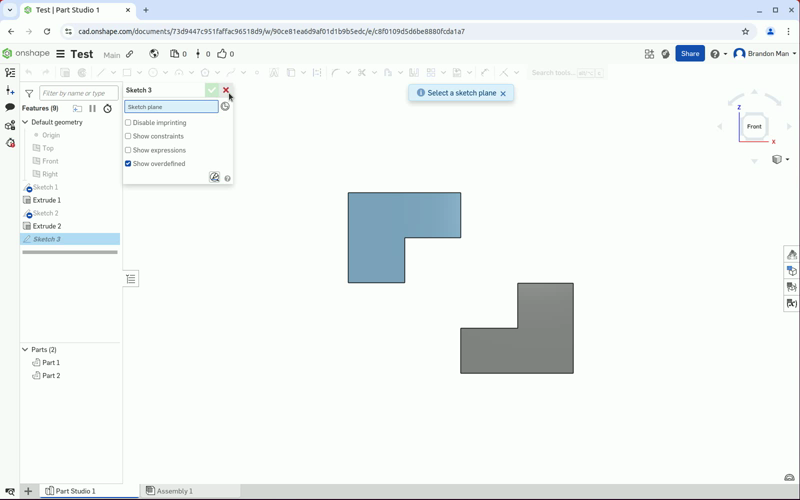
mouse_move(73, 163)
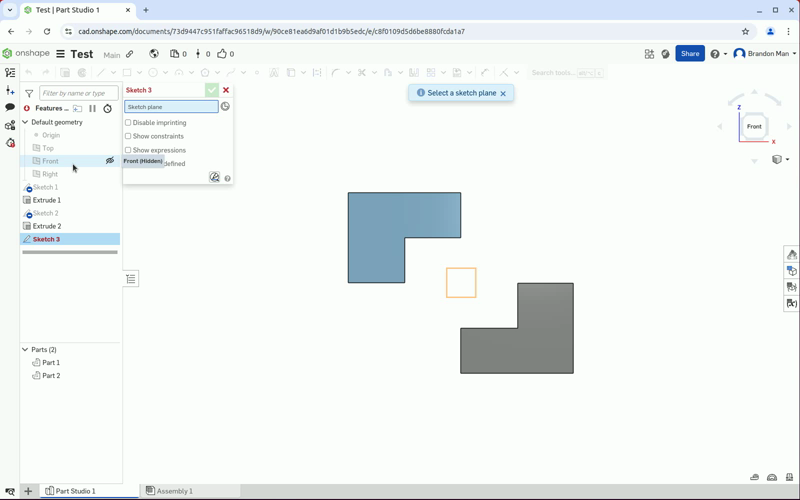
click(73, 163)
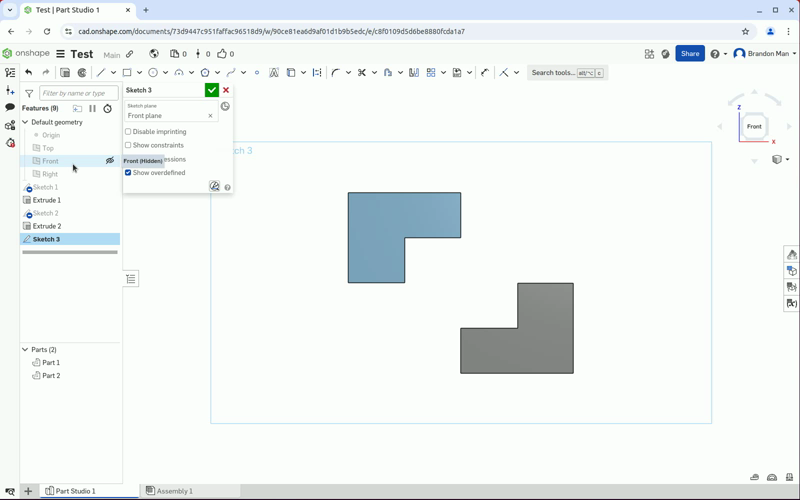
mouse_move(73, 352)
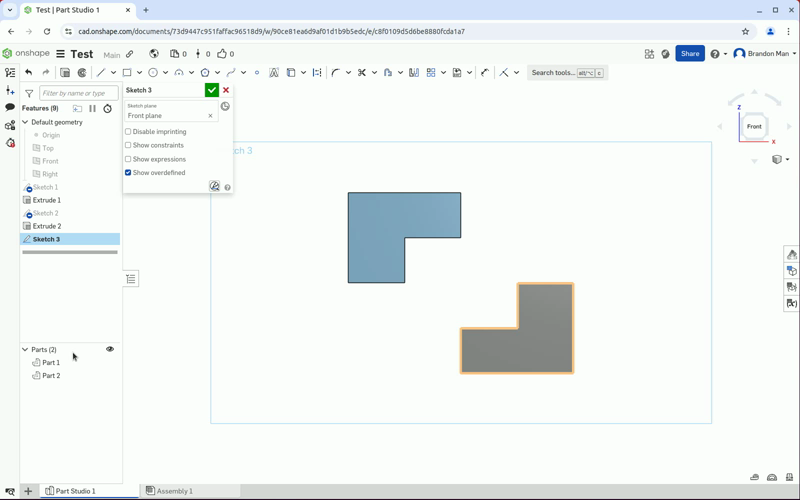
key(y)
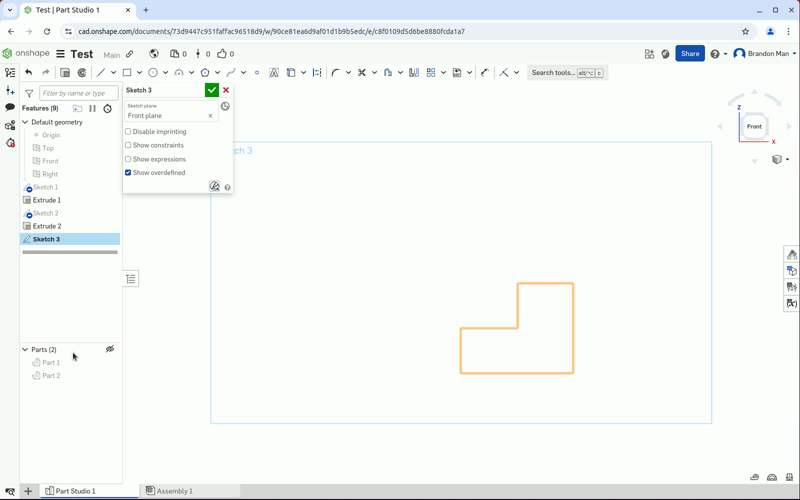
key(l)
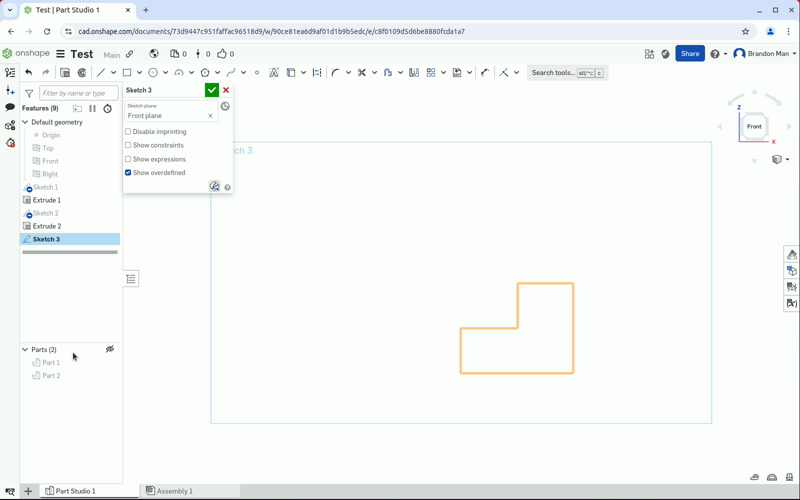
key_down(shift)
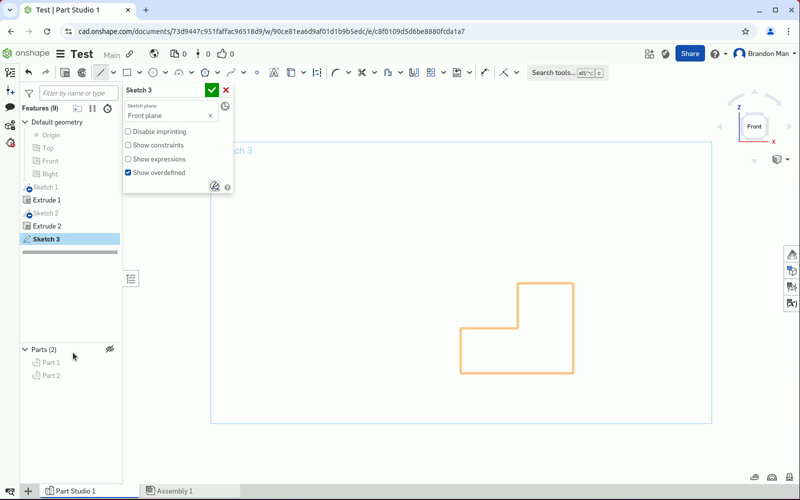
mouse_move(404, 327)
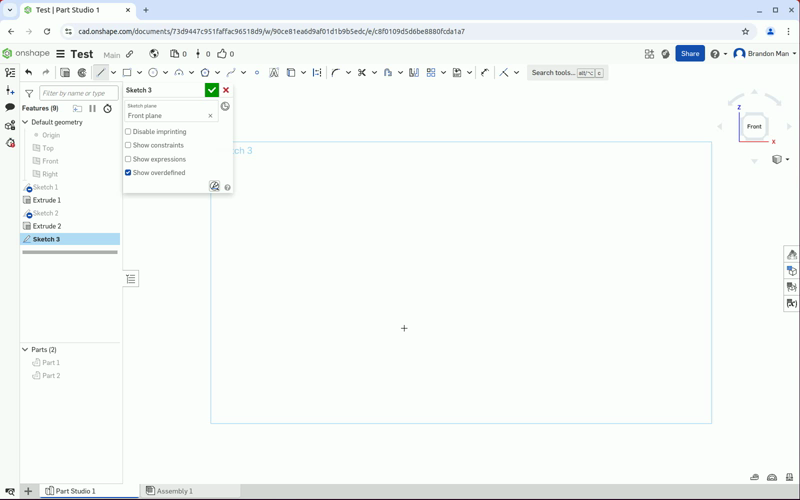
click(404, 327)
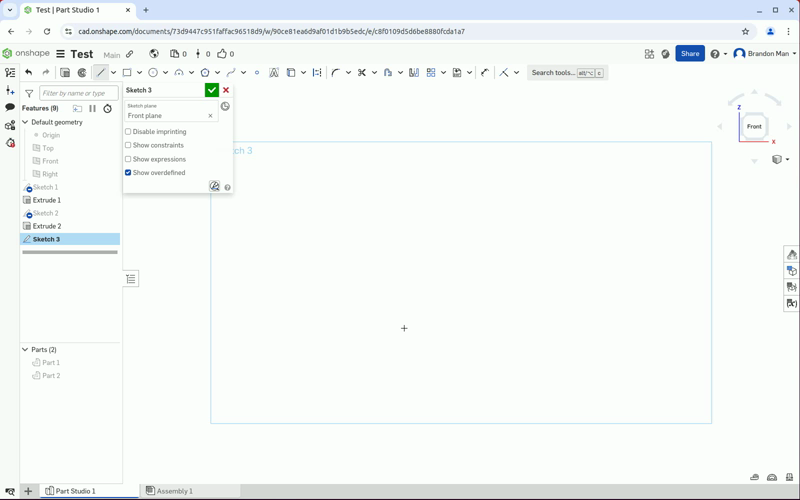
key_up(shift)
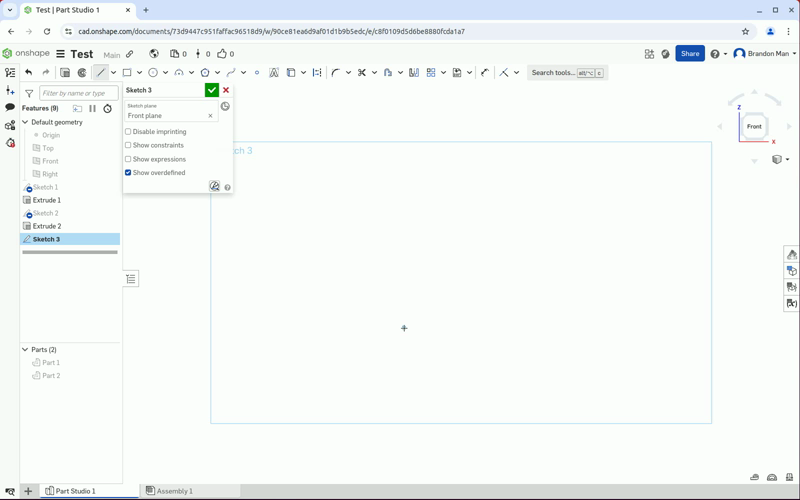
key_down(shift)
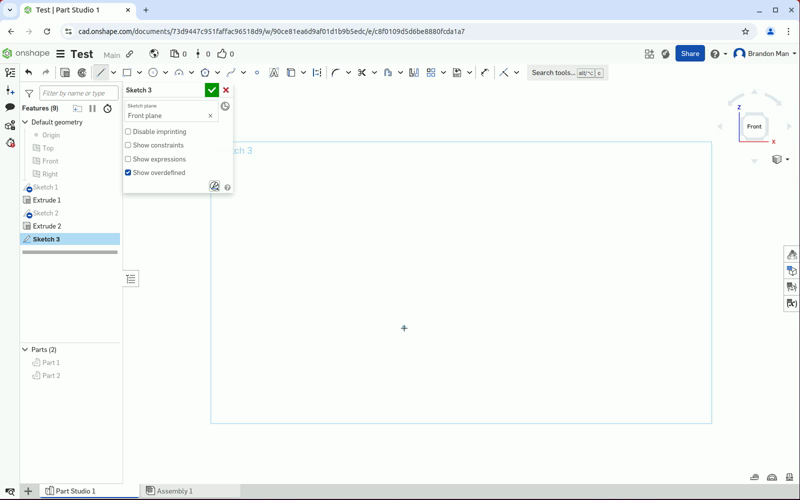
mouse_move(434, 327)
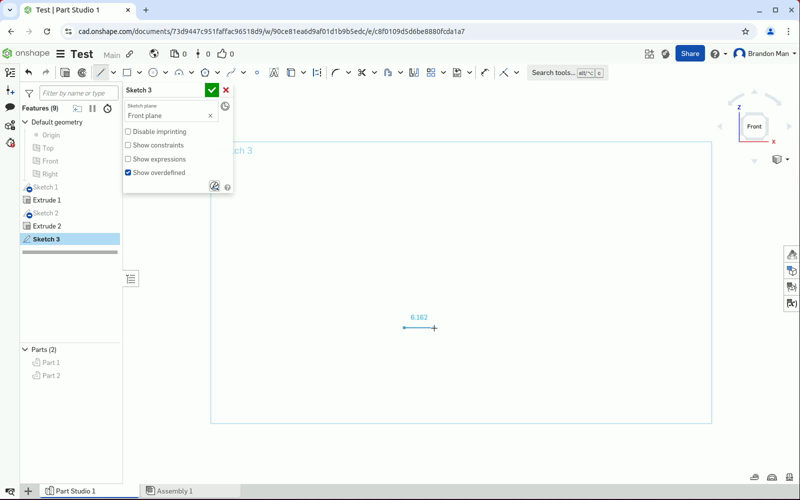
mouse_move(461, 327)
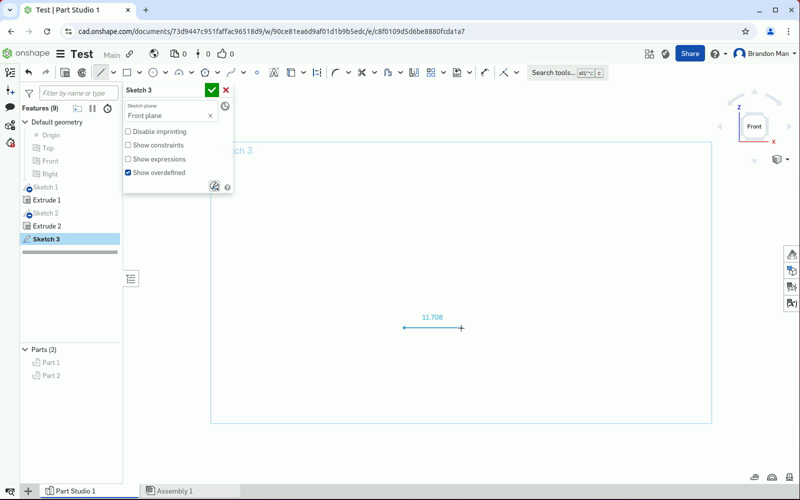
click(461, 327)
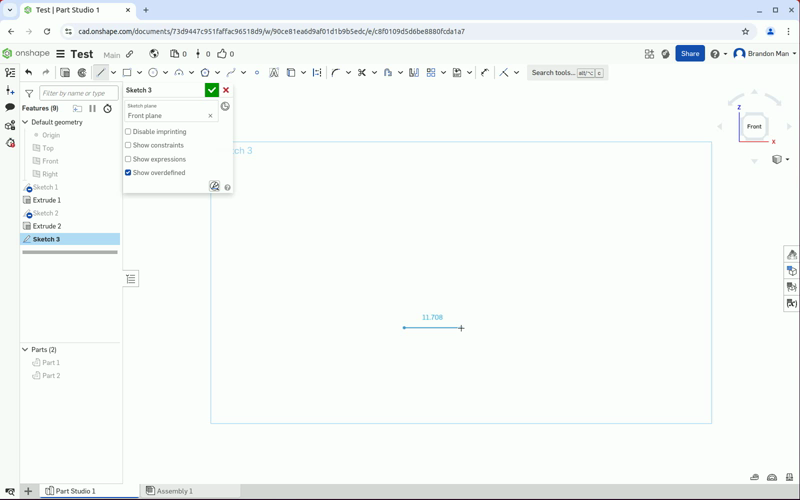
key_up(shift)
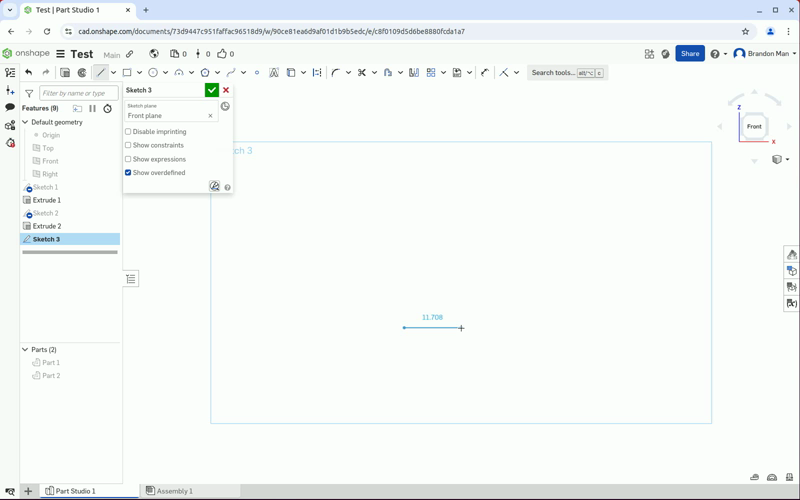
key_down(shift)
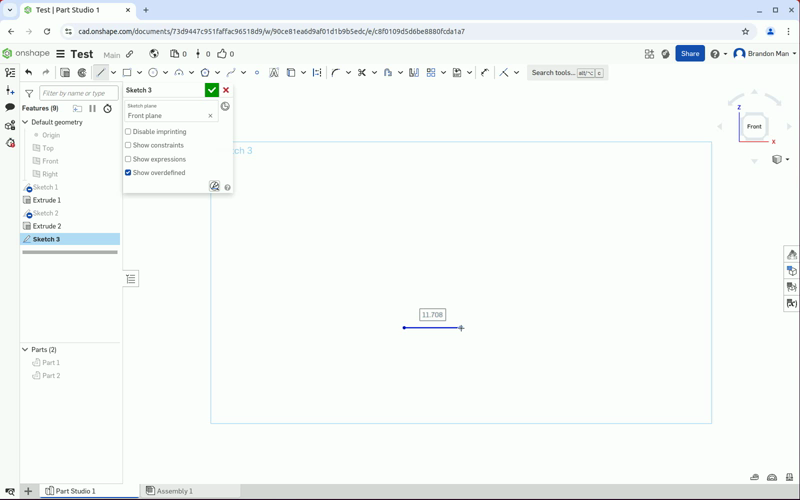
mouse_move(491, 327)
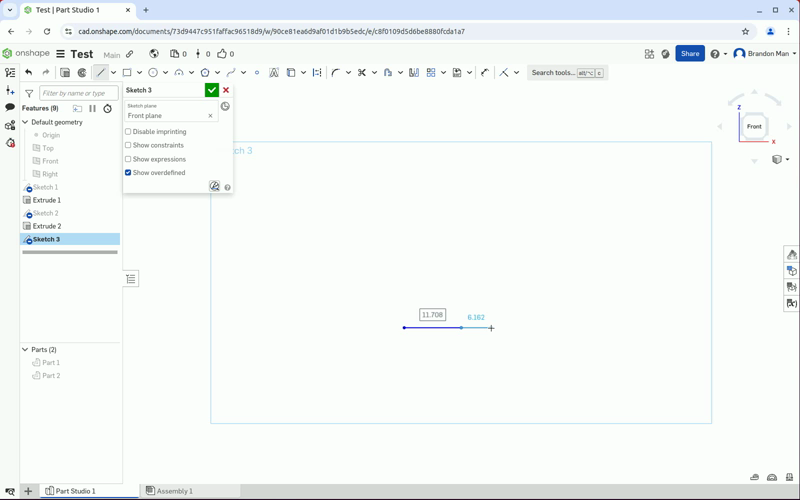
mouse_move(461, 282)
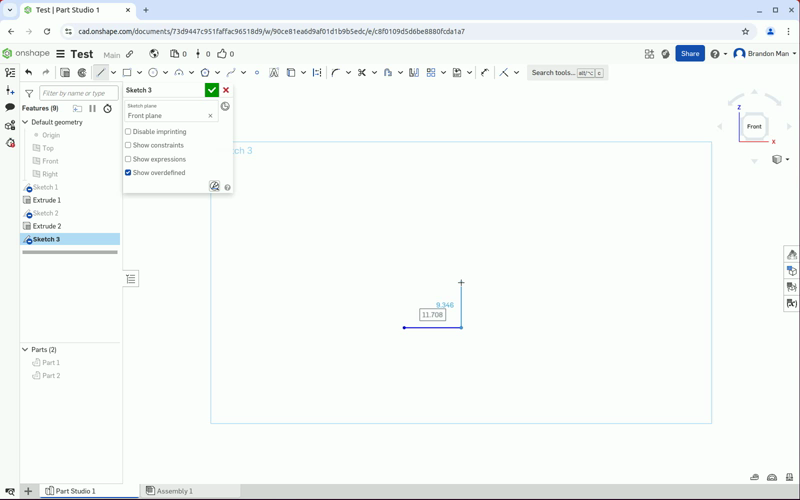
click(461, 282)
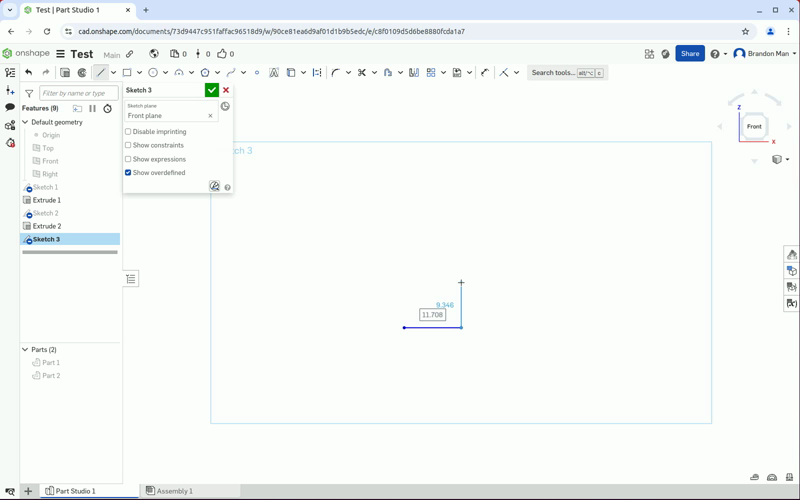
key_up(shift)
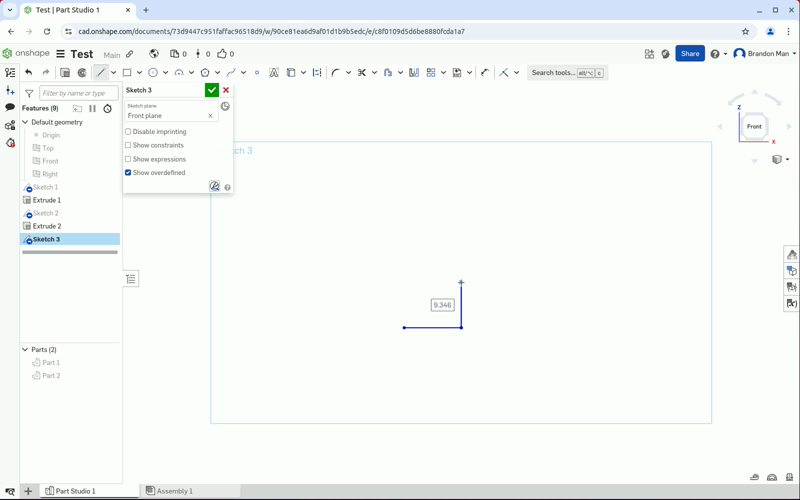
key_down(shift)
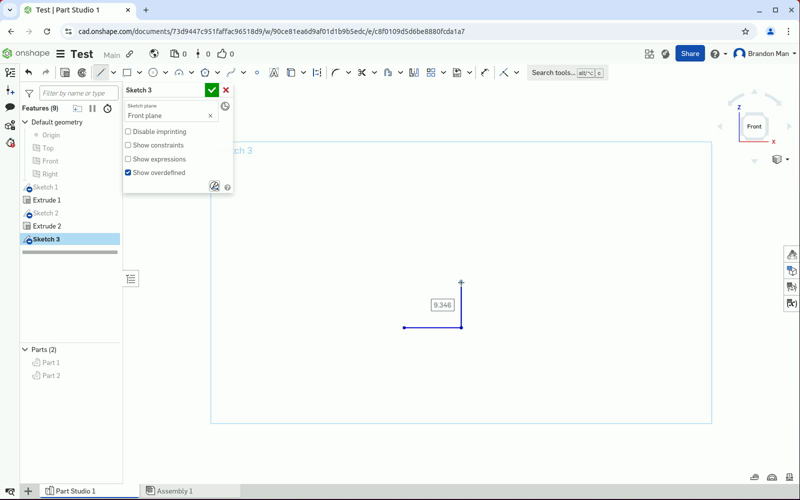
mouse_move(491, 282)
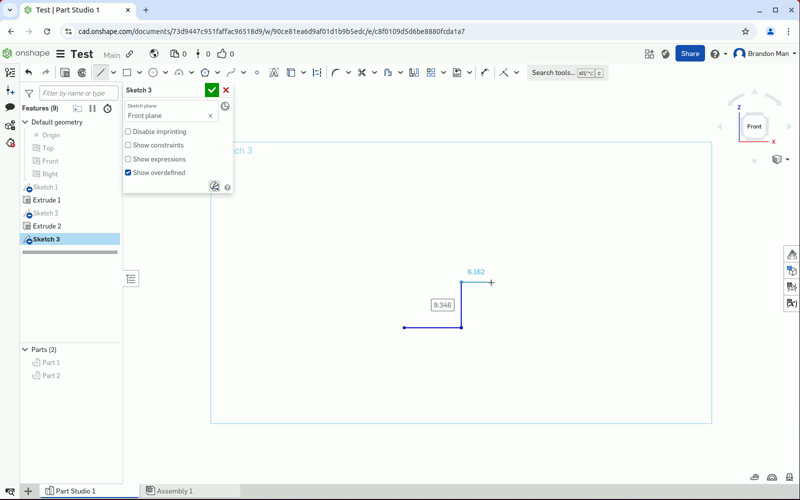
mouse_move(404, 282)
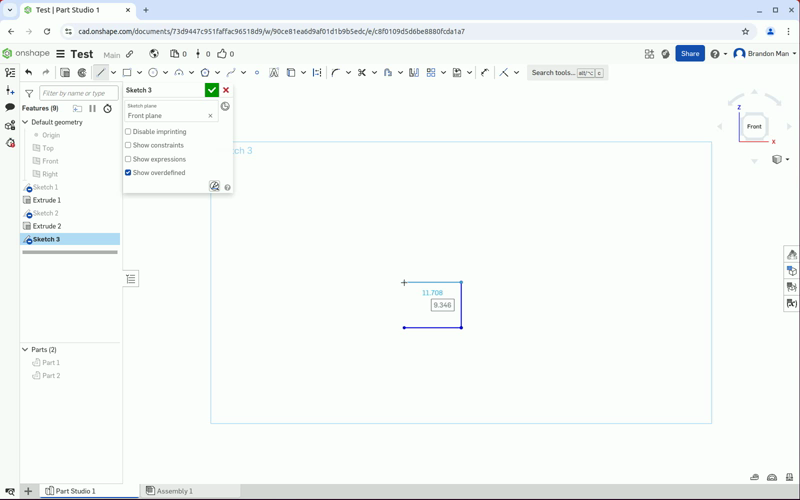
click(404, 282)
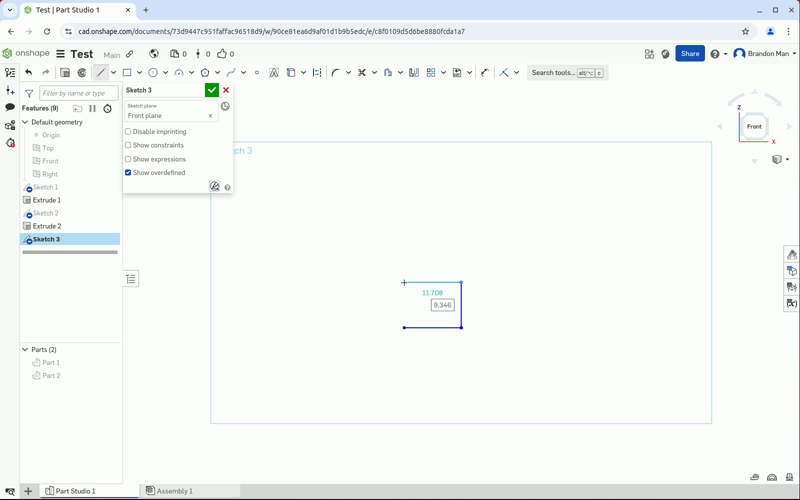
key_up(shift)
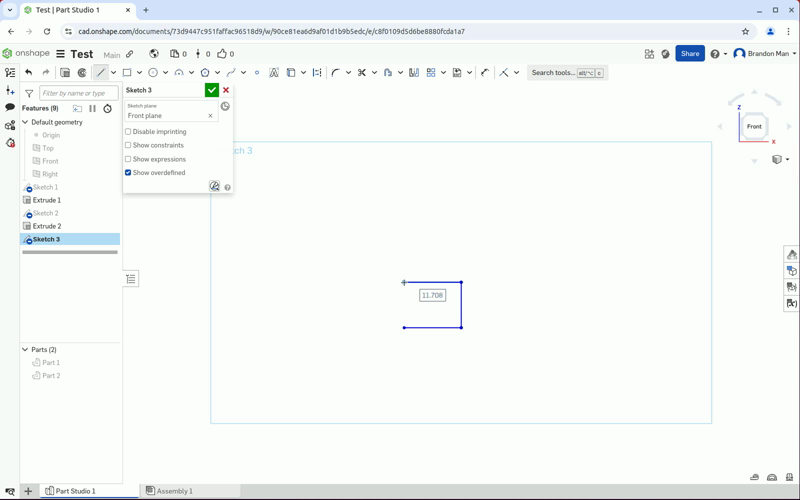
mouse_move(434, 282)
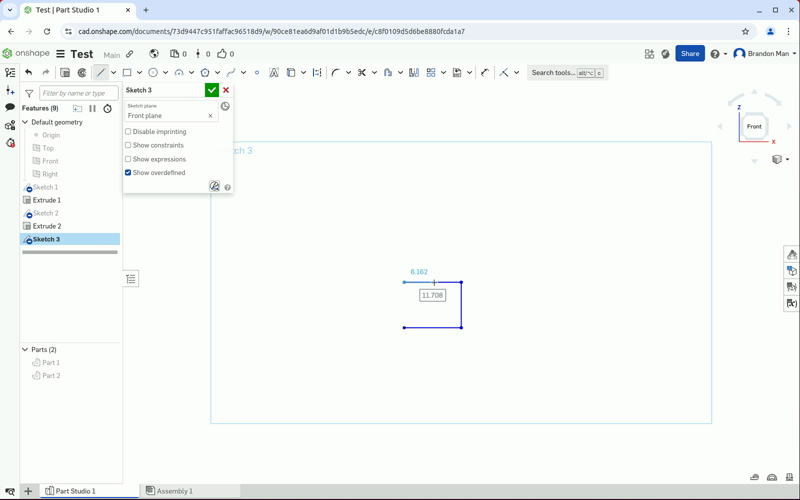
key_down(shift)
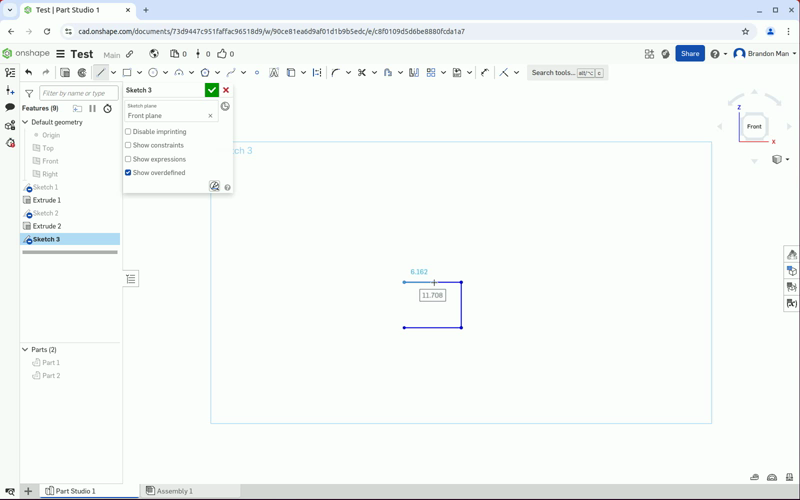
mouse_move(404, 327)
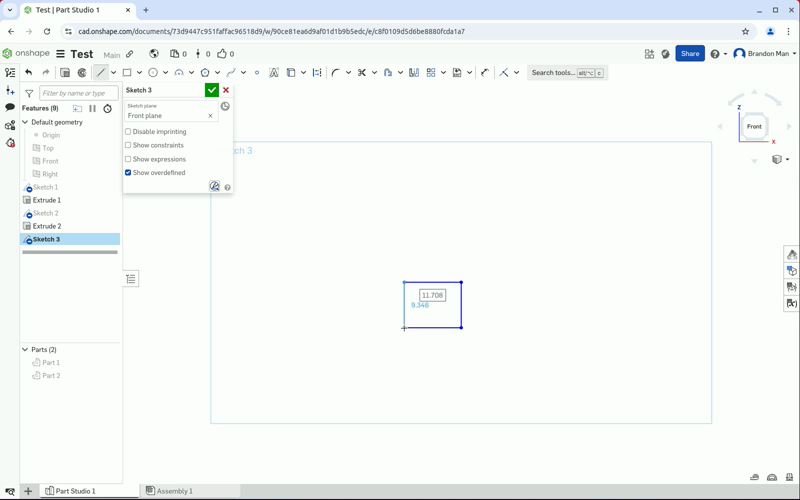
key_up(shift)
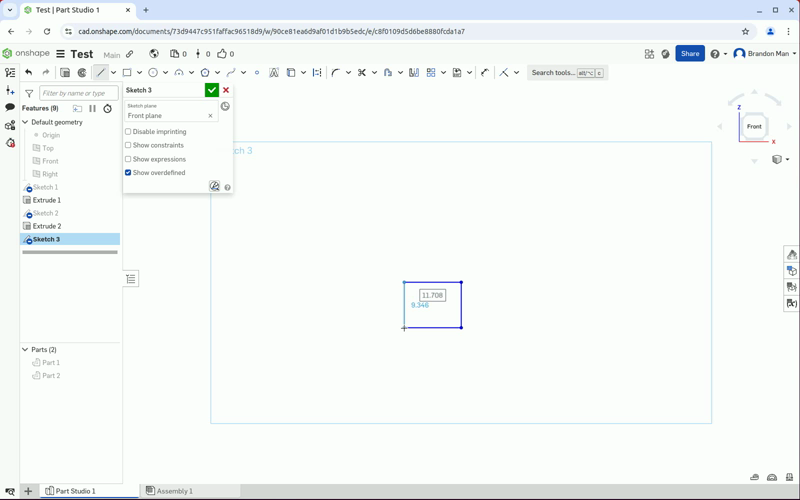
click(404, 327)
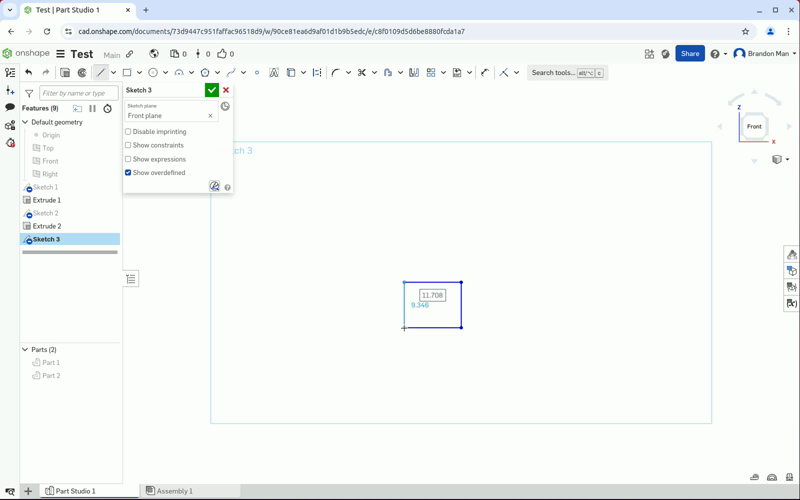
key(esc)
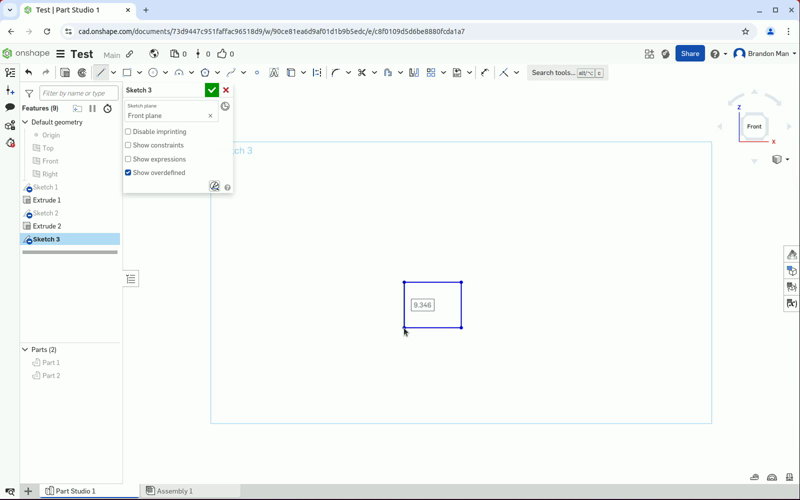
mouse_move(456, 290)
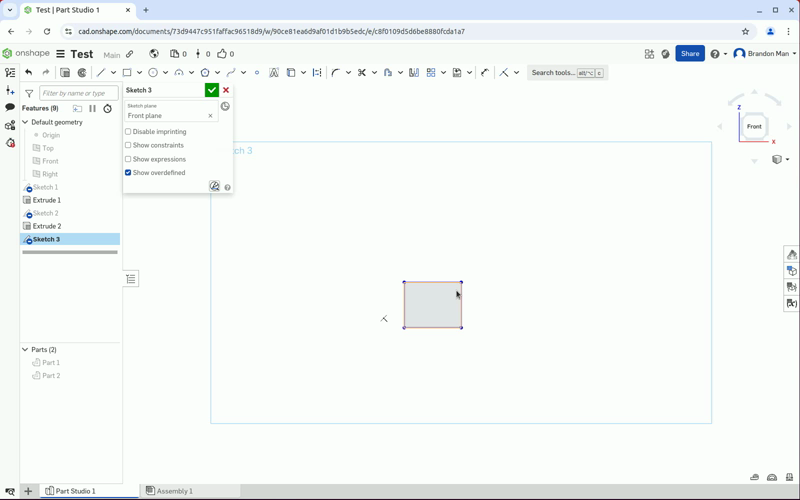
click(456, 290)
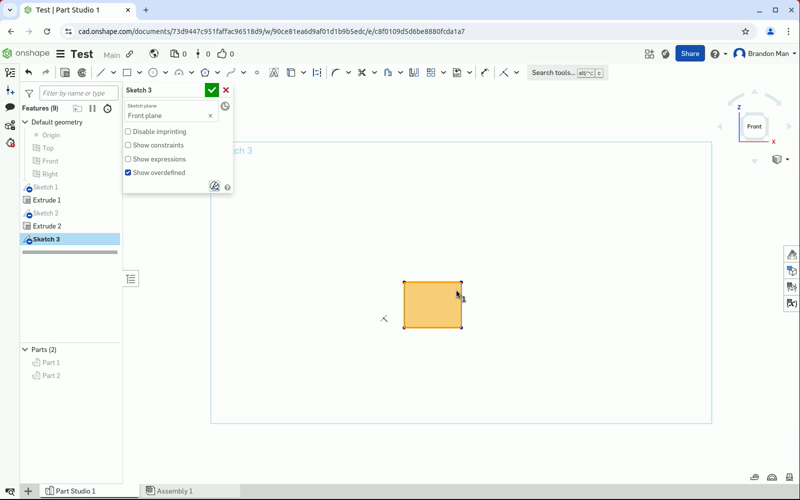
mouse_move(73, 352)
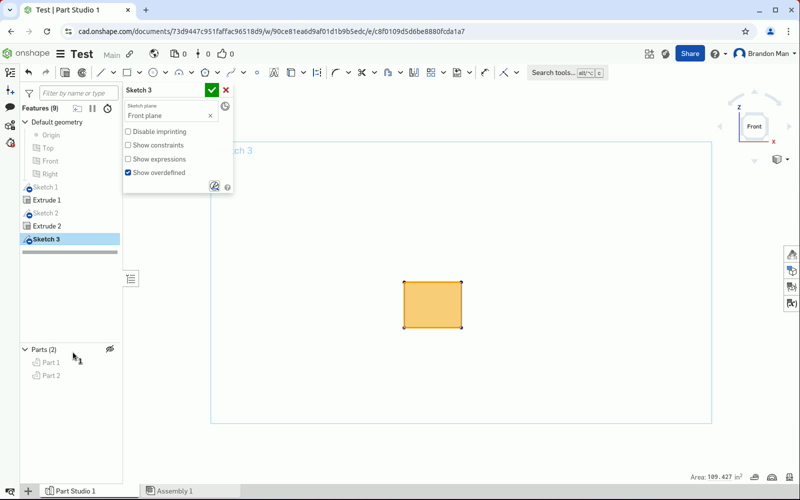
key(shift+y)
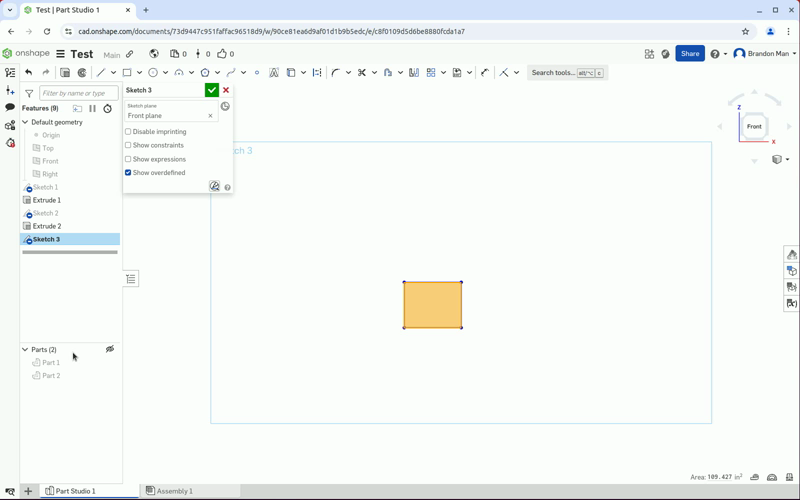
key(shift+e)
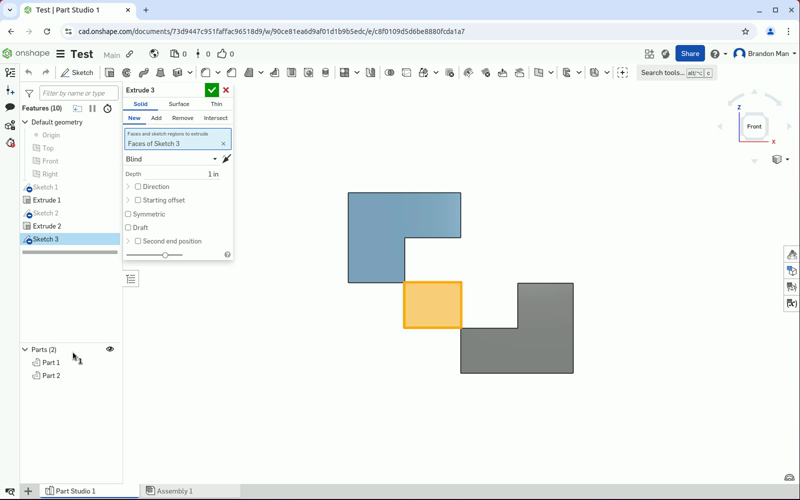
mouse_move(143, 106)
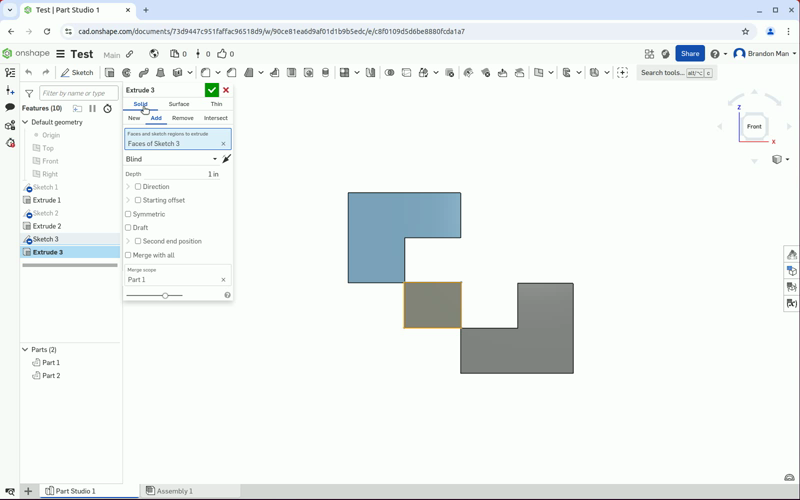
click(143, 106)
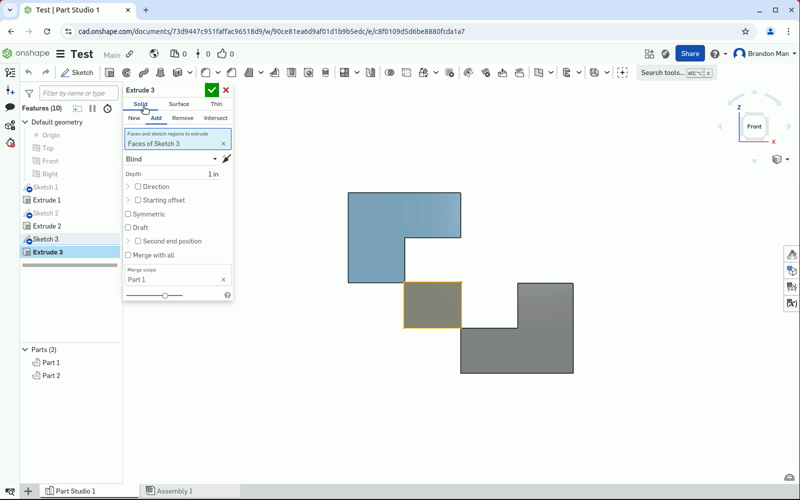
mouse_move(137, 120)
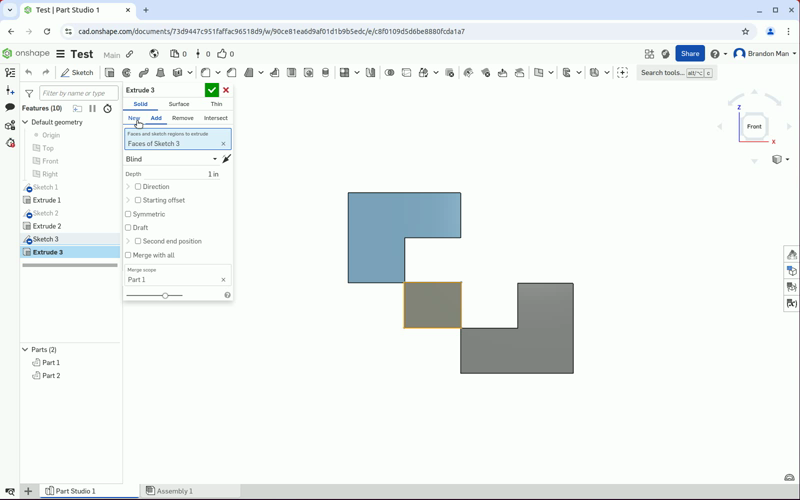
click(137, 120)
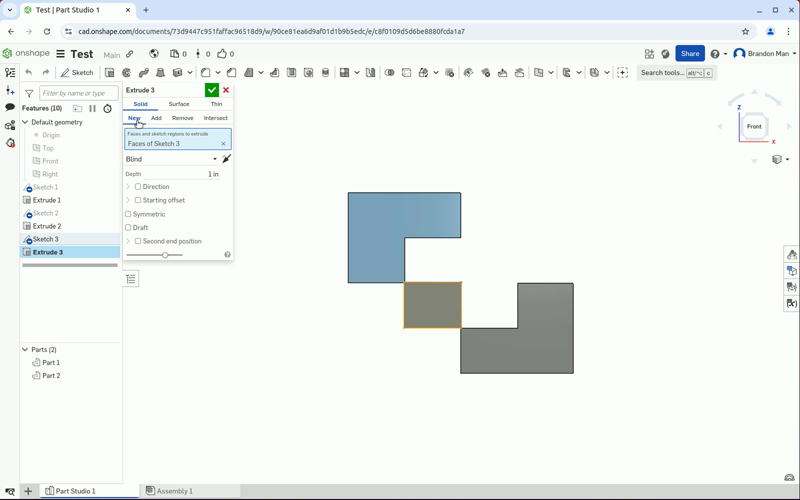
key(tab, 4)
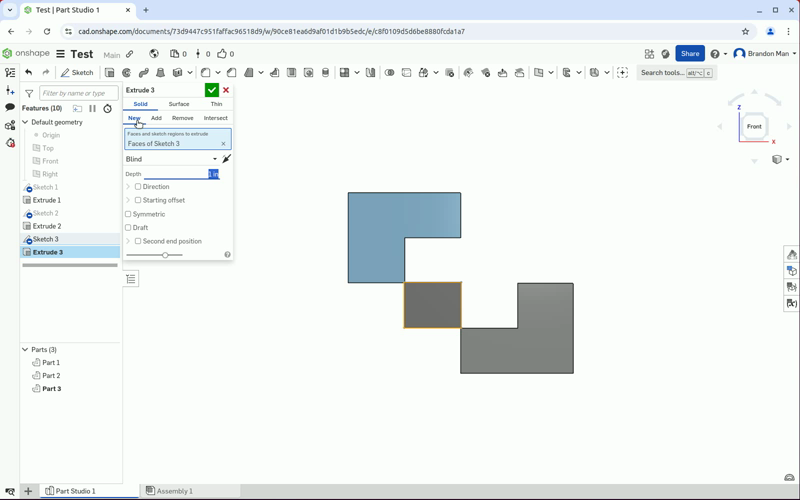
text(18.535)
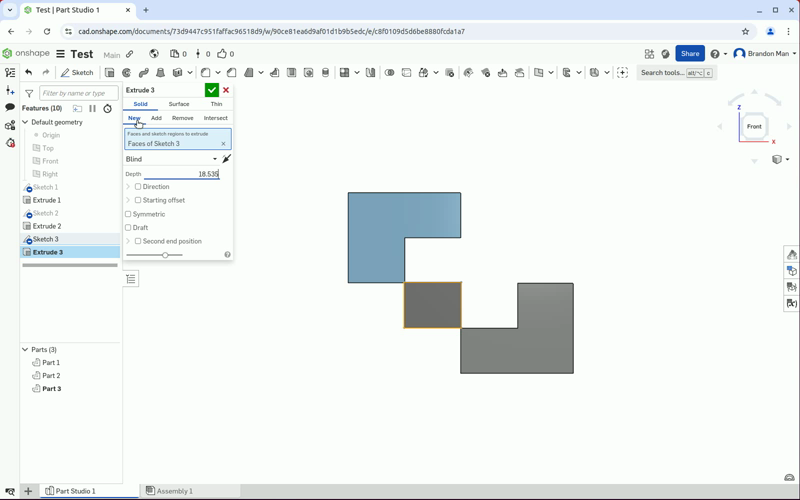
key(enter)
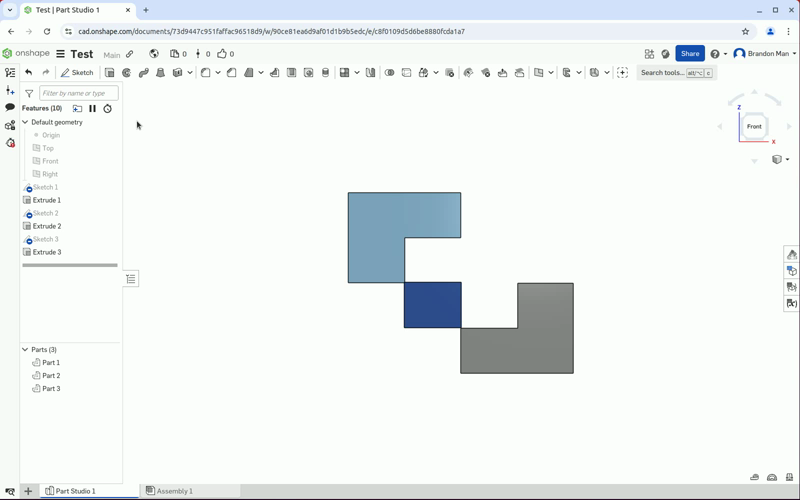
key(shift+h)
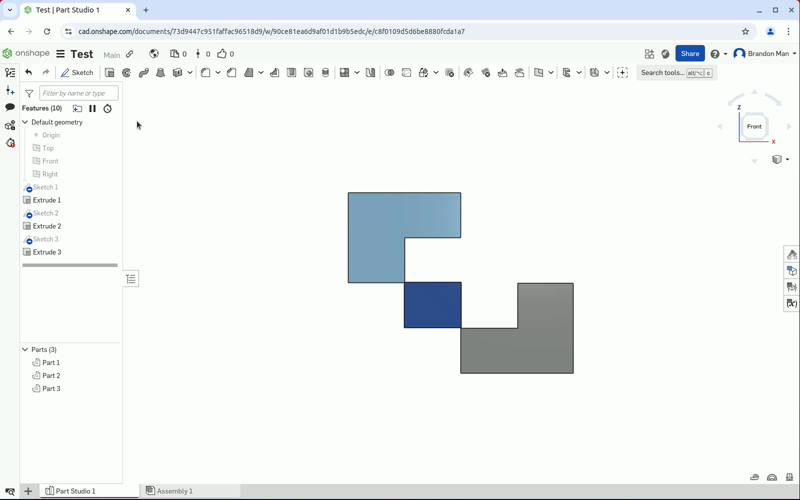
key(shift+h)
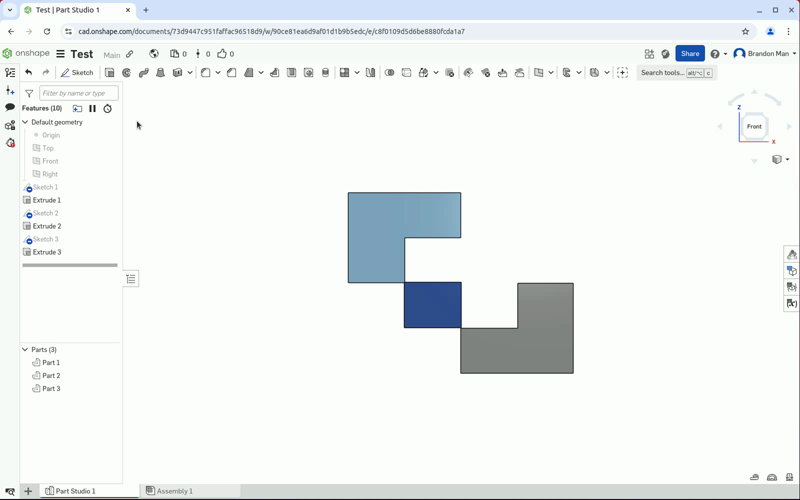
mouse_move(73, 189)
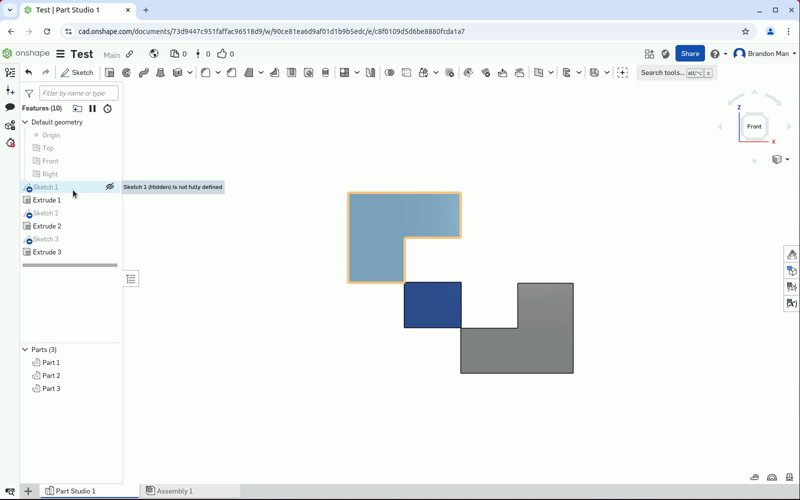
click(73, 189)
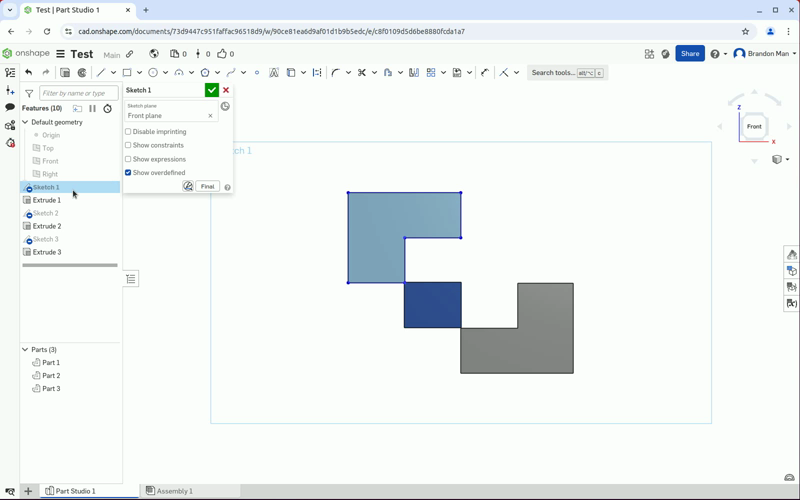
mouse_move(229, 92)
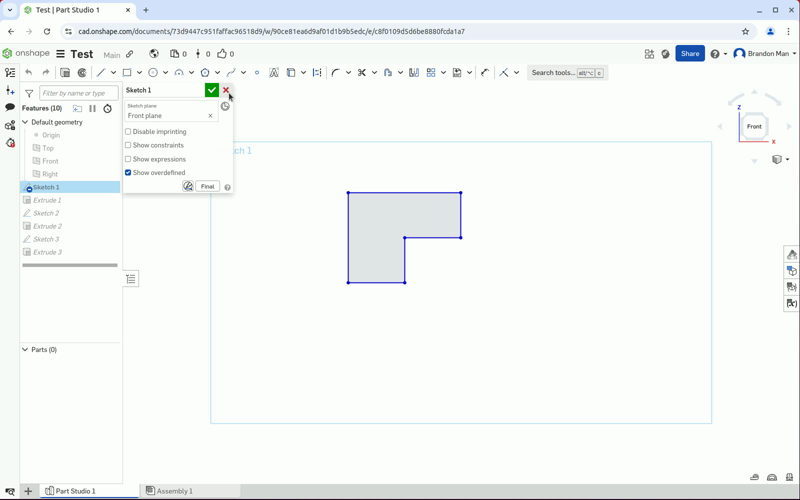
click(229, 92)
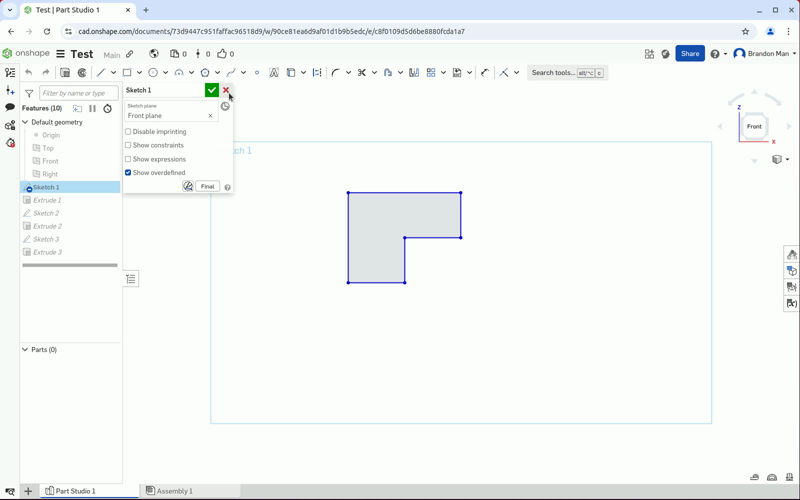
key(shift+s)
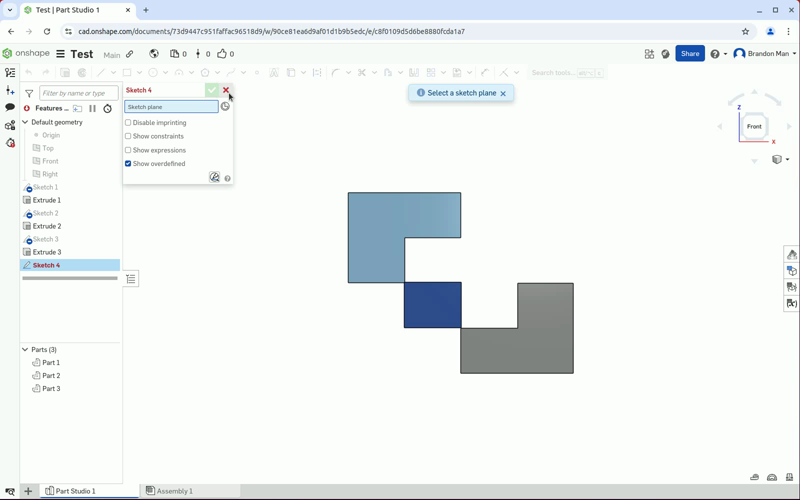
mouse_move(73, 163)
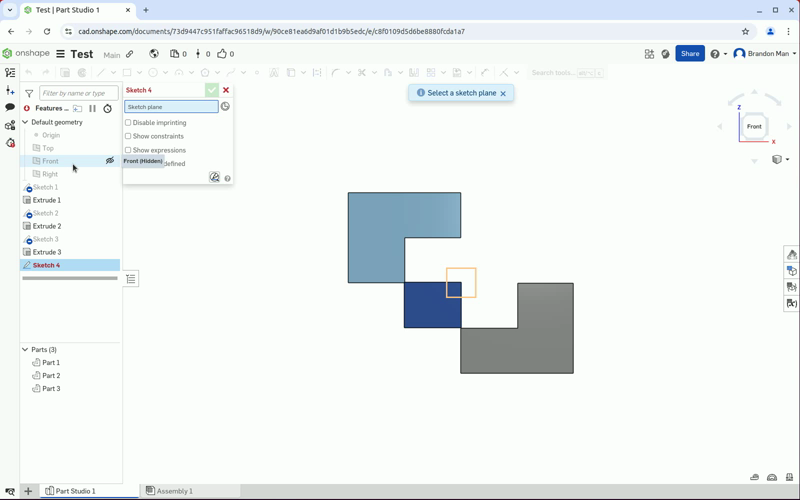
click(73, 163)
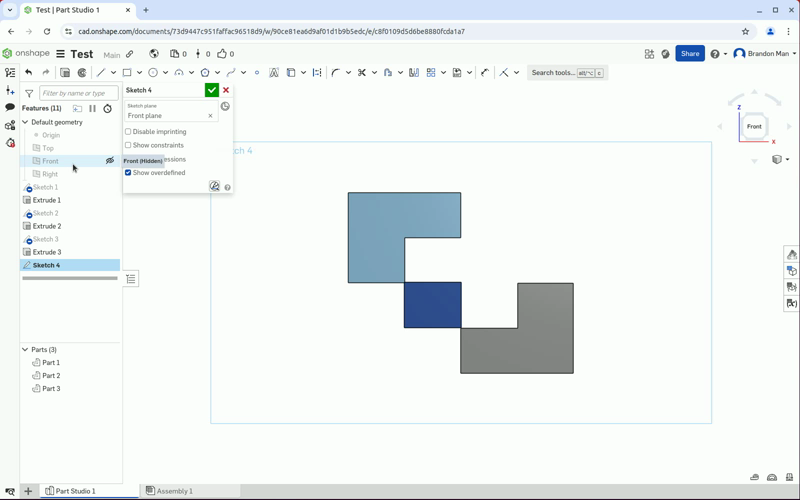
mouse_move(73, 352)
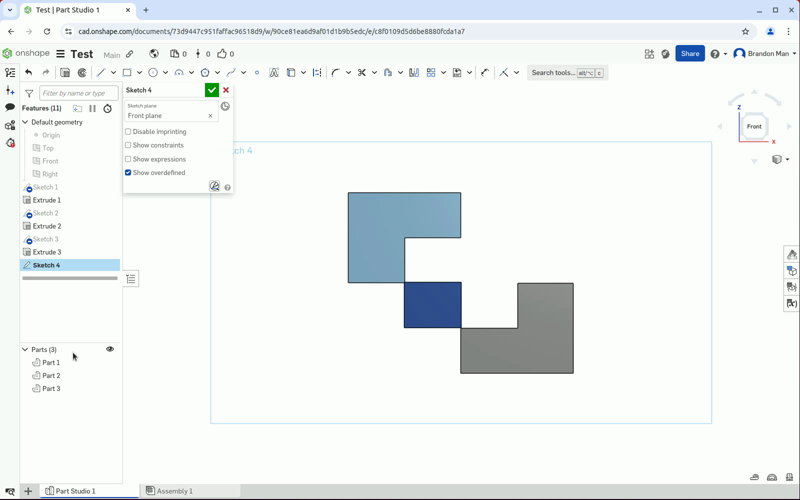
key(y)
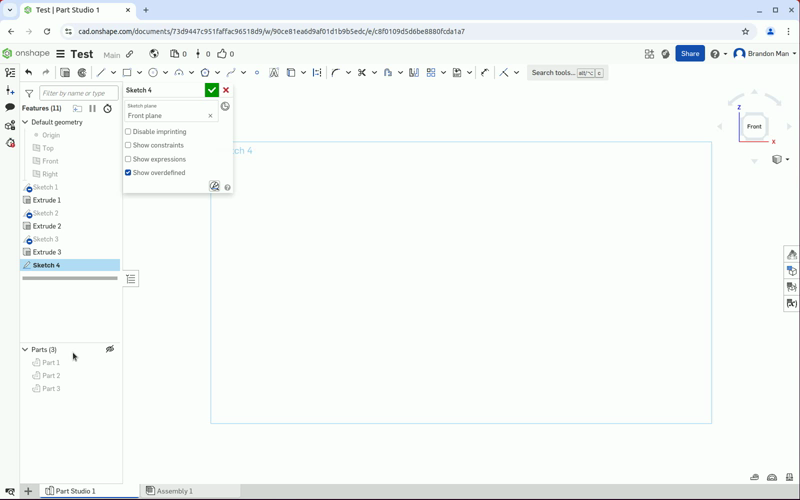
key(l)
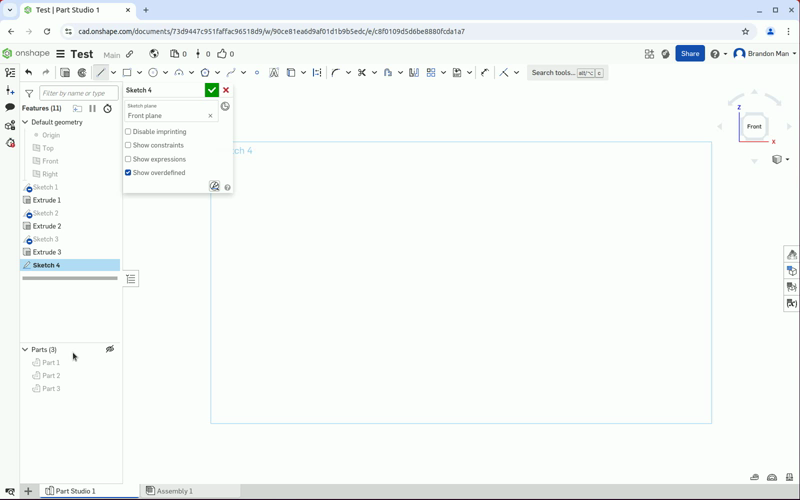
key_down(shift)
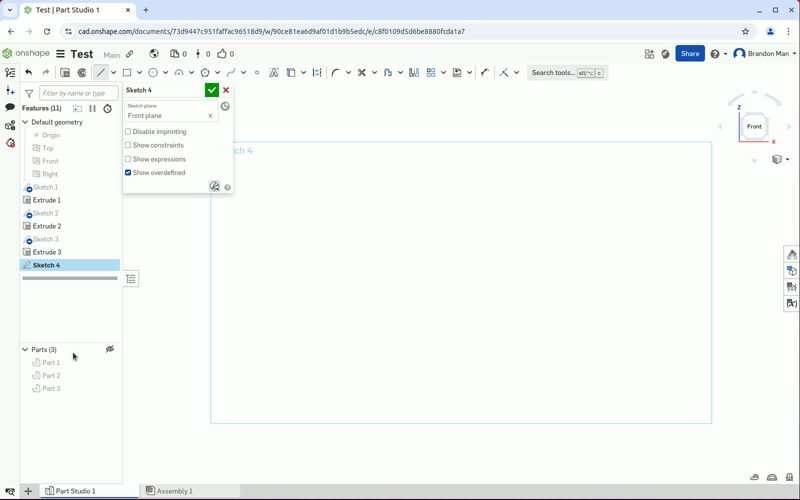
mouse_move(460, 282)
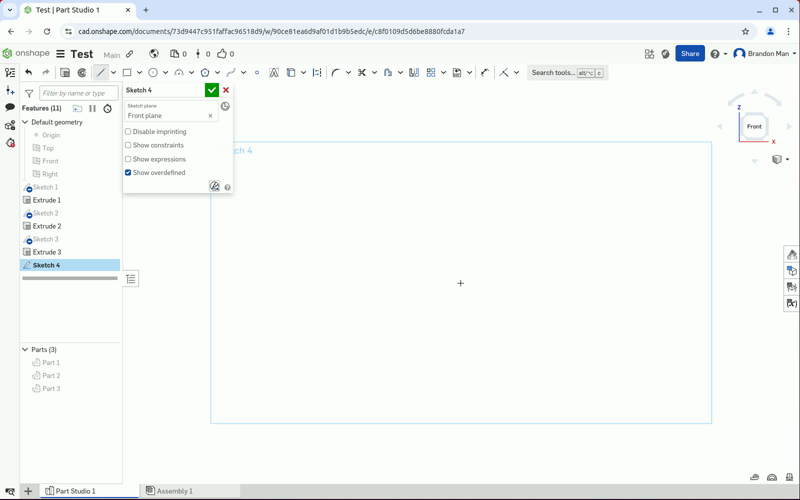
click(460, 282)
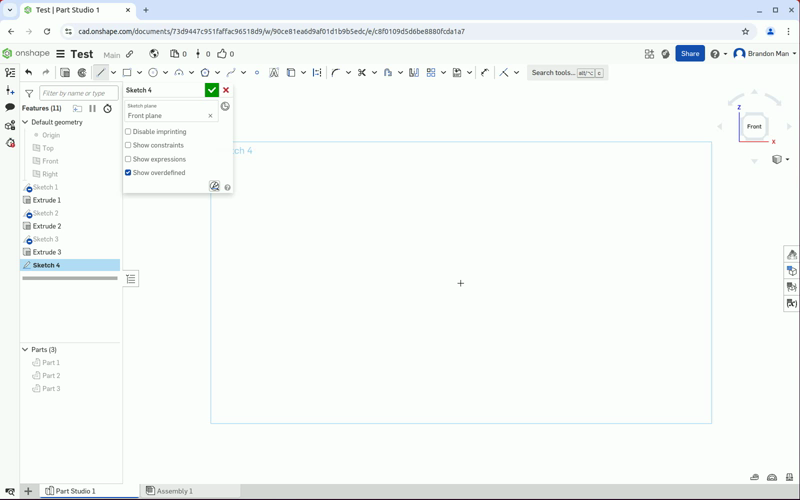
key_up(shift)
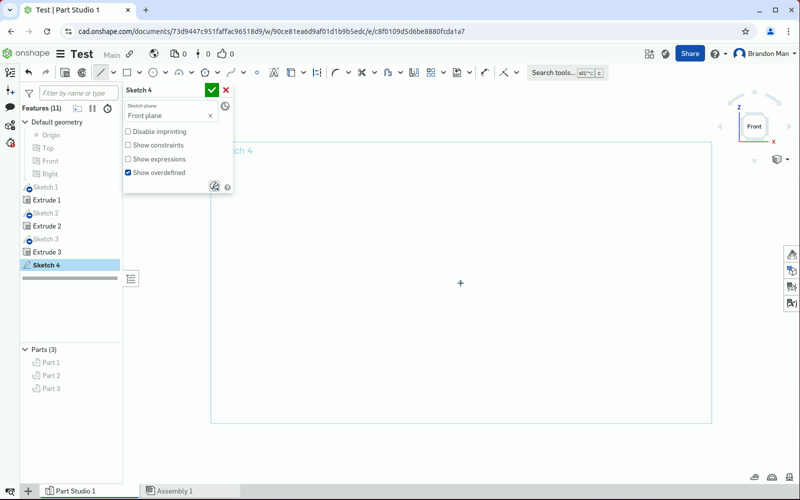
key_down(shift)
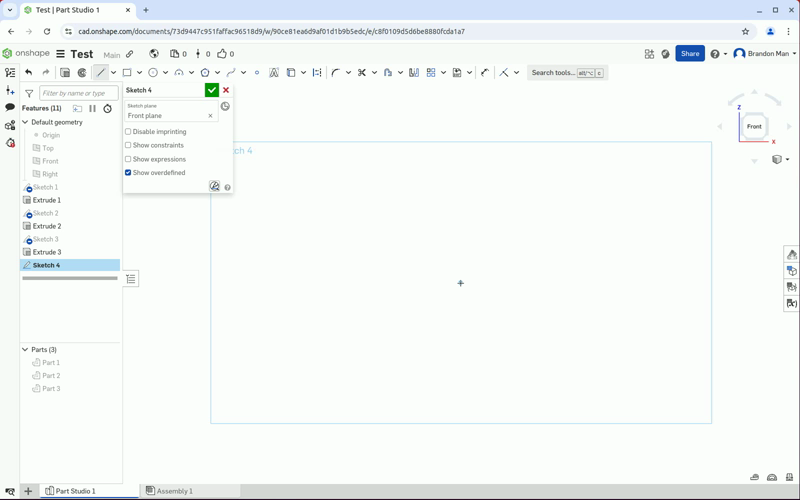
mouse_move(490, 282)
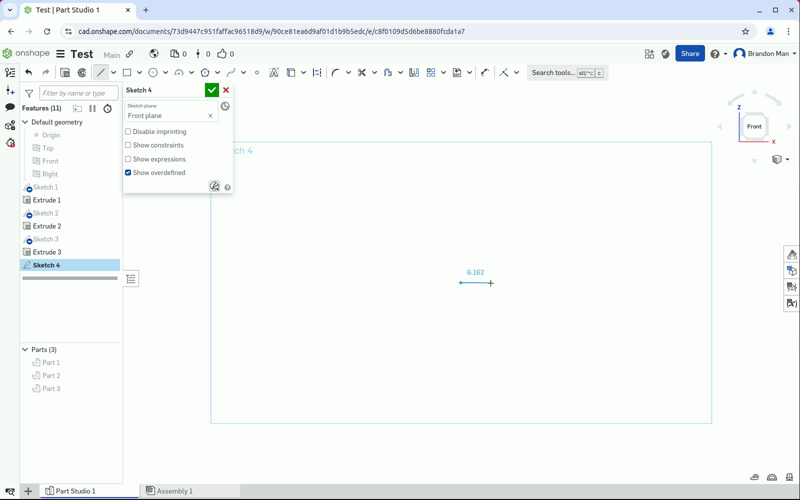
mouse_move(517, 282)
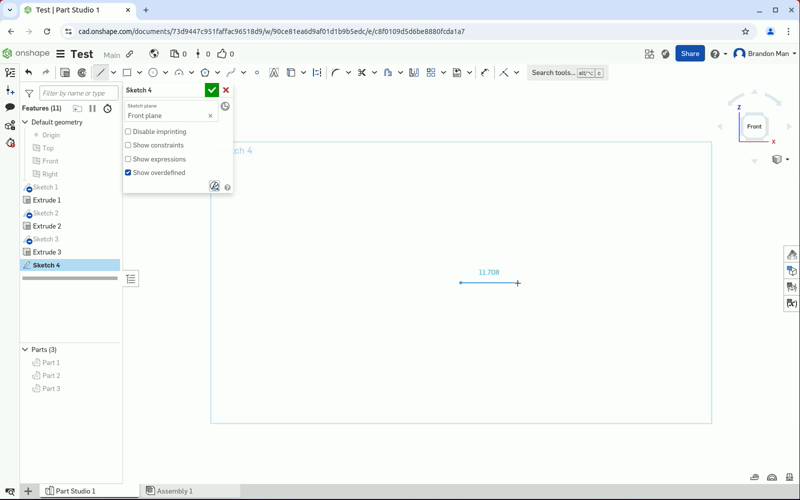
click(517, 282)
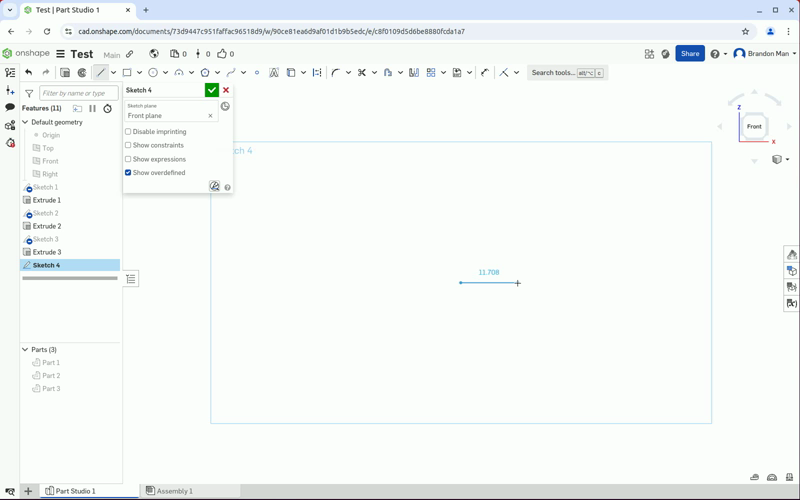
key_up(shift)
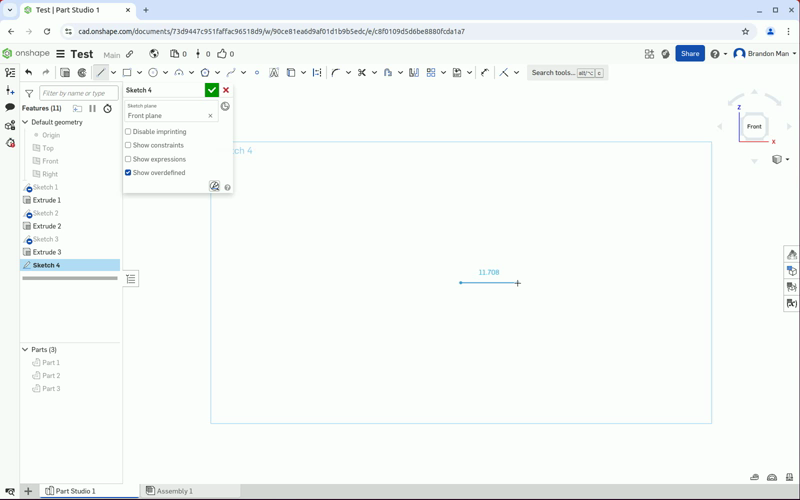
key_down(shift)
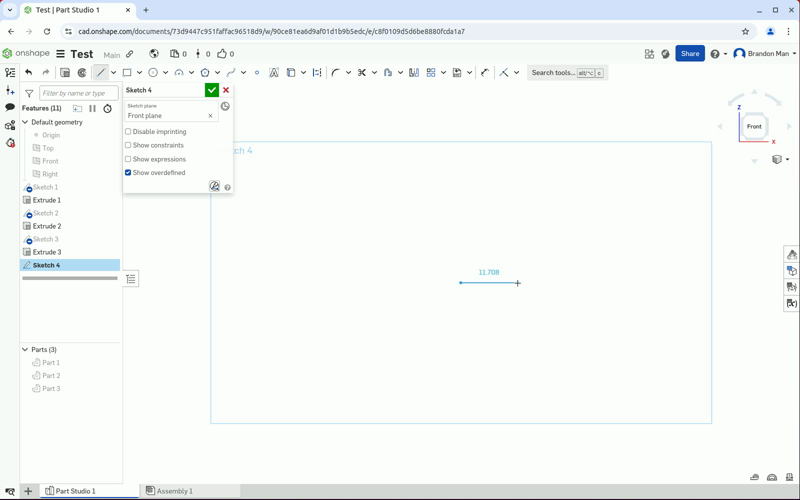
mouse_move(547, 282)
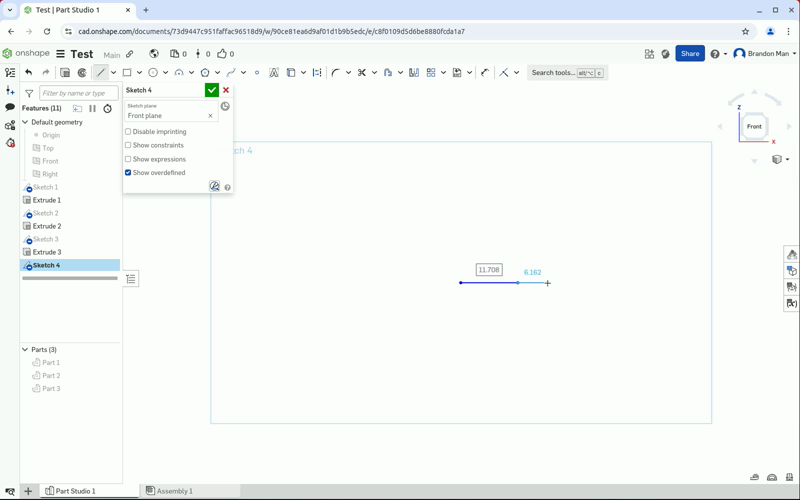
mouse_move(517, 237)
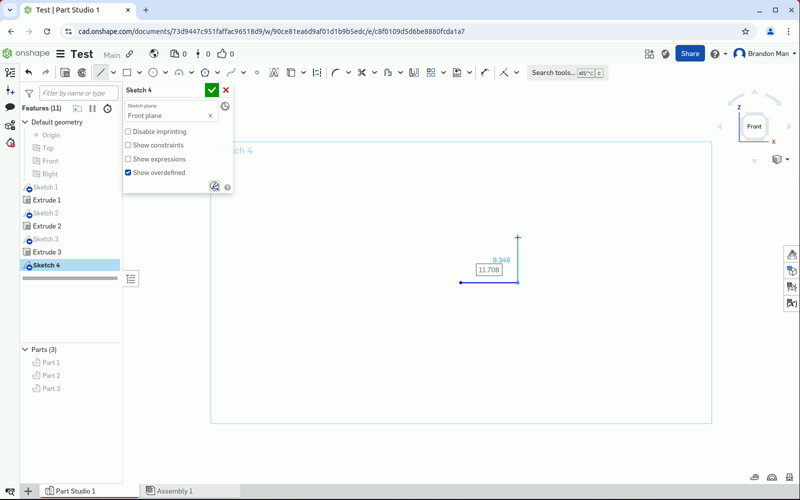
click(517, 237)
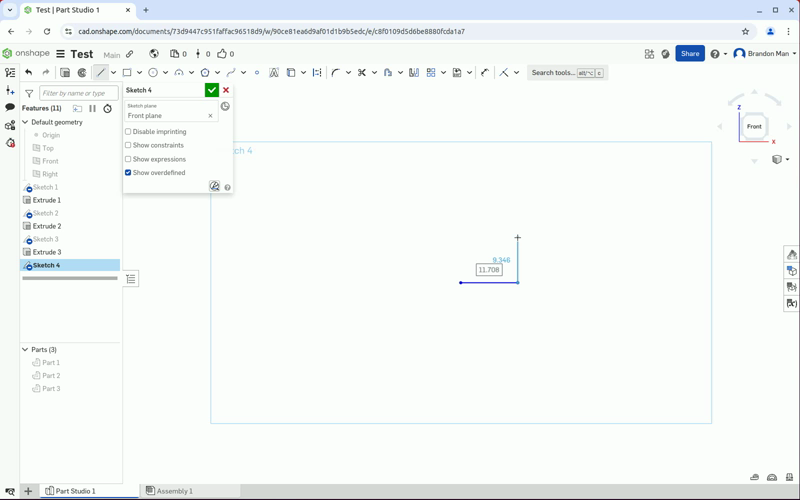
key_up(shift)
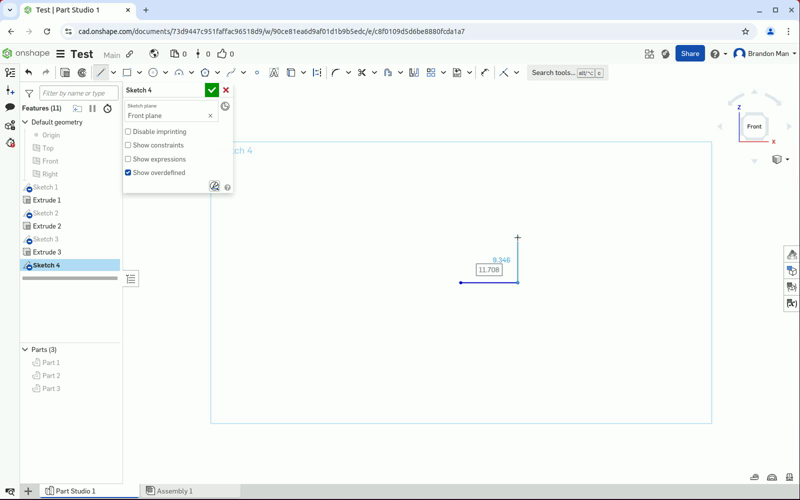
key_down(shift)
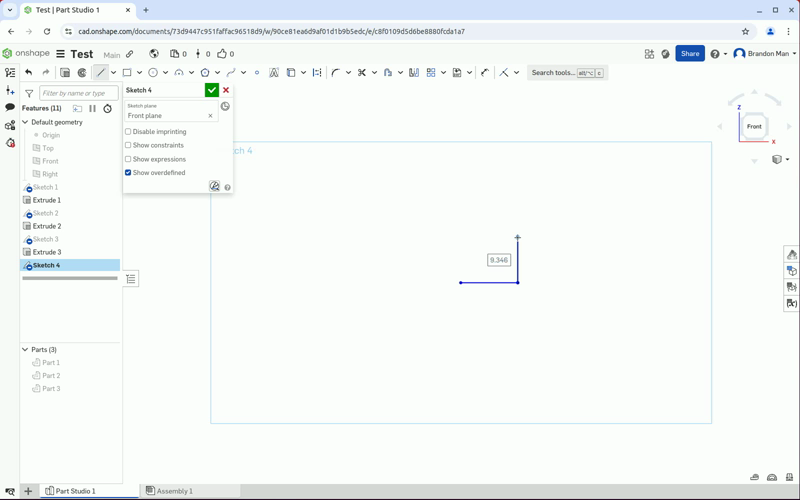
mouse_move(547, 237)
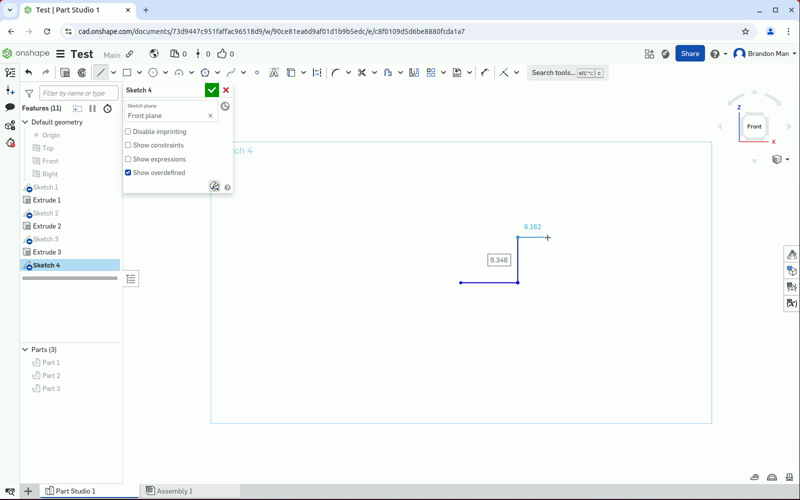
mouse_move(460, 237)
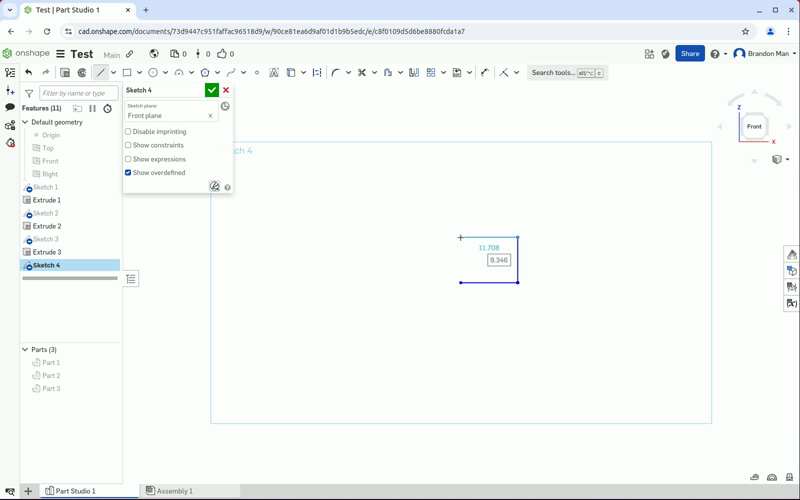
click(460, 237)
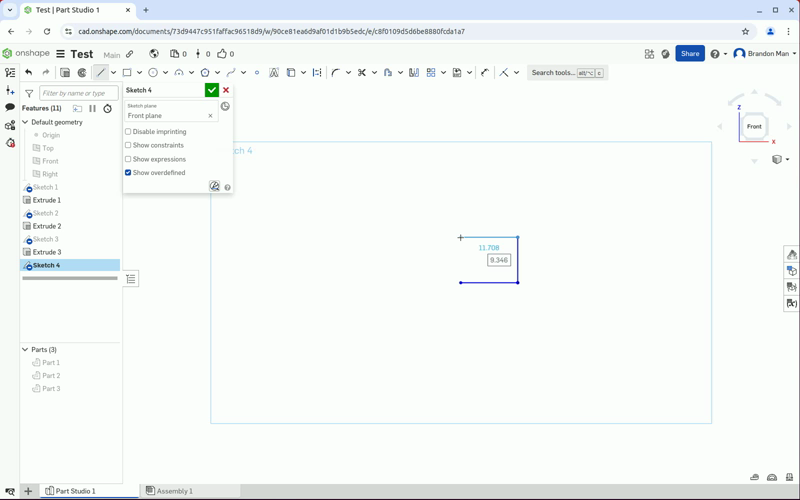
key_up(shift)
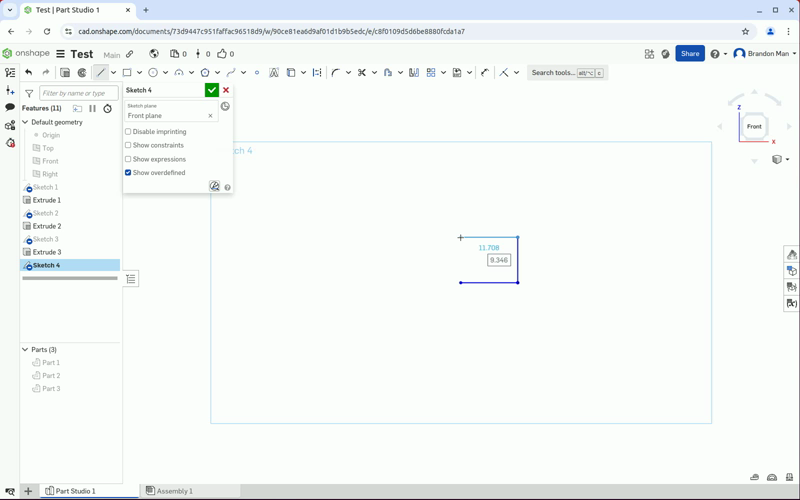
mouse_move(490, 237)
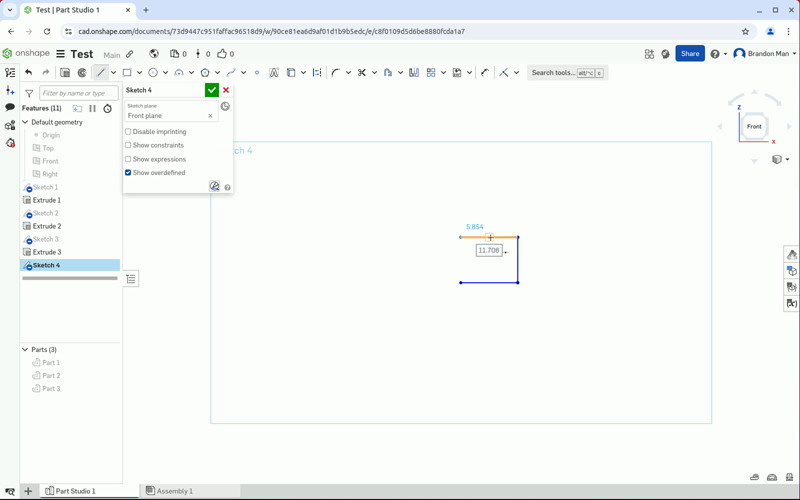
key_down(shift)
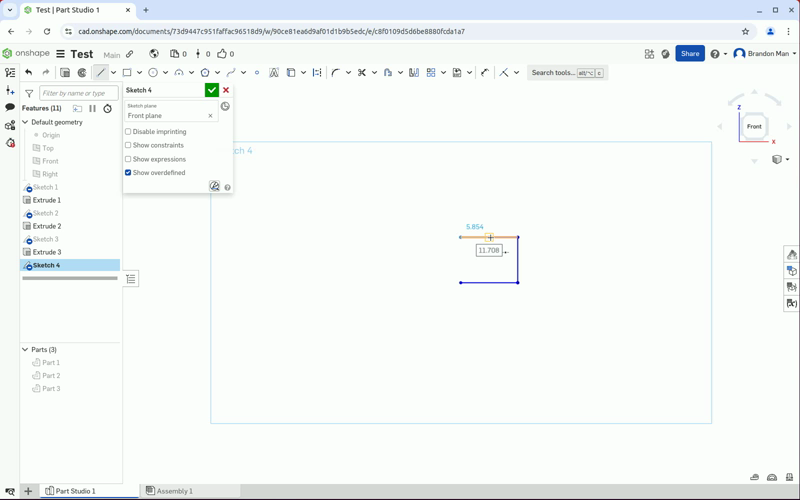
mouse_move(460, 282)
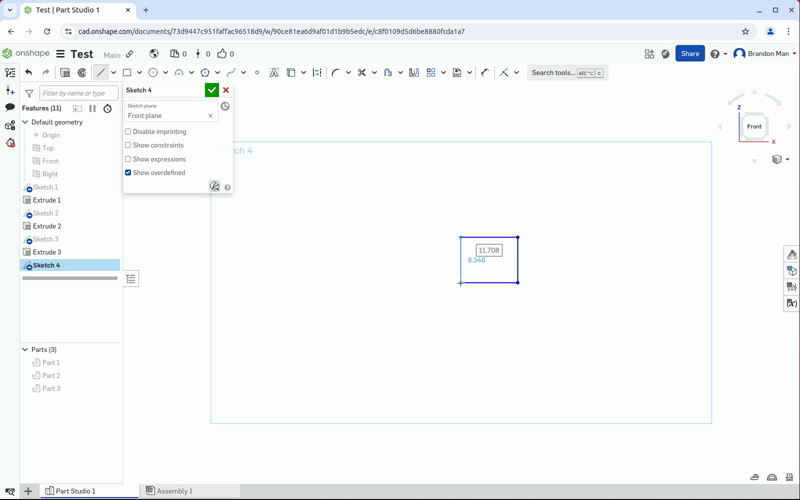
key_up(shift)
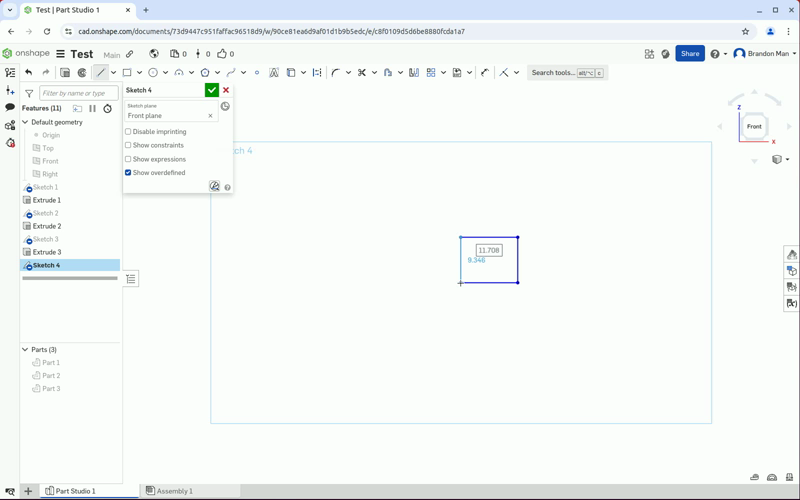
click(460, 282)
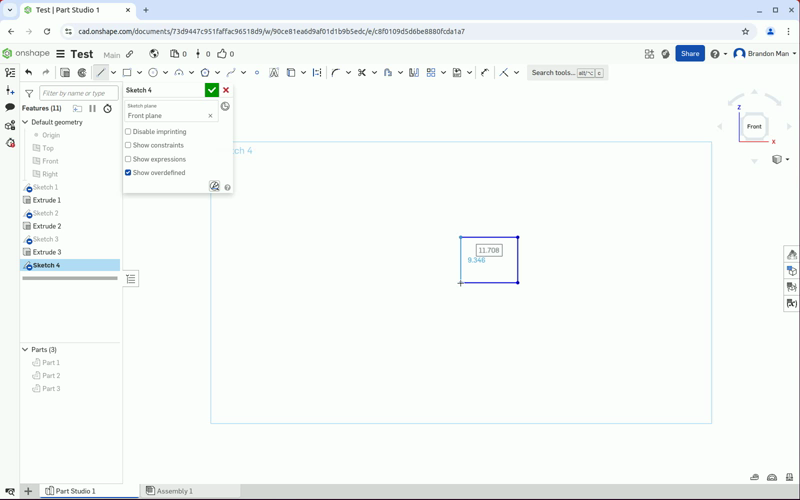
key(esc)
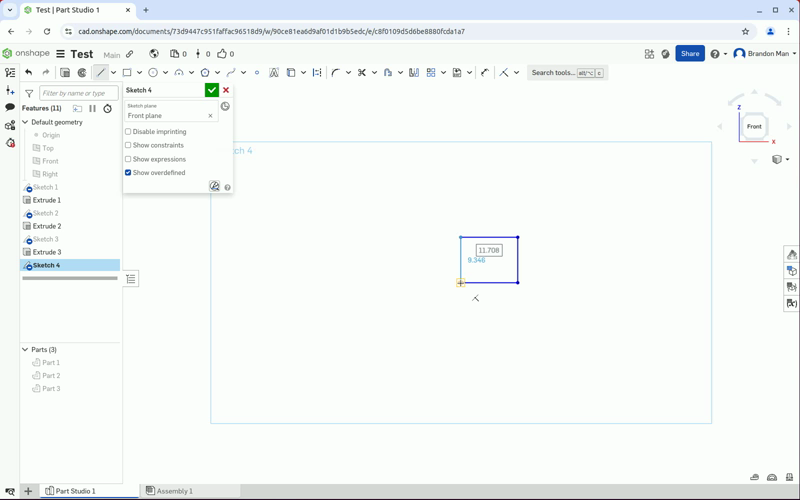
mouse_move(497, 263)
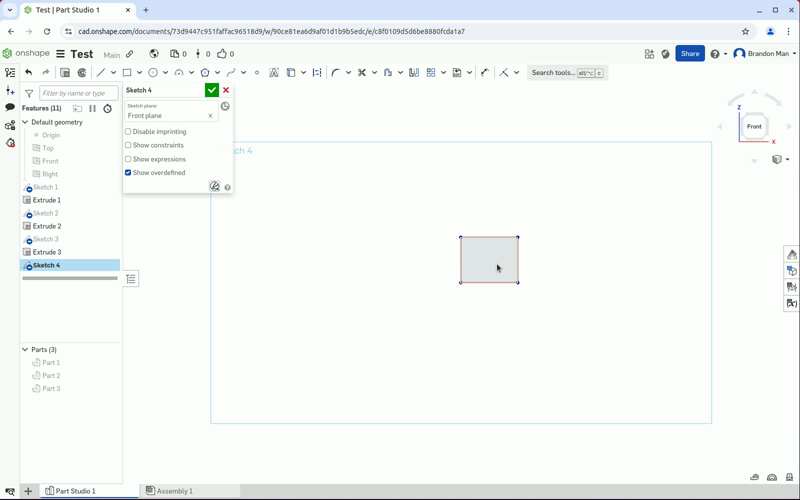
click(497, 263)
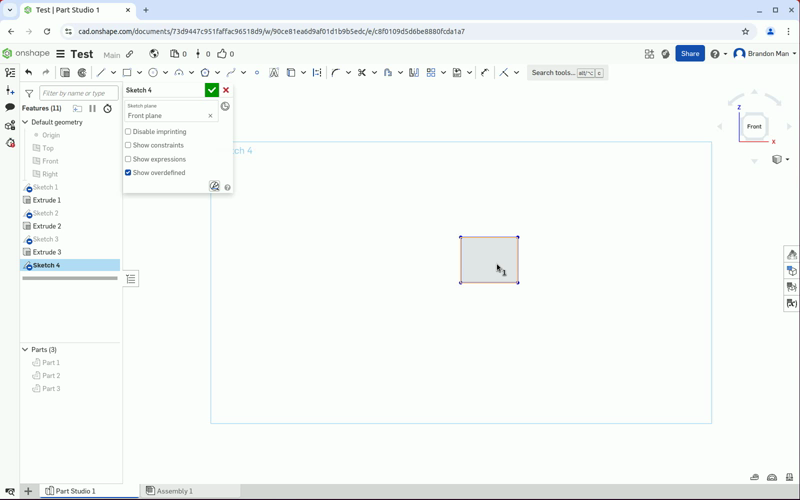
mouse_move(73, 352)
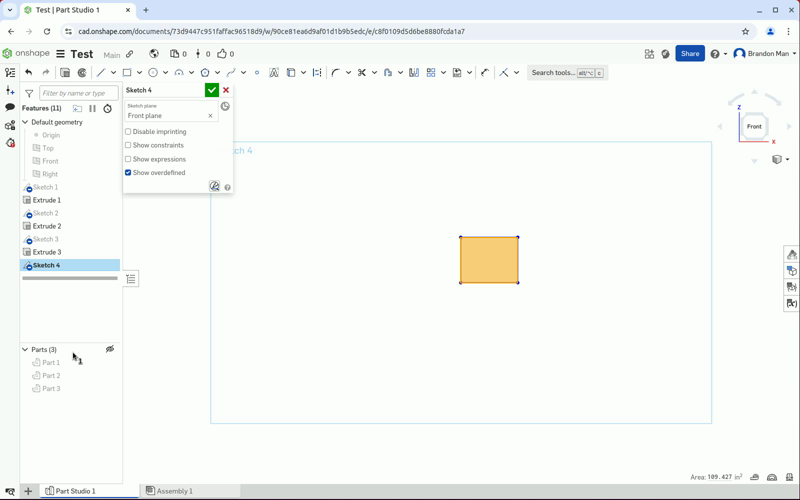
key(shift+y)
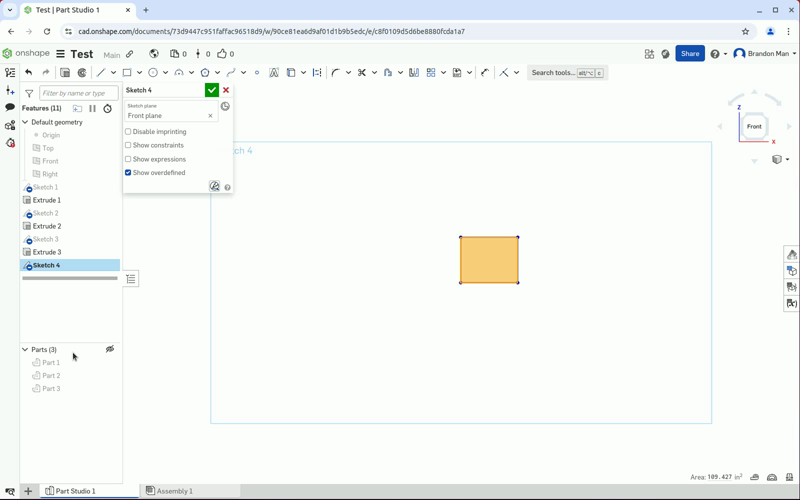
key(shift+e)
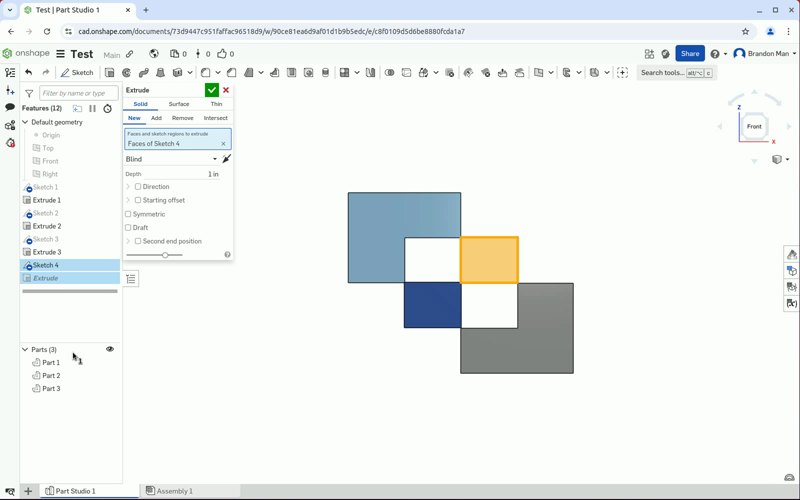
mouse_move(143, 106)
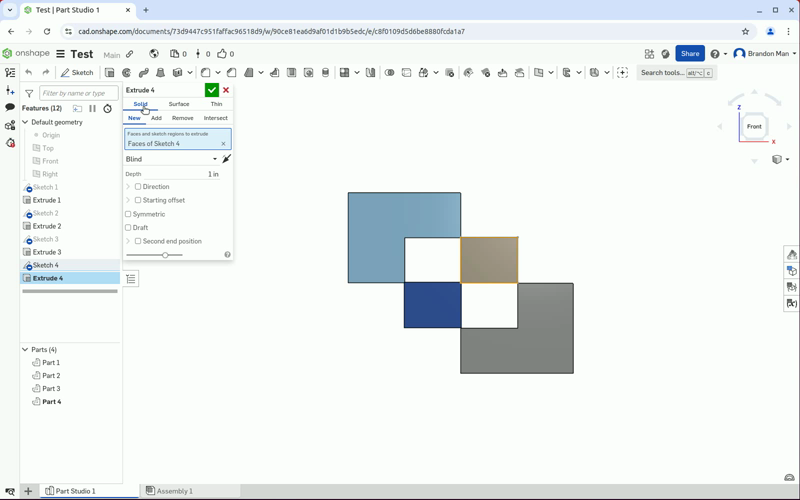
click(143, 106)
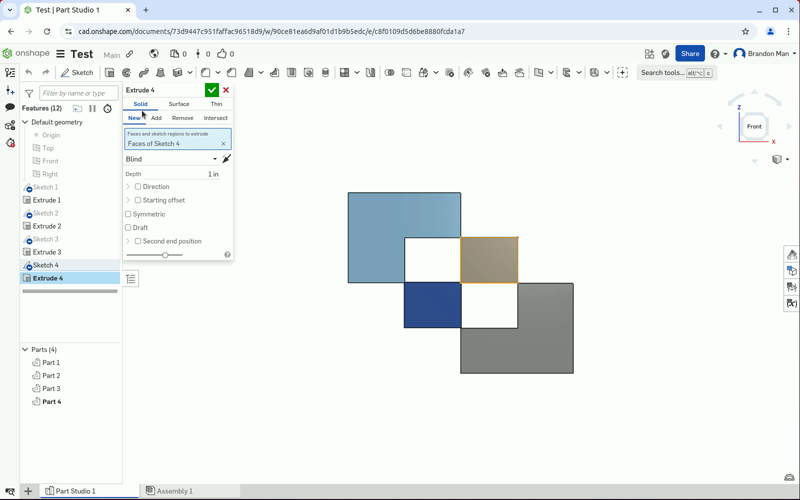
mouse_move(137, 120)
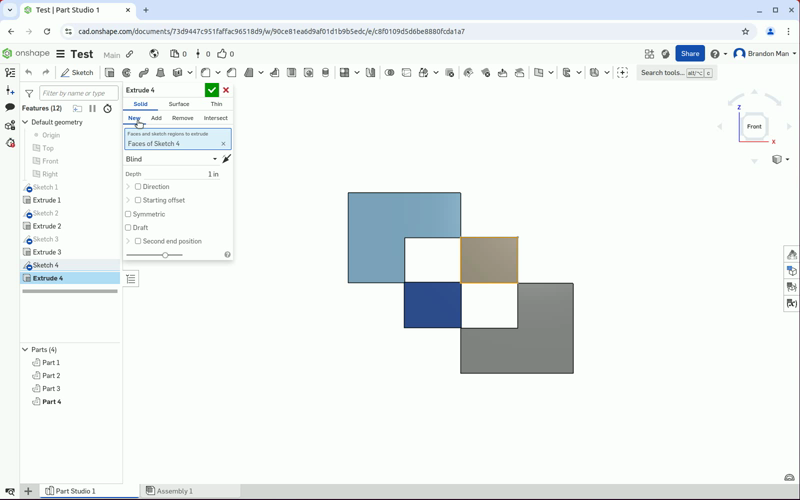
click(137, 120)
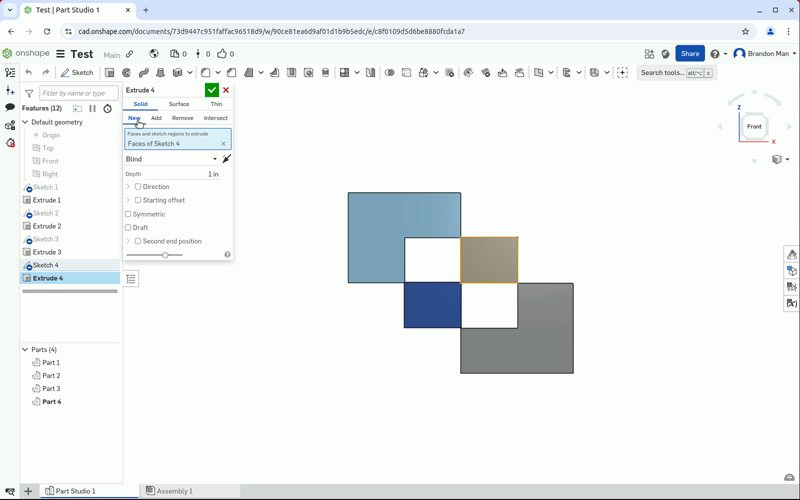
key(tab, 4)
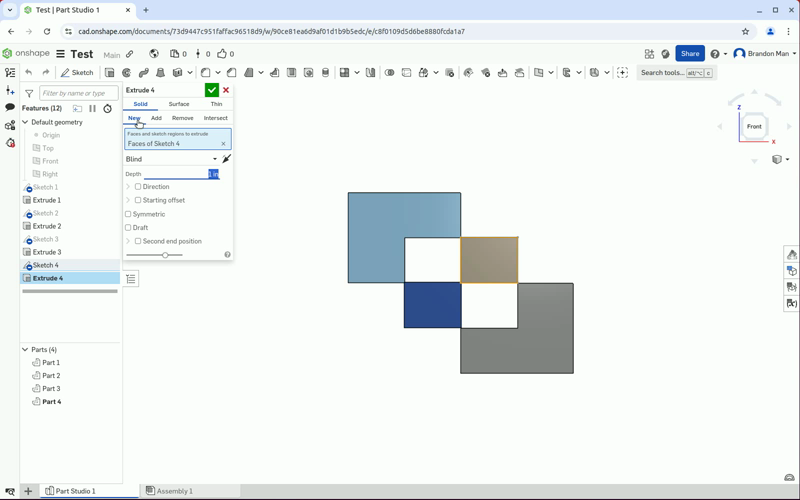
text(18.535)
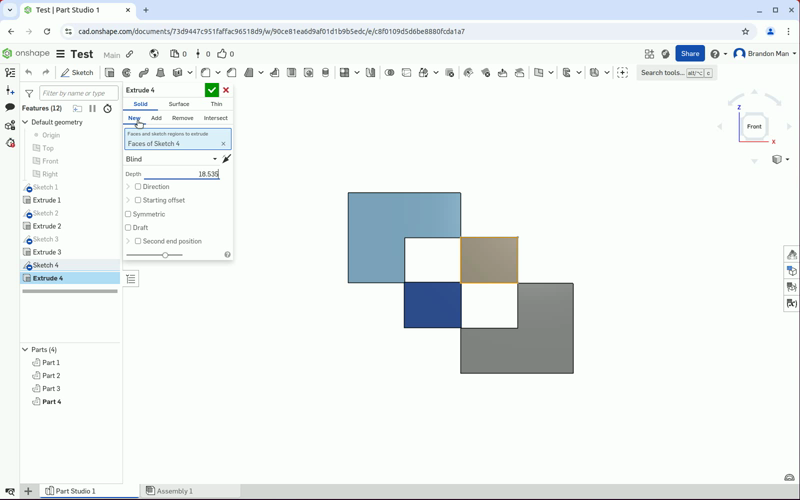
key(enter)
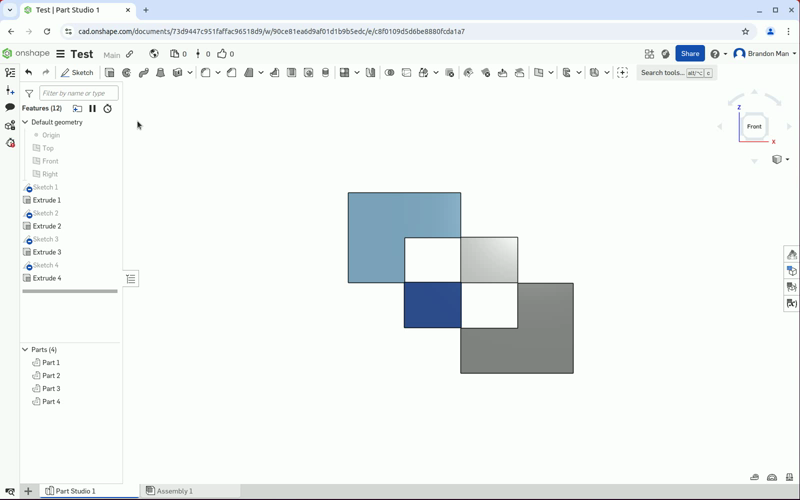
key(shift+h)
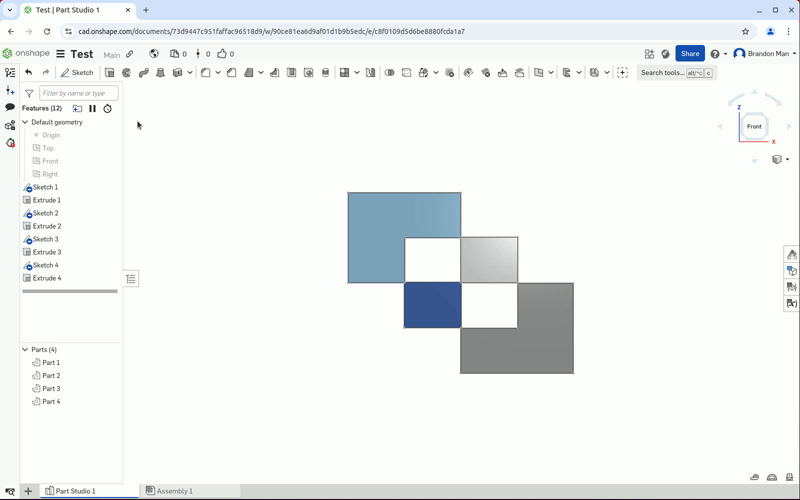
key(shift+h)
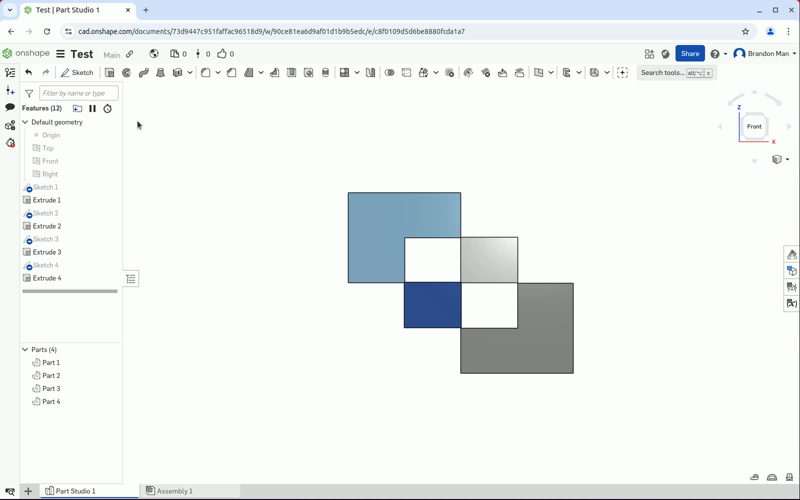
mouse_move(73, 189)
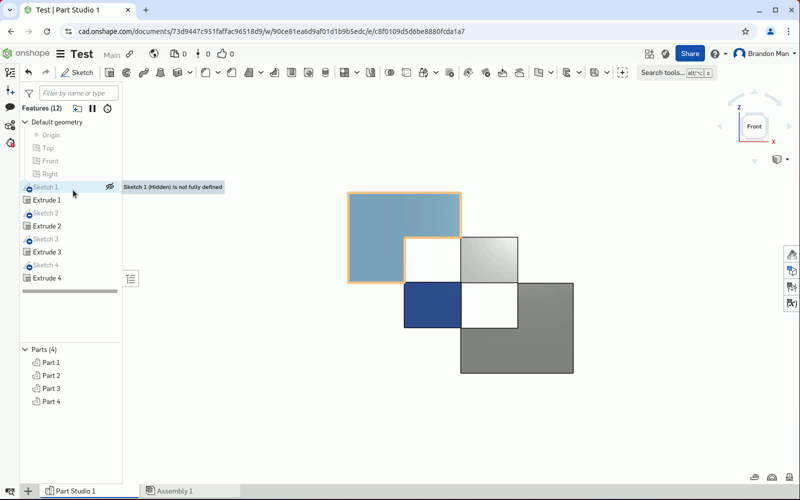
click(73, 189)
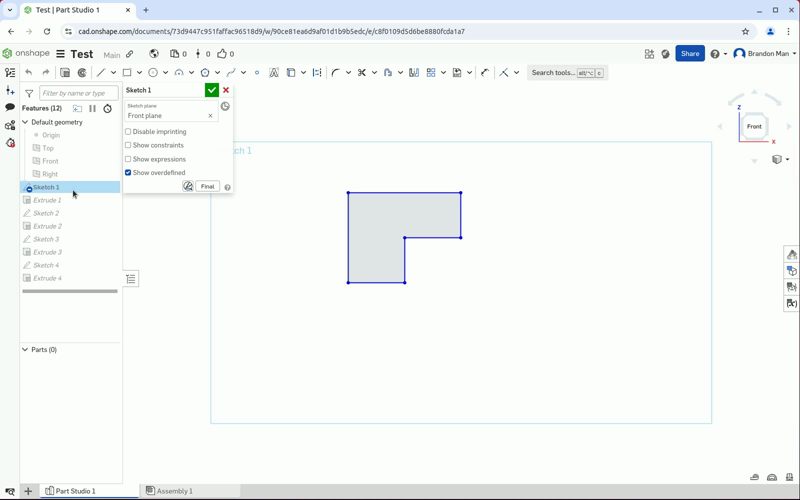
mouse_move(229, 92)
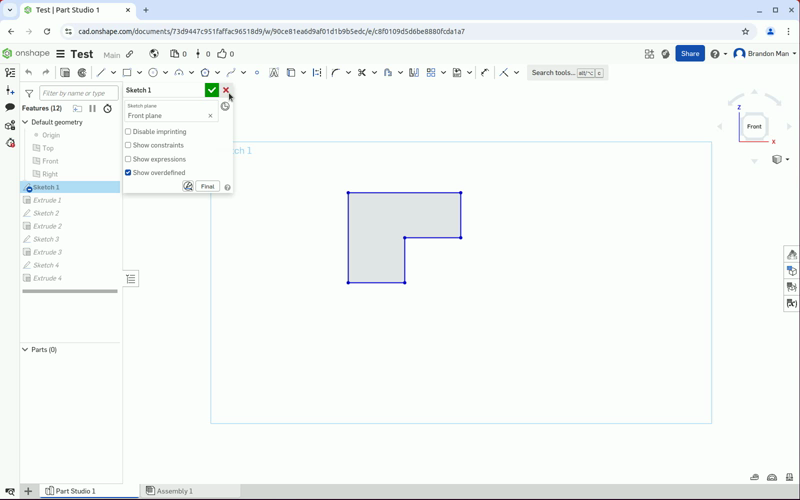
click(229, 92)
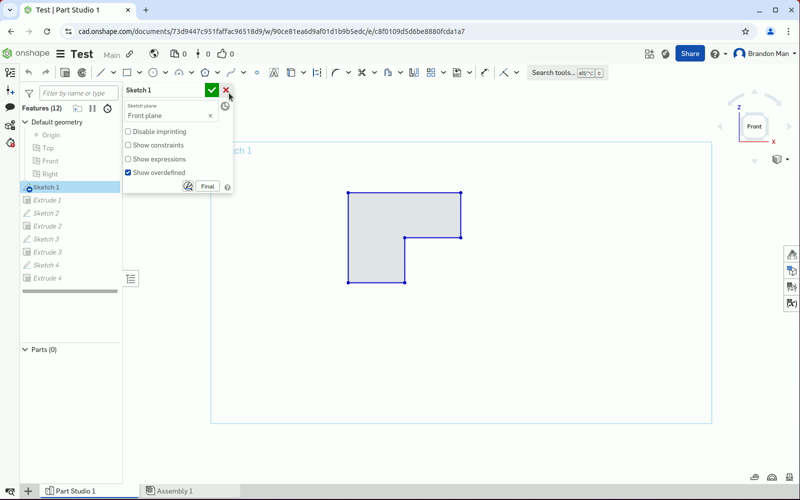
key(shift+s)
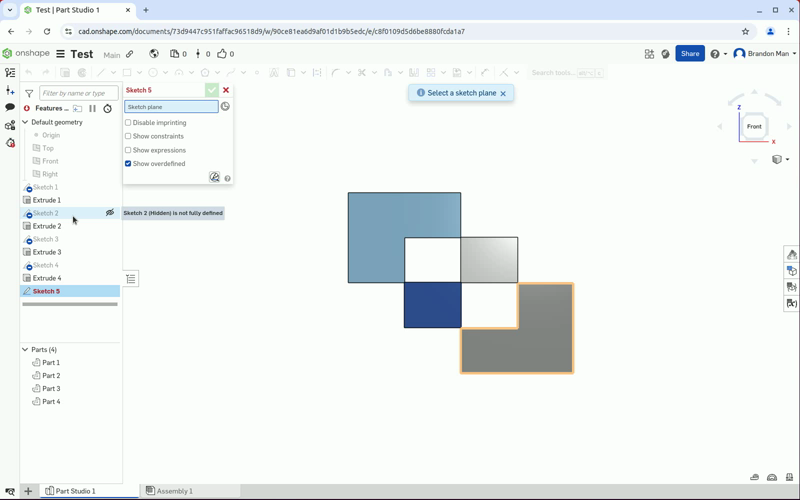
scroll(3)
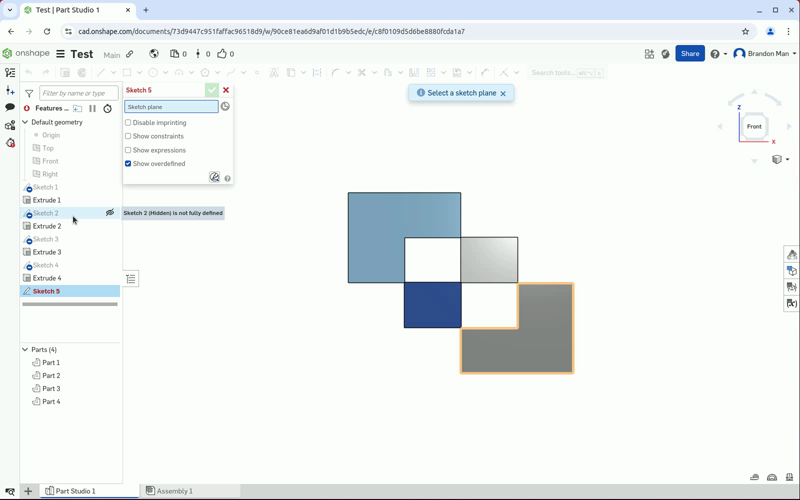
mouse_move(73, 163)
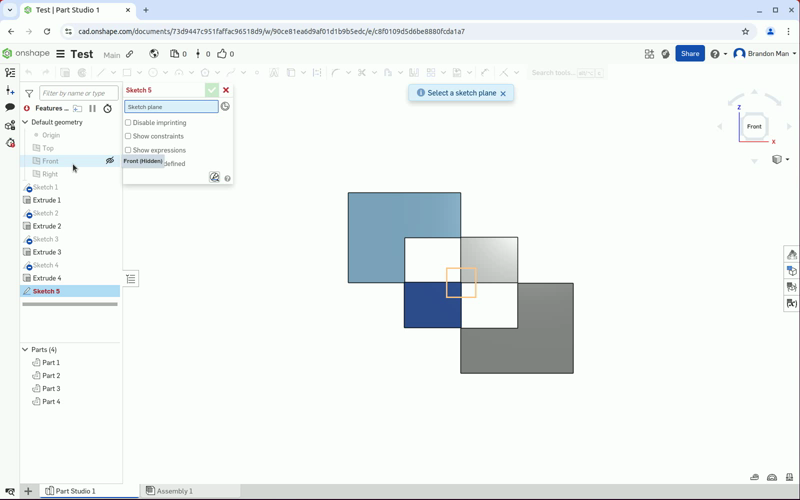
click(73, 163)
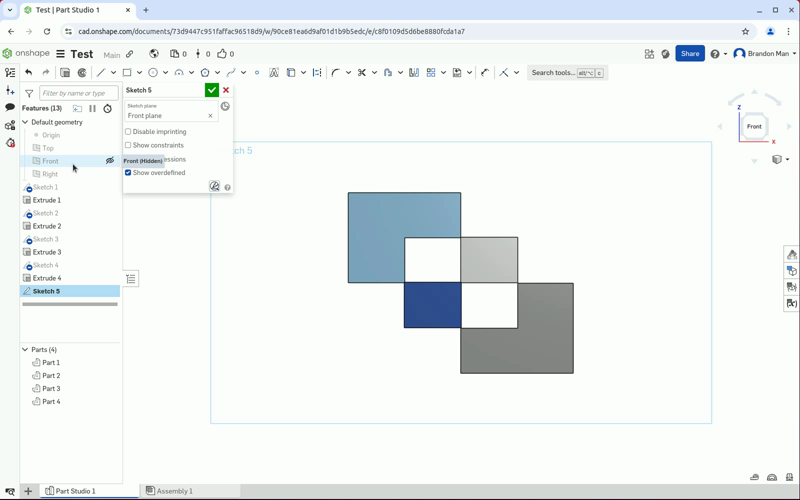
mouse_move(73, 352)
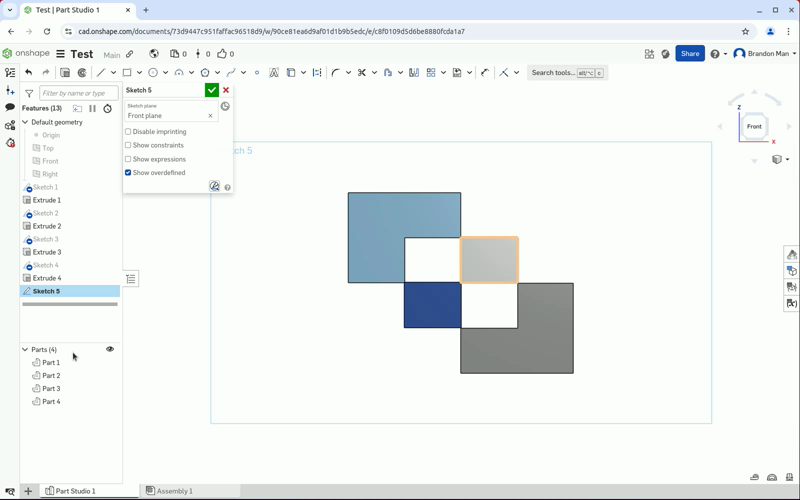
key(y)
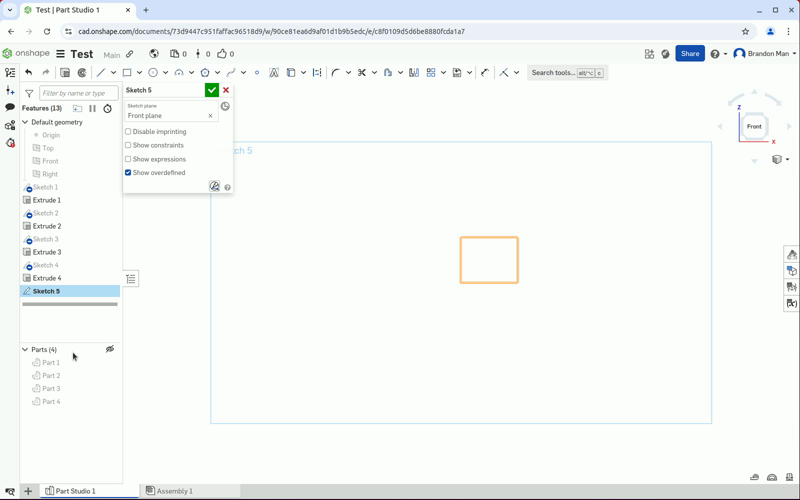
key(l)
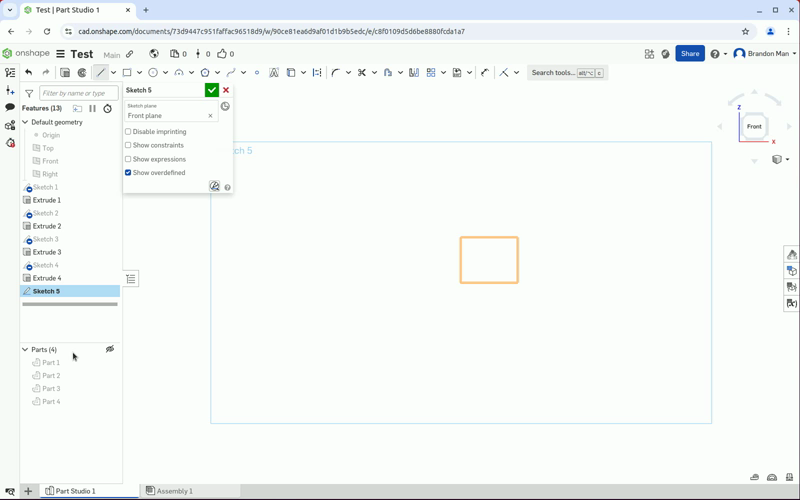
key_down(shift)
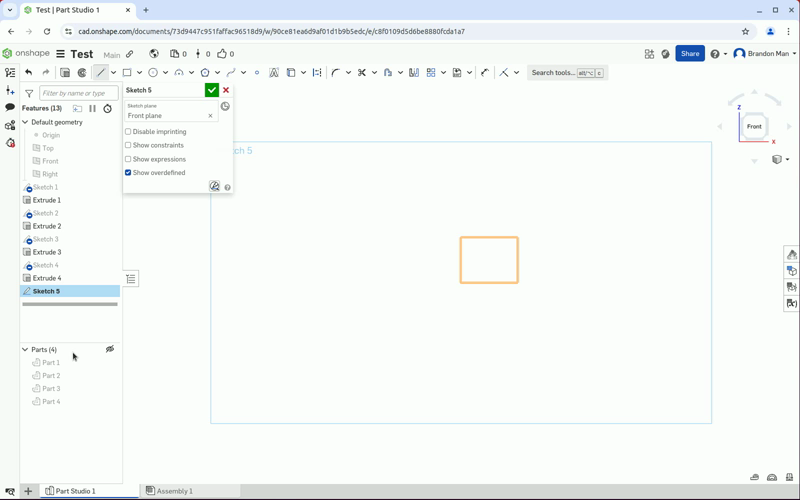
mouse_move(404, 282)
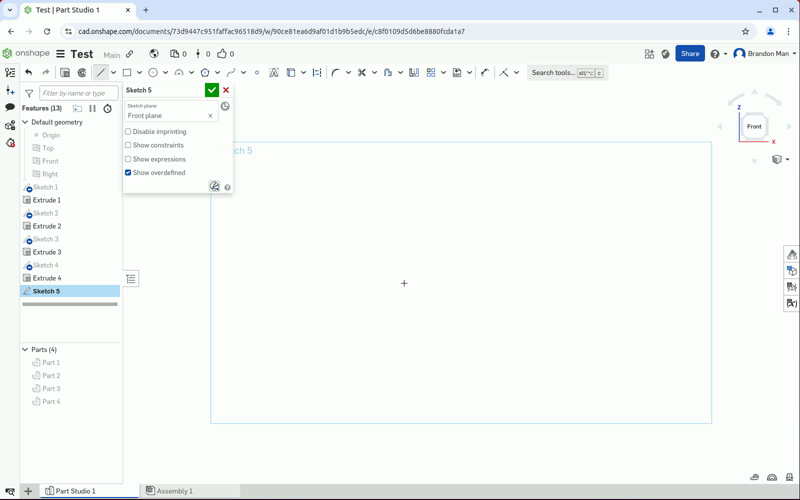
click(404, 282)
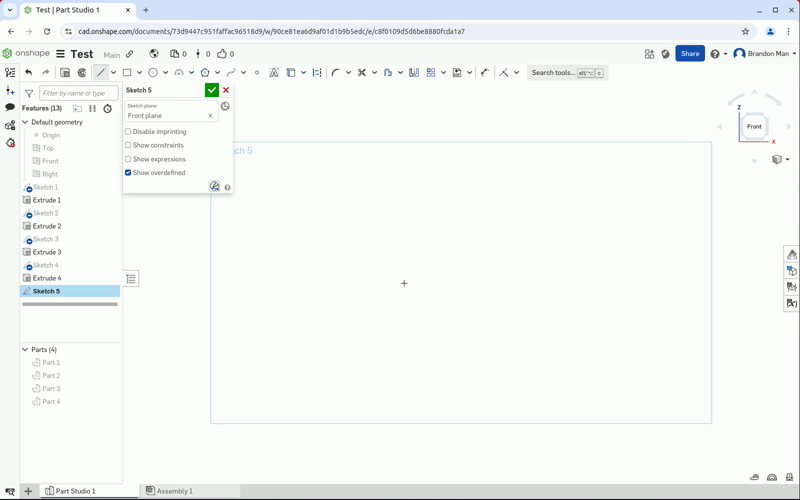
key_up(shift)
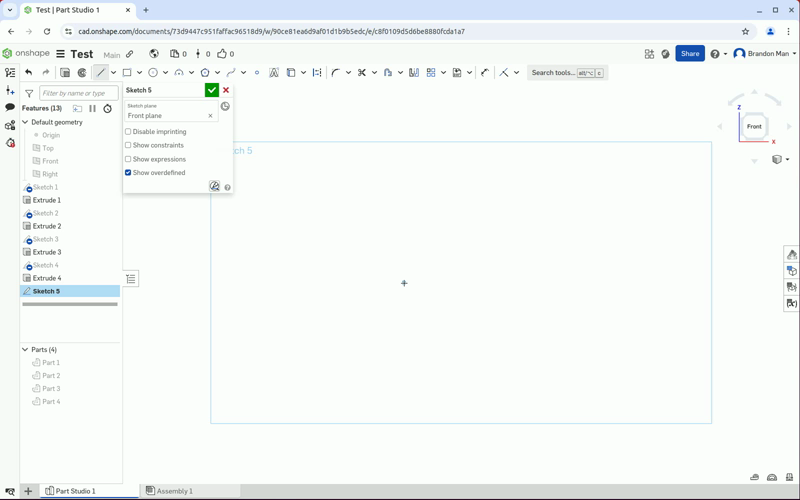
key_down(shift)
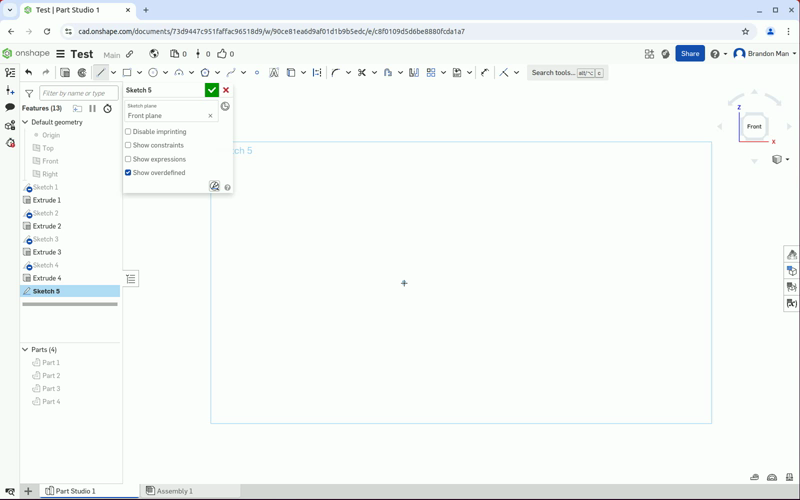
mouse_move(434, 282)
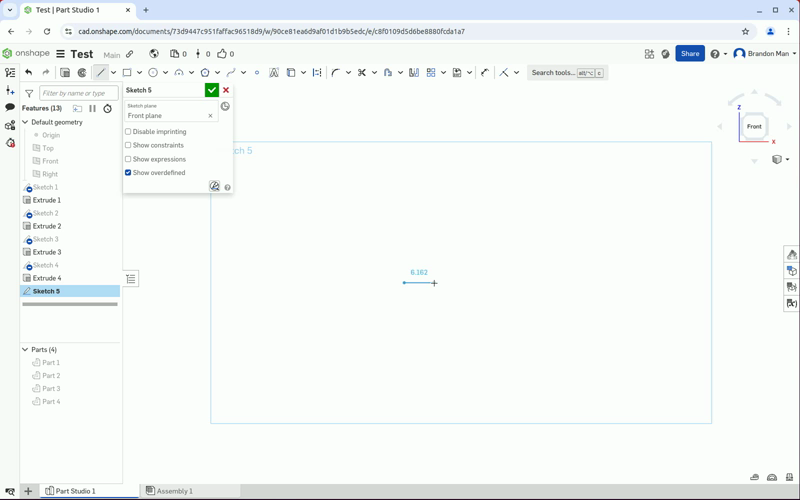
mouse_move(461, 282)
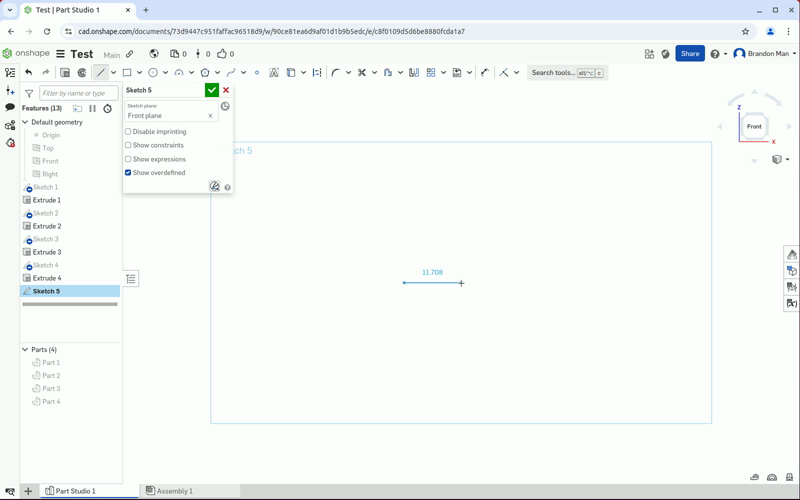
click(461, 282)
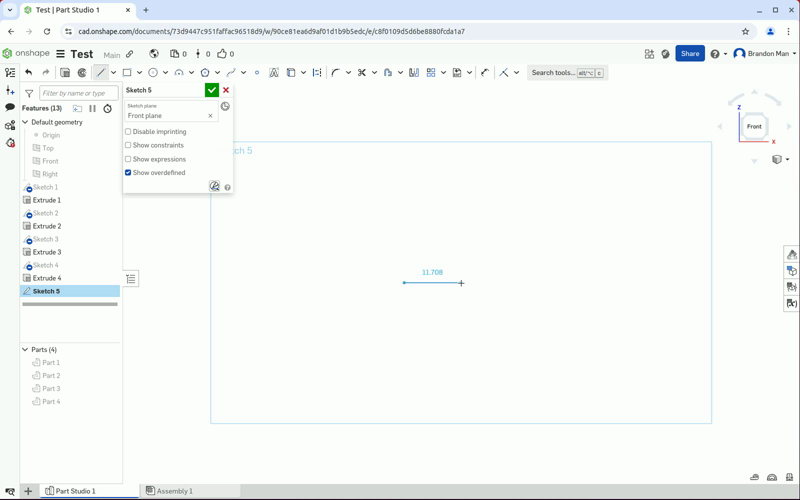
key_up(shift)
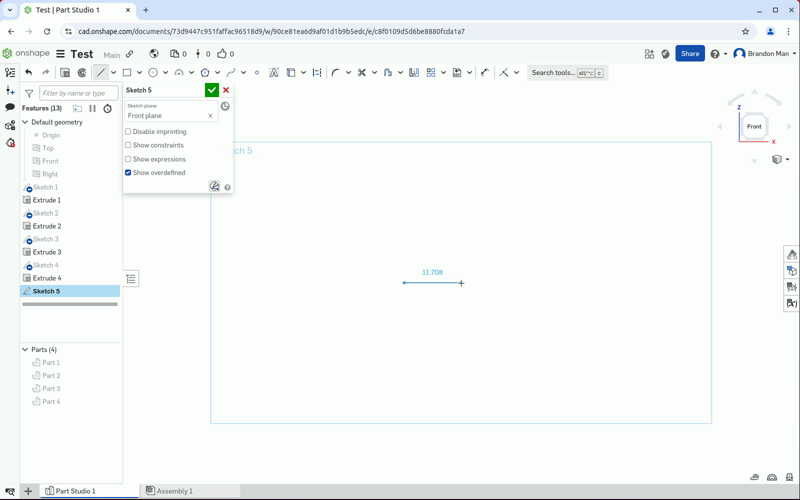
key_down(shift)
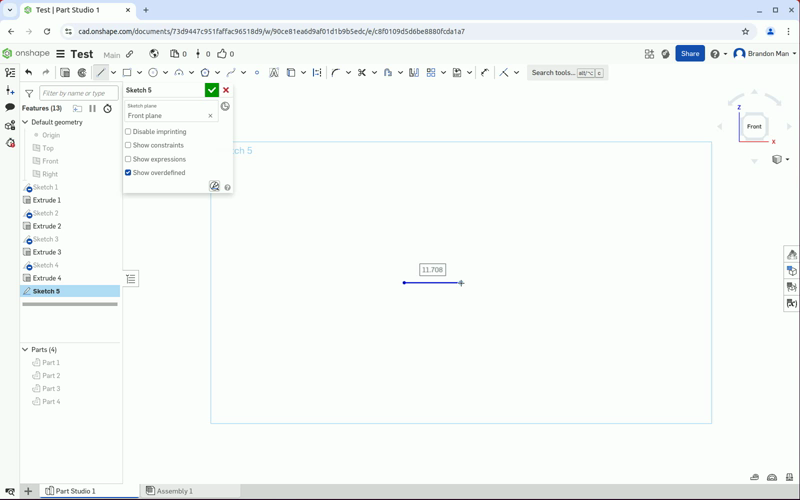
mouse_move(491, 282)
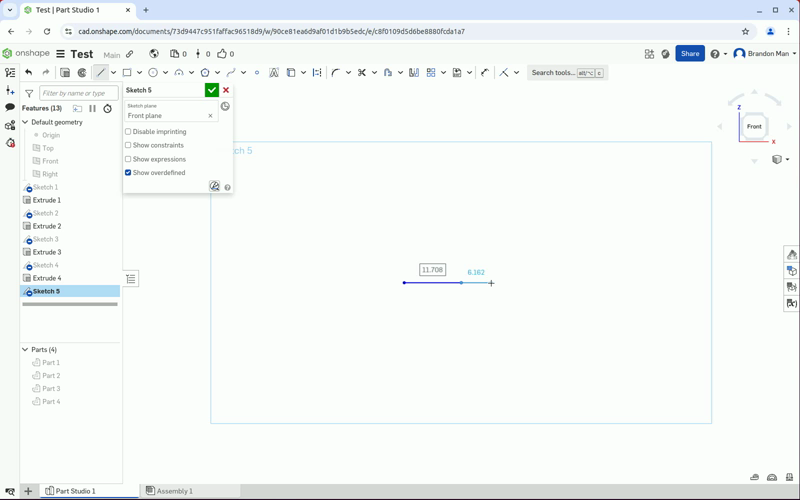
mouse_move(461, 237)
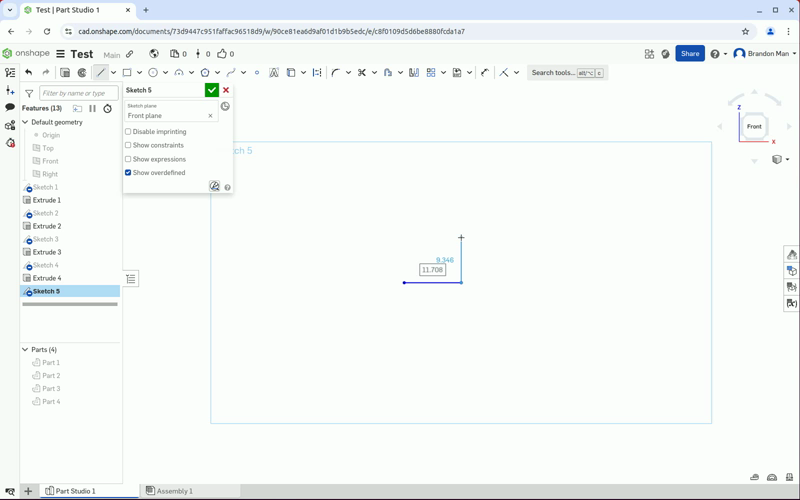
click(461, 237)
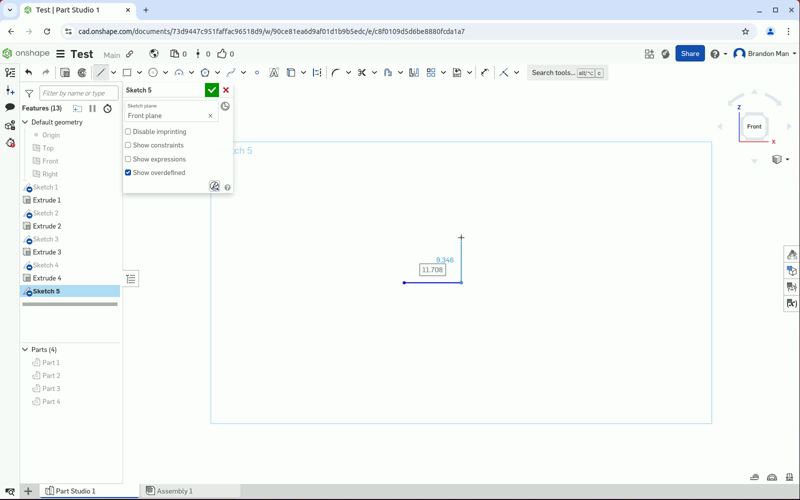
key_up(shift)
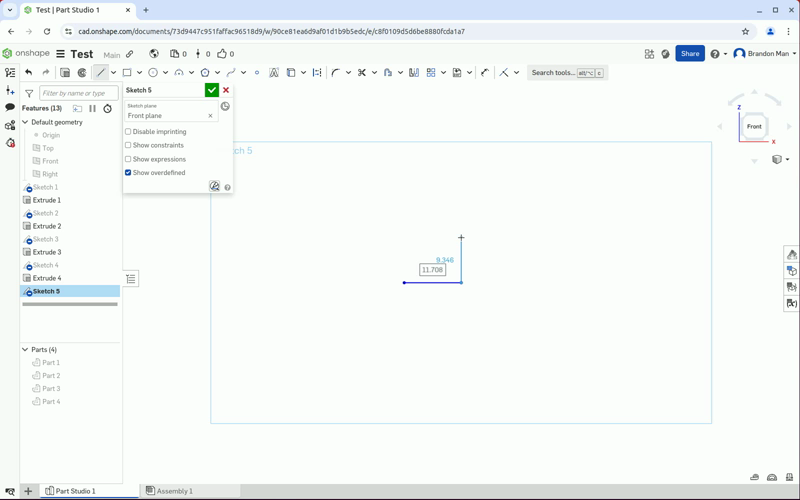
key_down(shift)
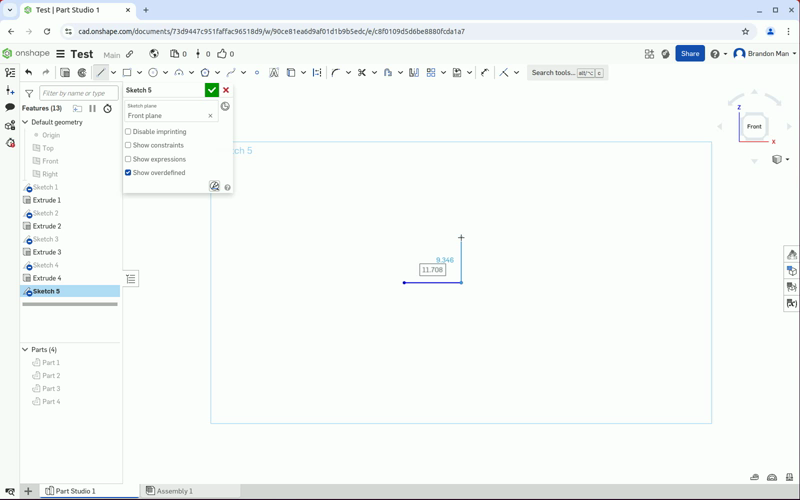
mouse_move(491, 237)
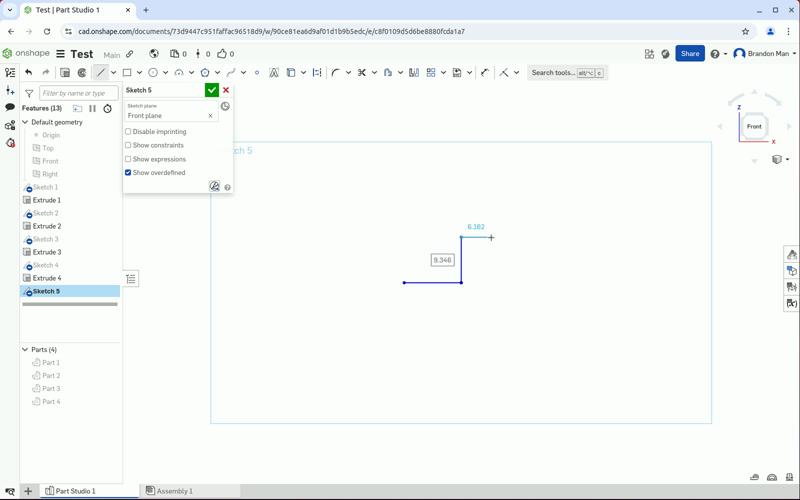
mouse_move(404, 237)
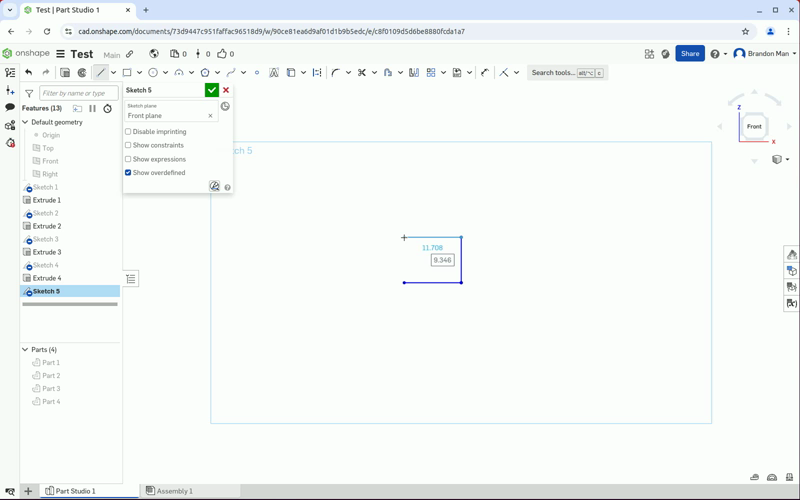
click(404, 237)
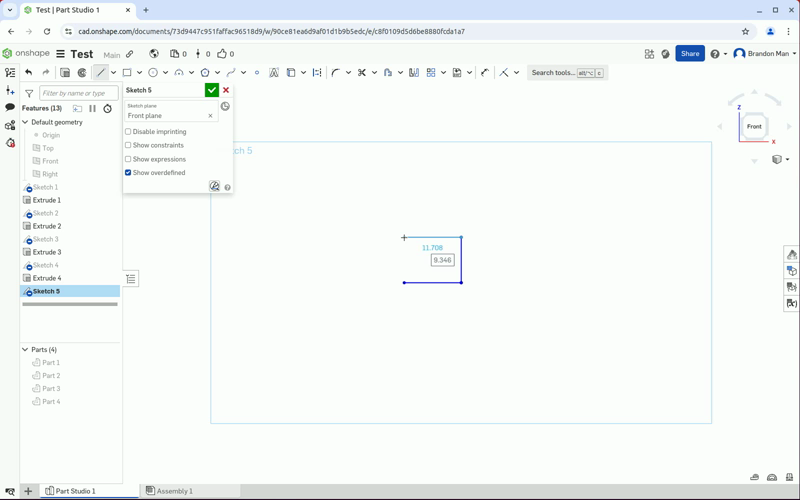
key_up(shift)
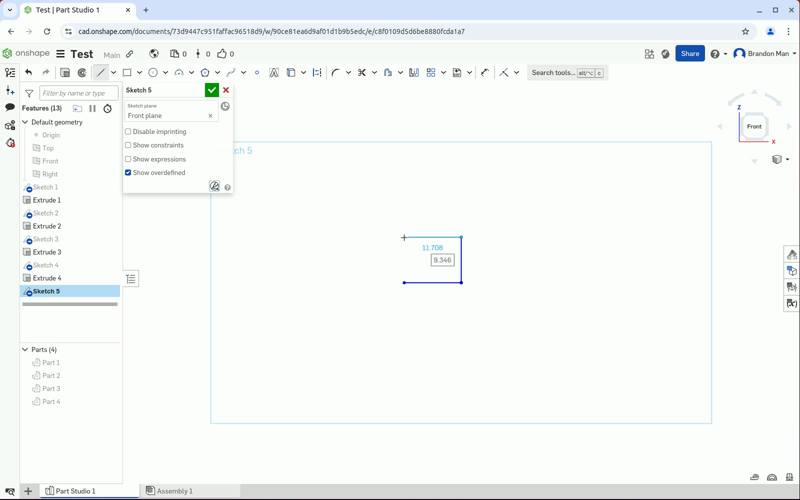
mouse_move(434, 237)
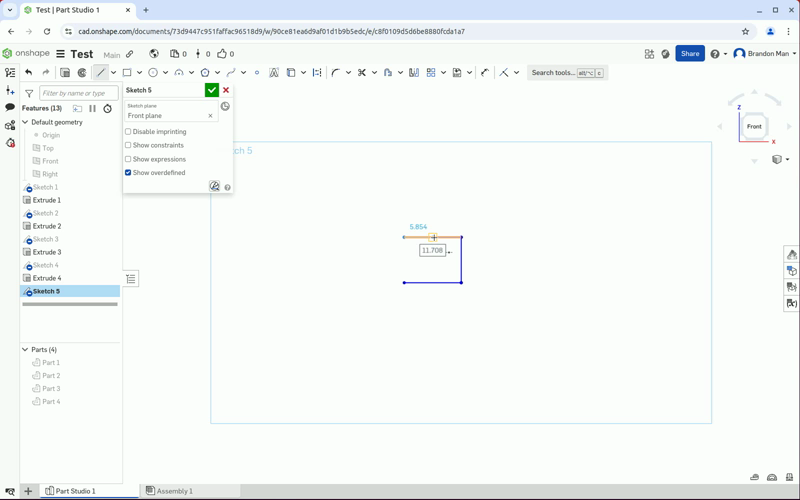
key_down(shift)
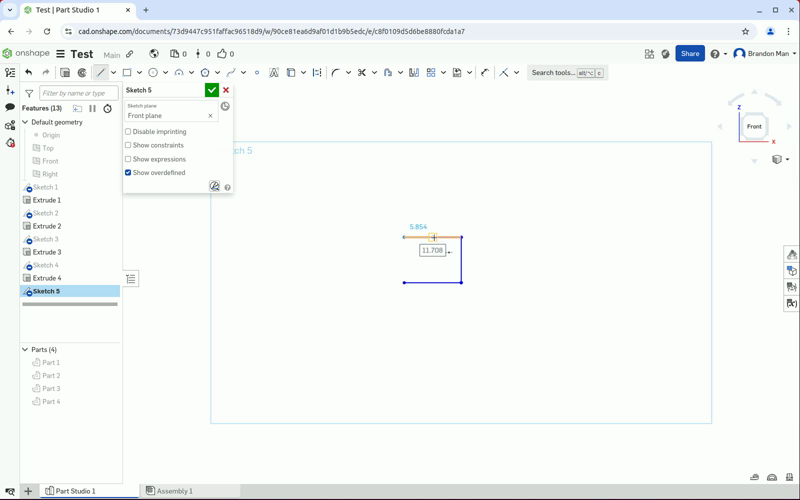
mouse_move(404, 282)
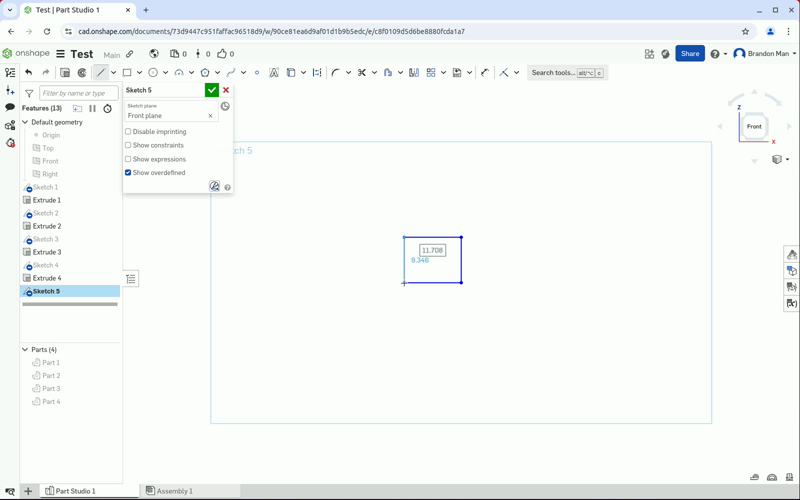
key_up(shift)
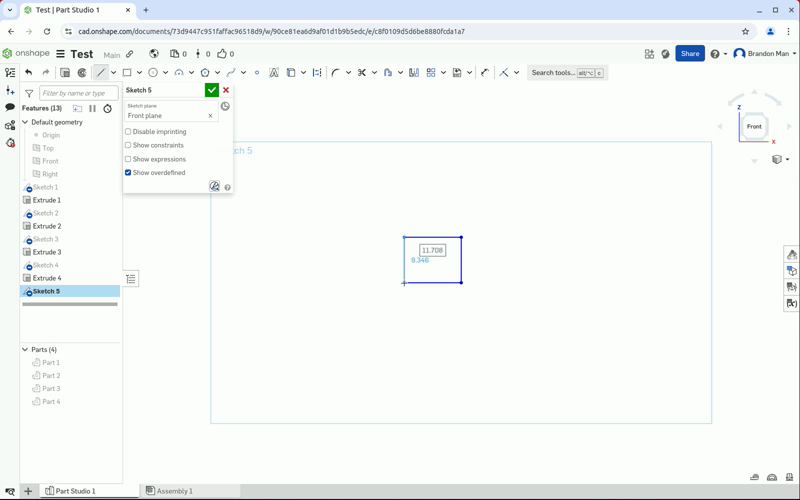
click(404, 282)
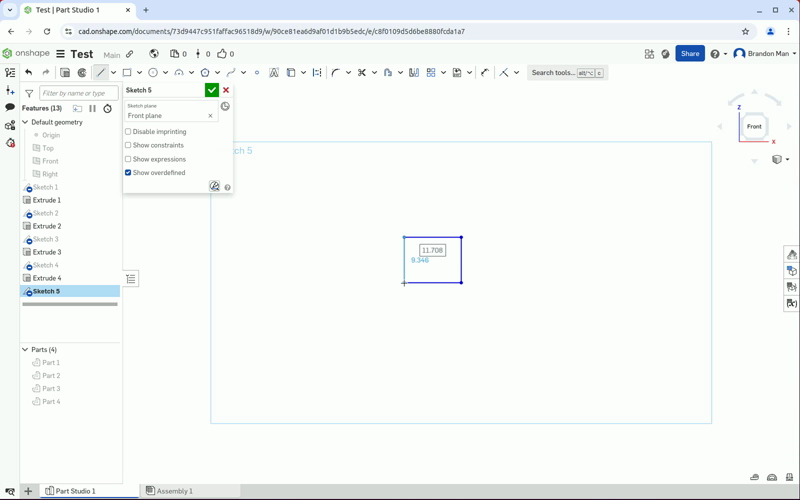
key(esc)
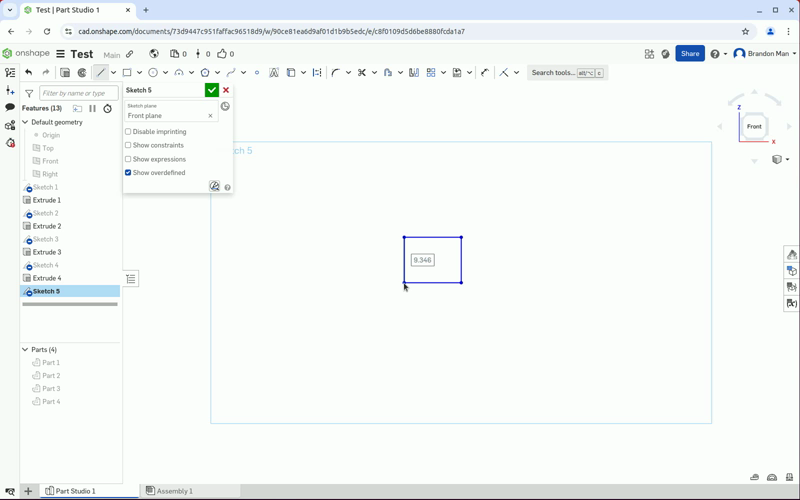
mouse_move(415, 275)
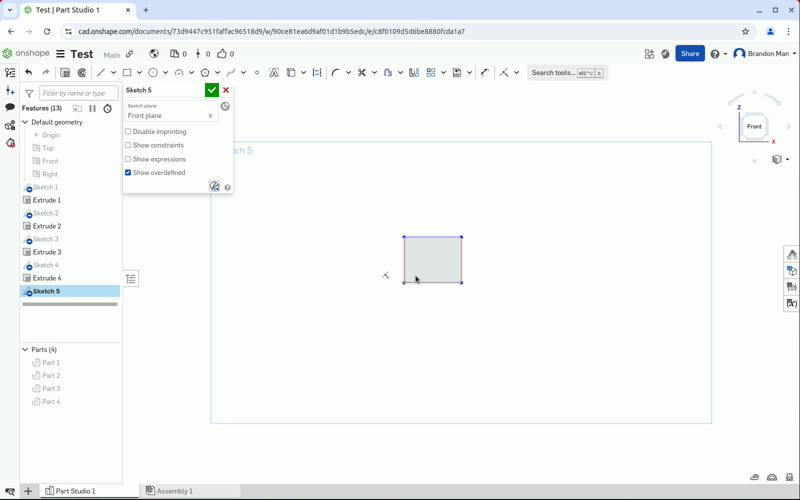
click(415, 275)
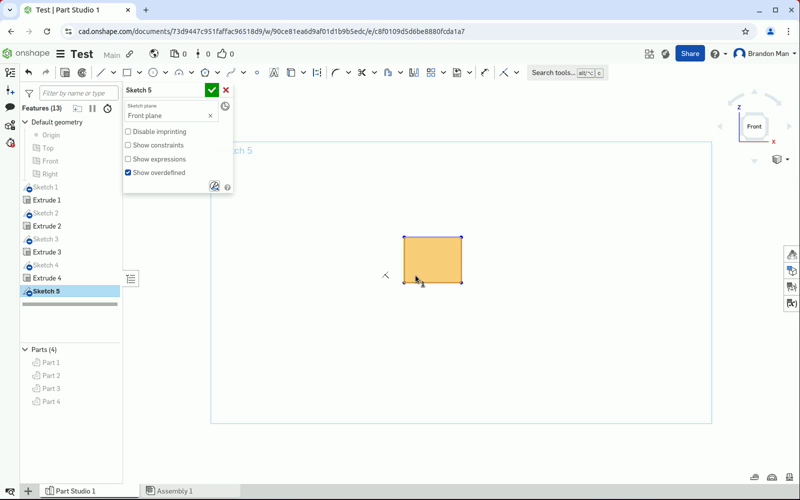
mouse_move(73, 352)
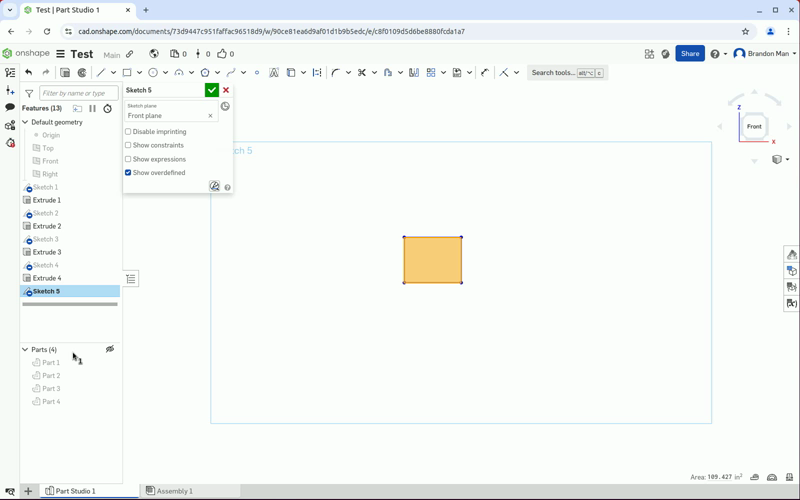
key(shift+y)
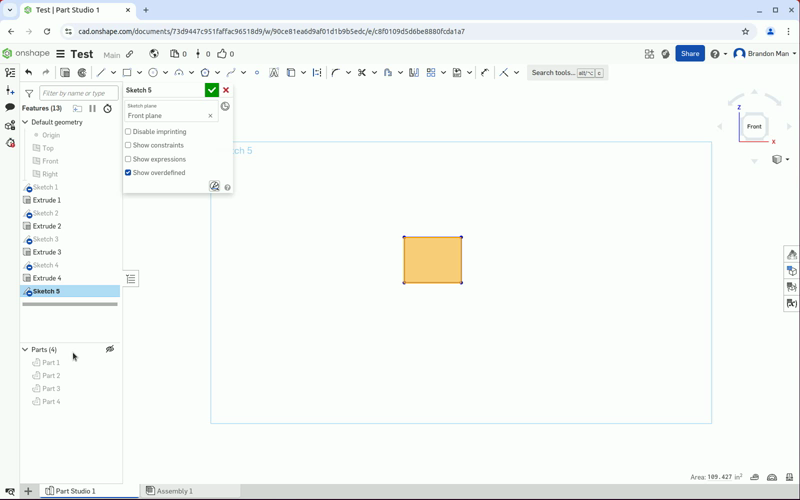
key(shift+e)
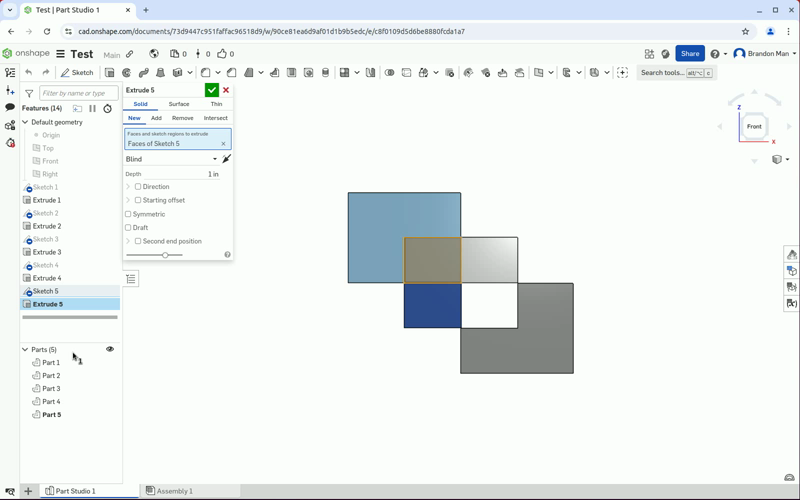
mouse_move(143, 106)
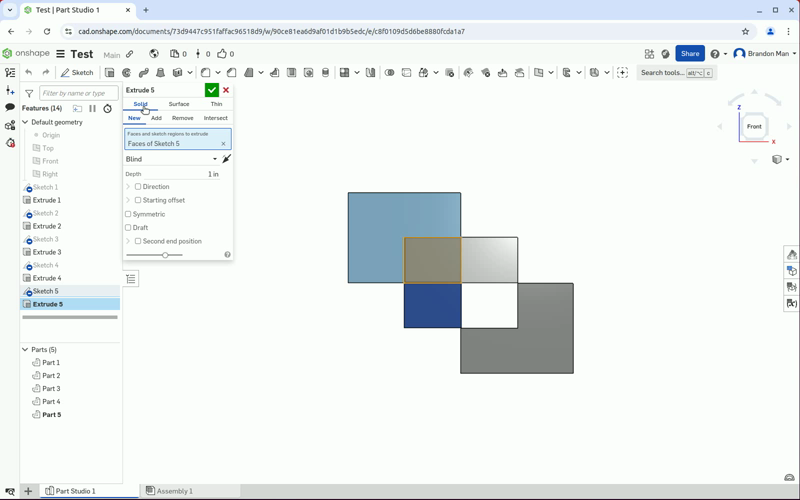
click(143, 106)
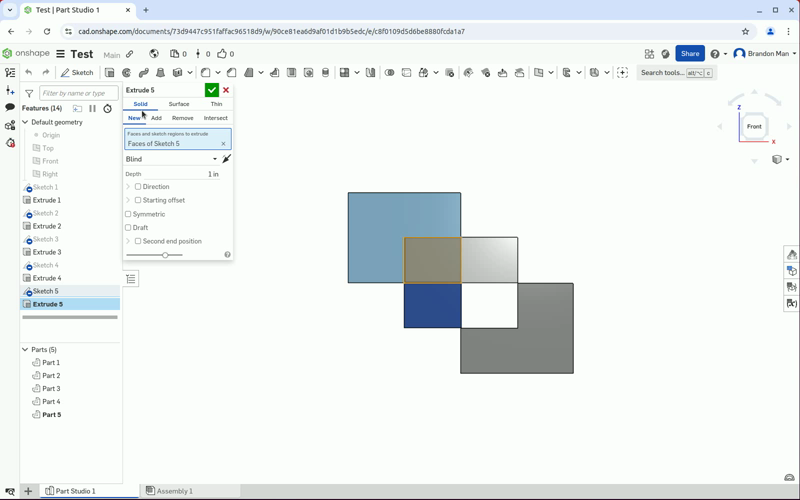
mouse_move(137, 120)
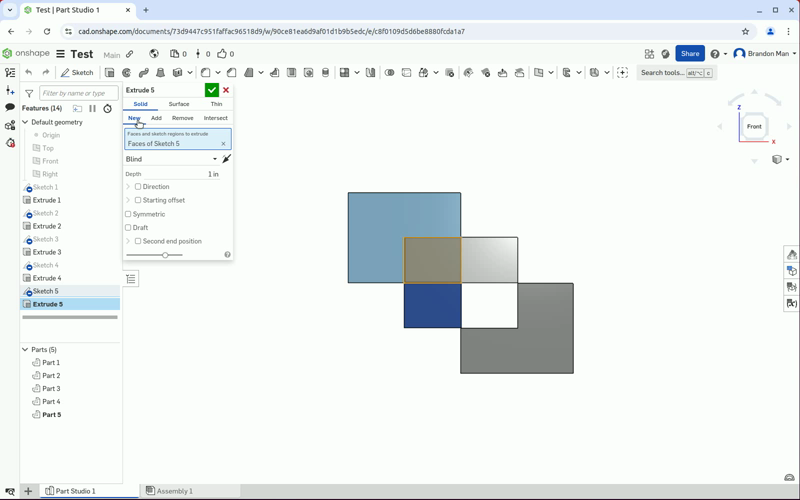
click(137, 120)
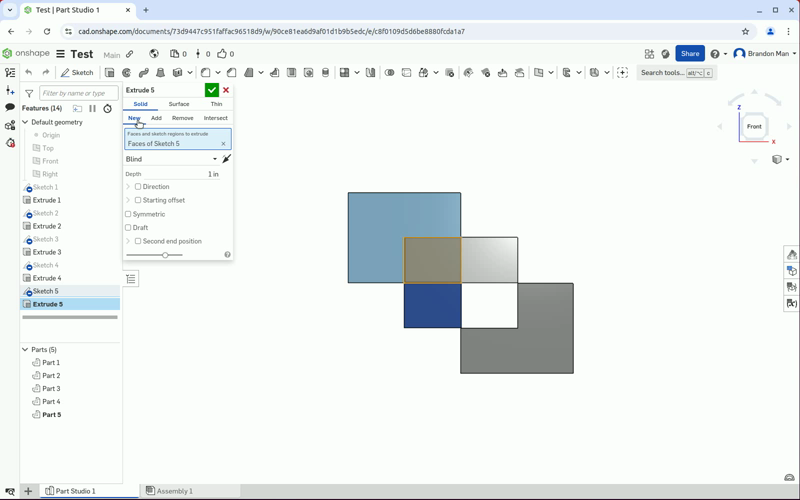
key(tab, 4)
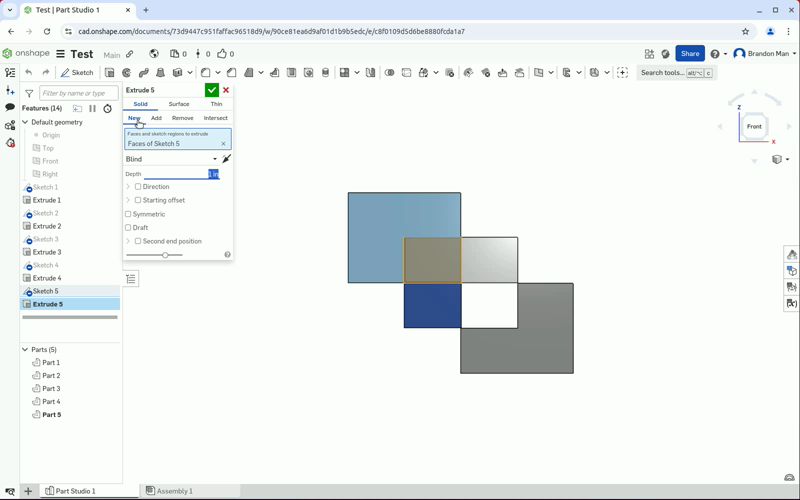
text(18.535)
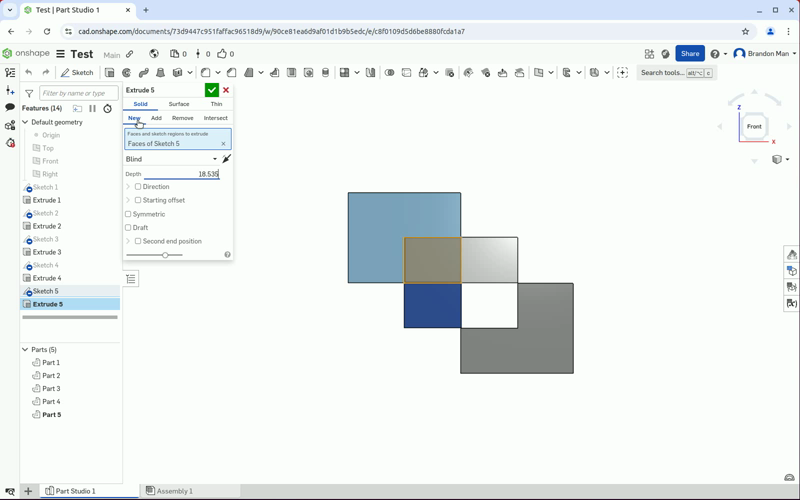
key(enter)
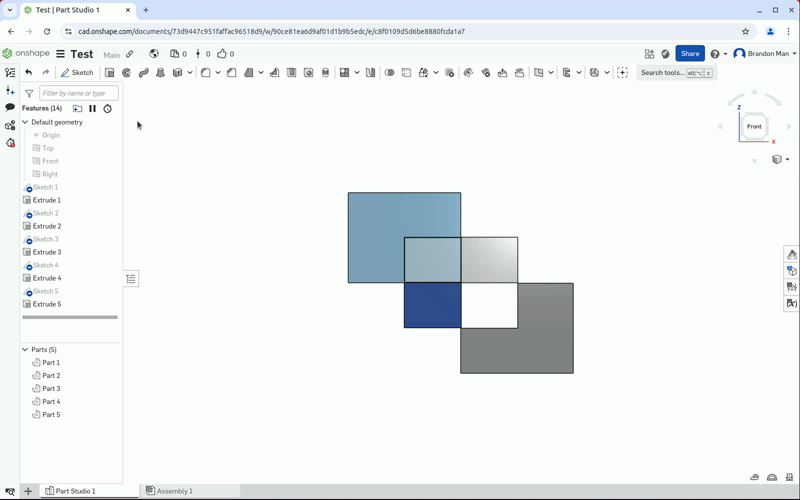
key(shift+h)
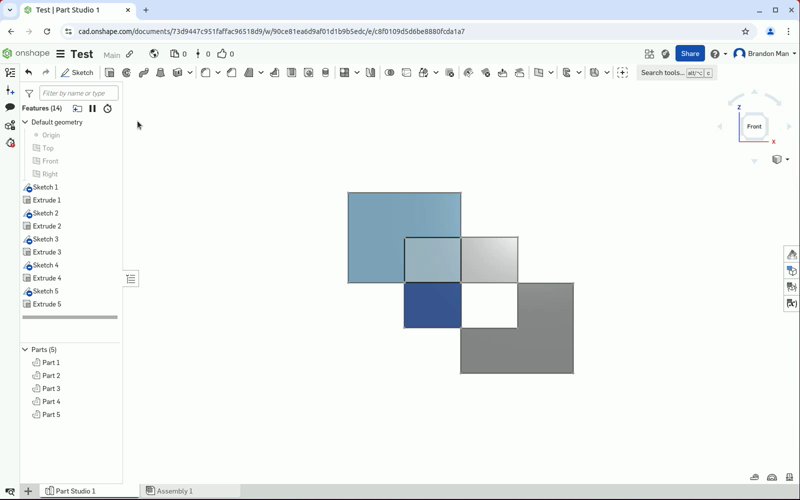
key(shift+h)
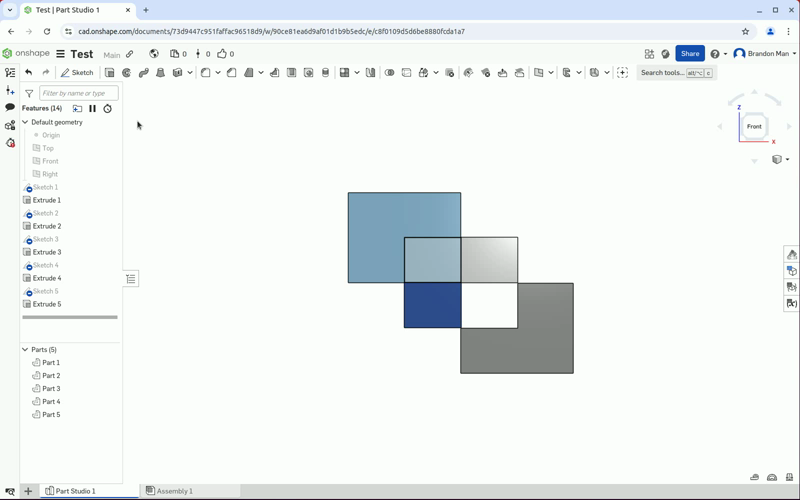
mouse_move(73, 189)
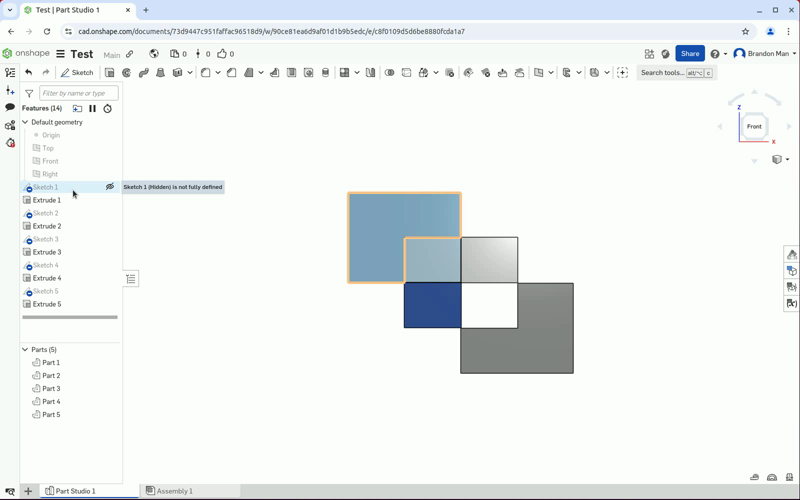
click(73, 189)
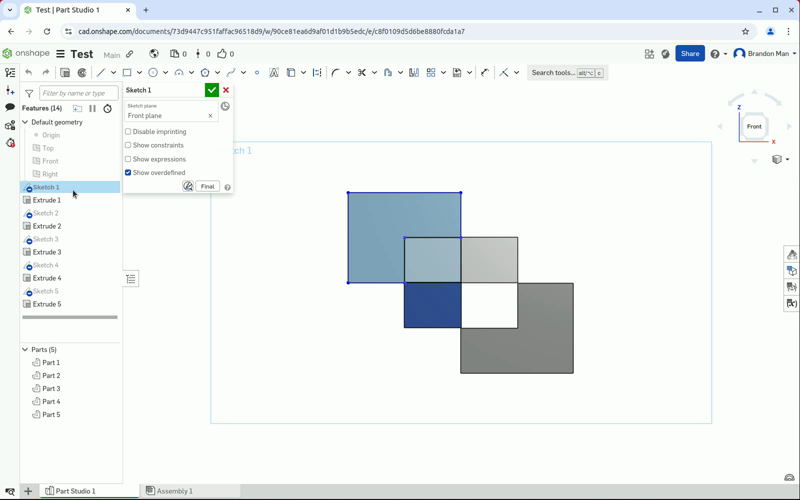
mouse_move(229, 92)
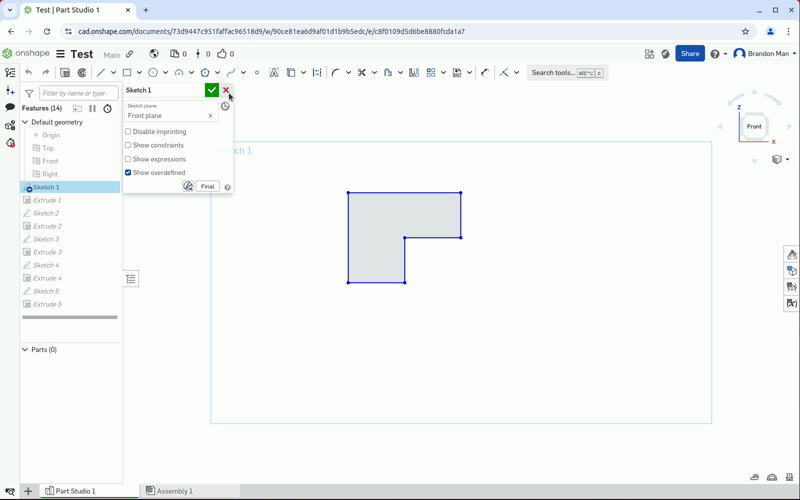
click(229, 92)
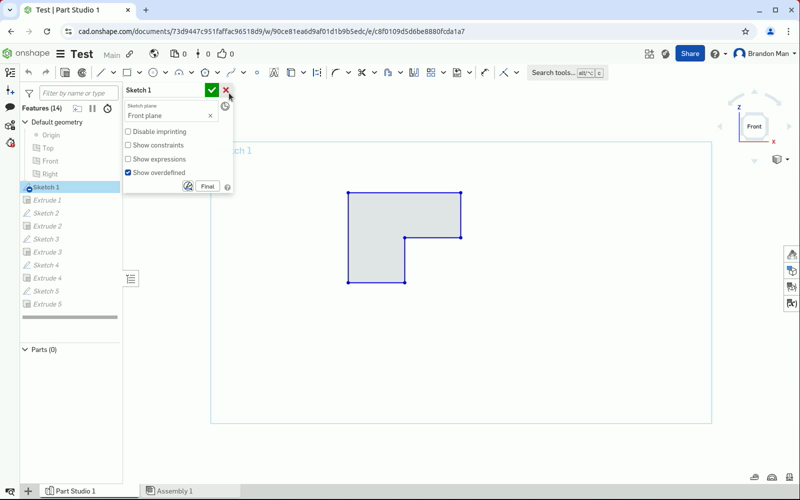
key(shift+s)
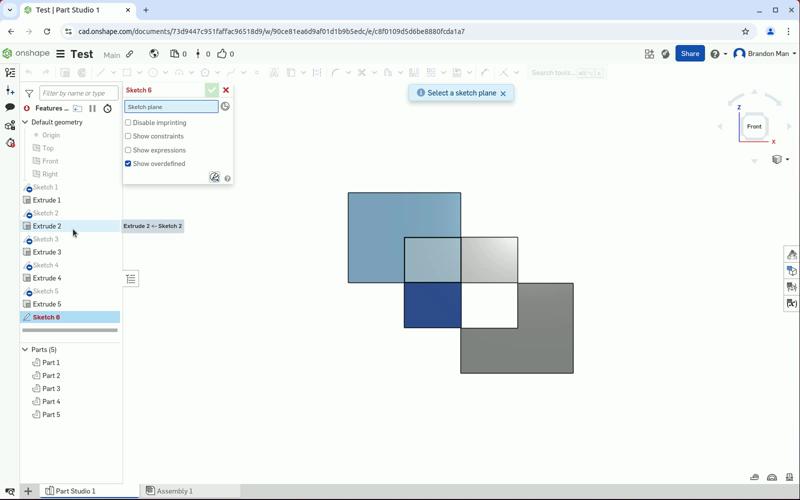
scroll(3)
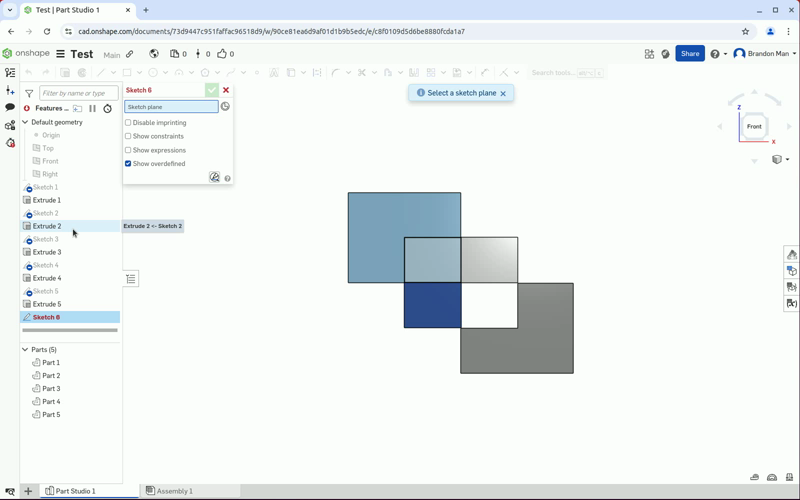
mouse_move(73, 163)
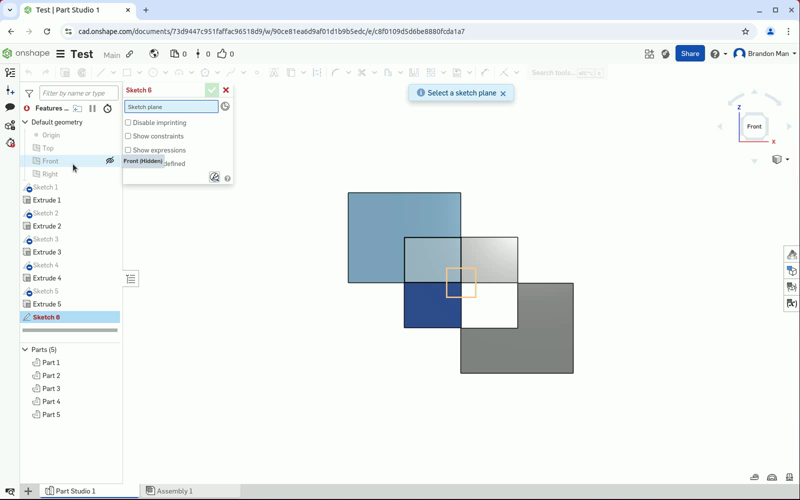
click(73, 163)
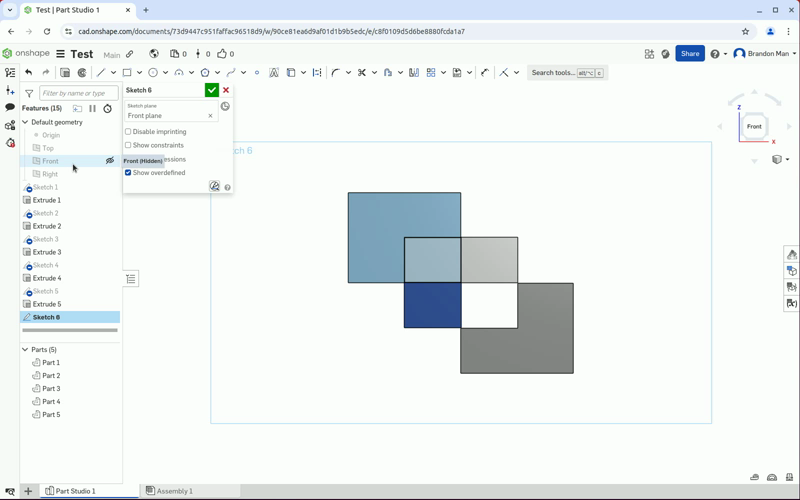
mouse_move(73, 352)
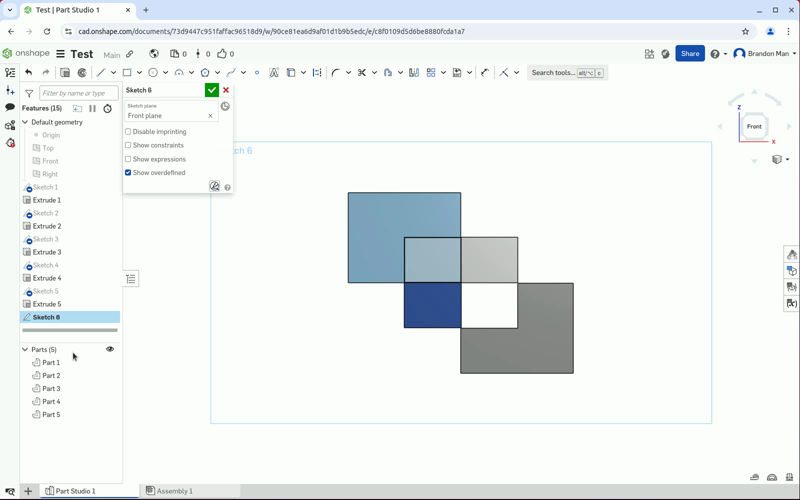
key(y)
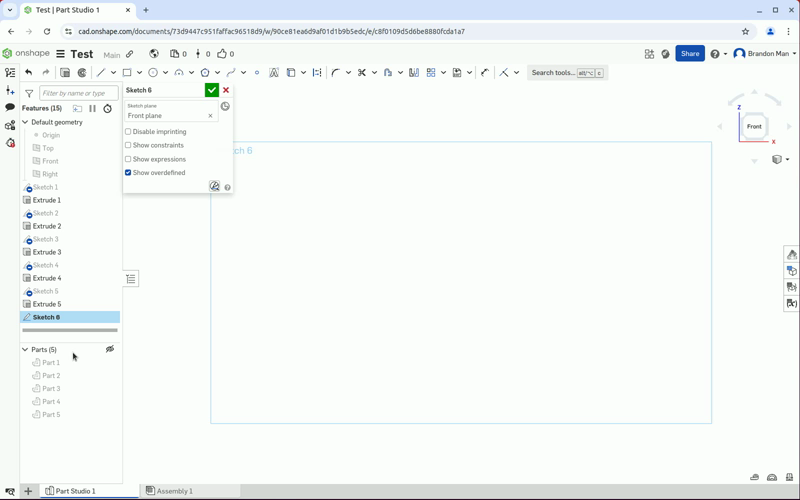
key(l)
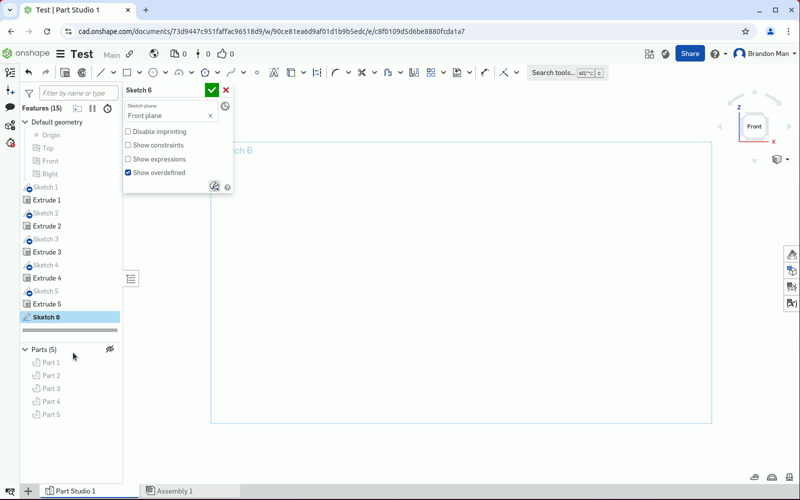
key_down(shift)
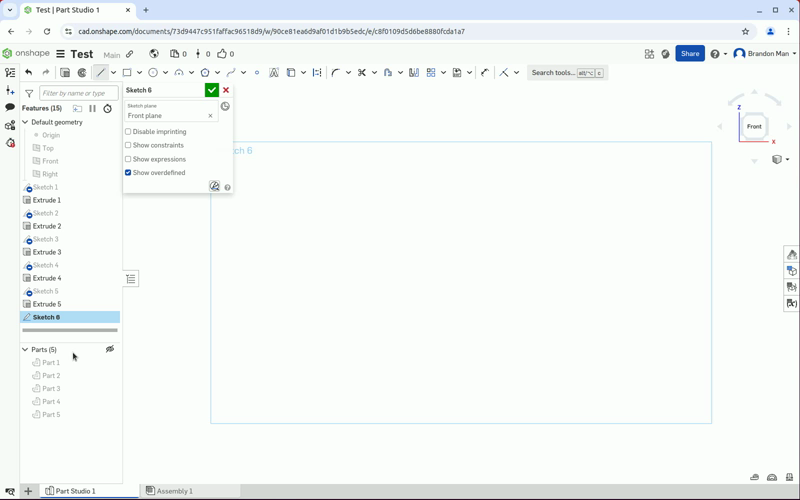
mouse_move(460, 327)
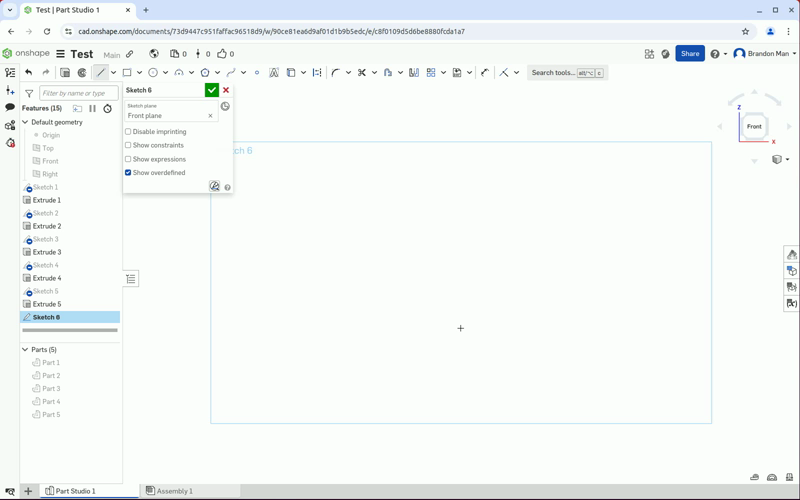
click(460, 327)
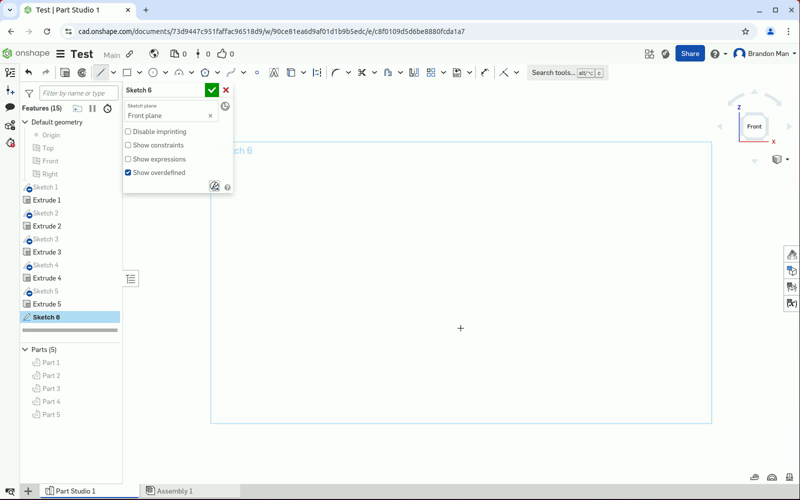
key_up(shift)
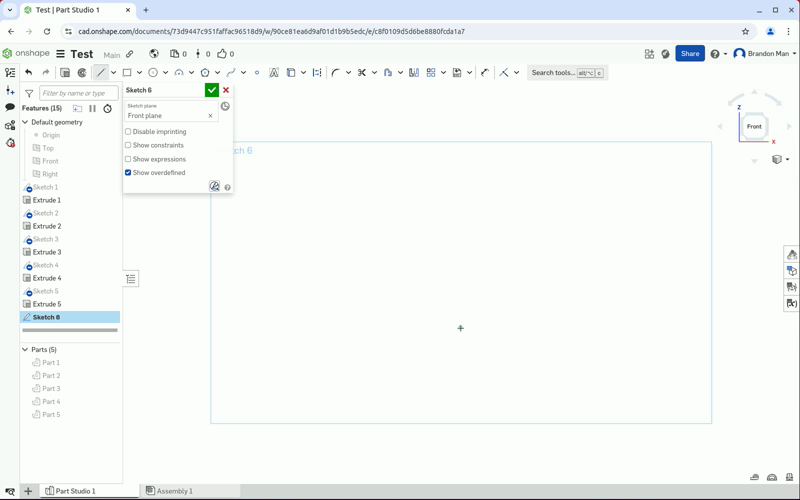
key_down(shift)
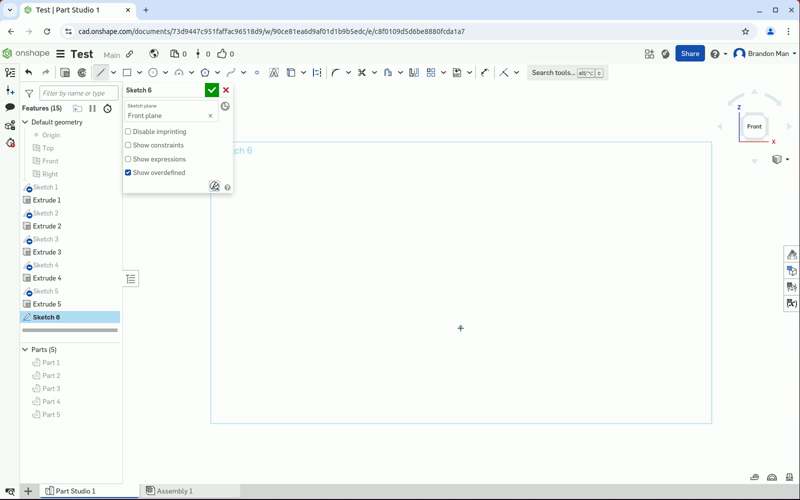
mouse_move(490, 327)
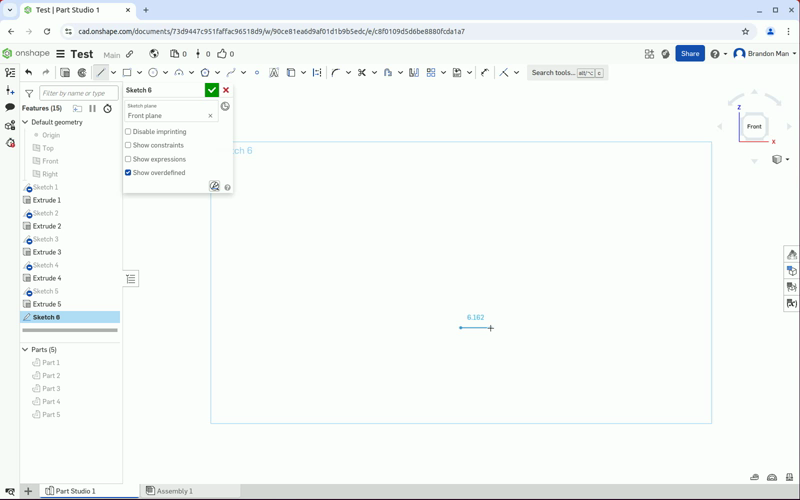
mouse_move(517, 327)
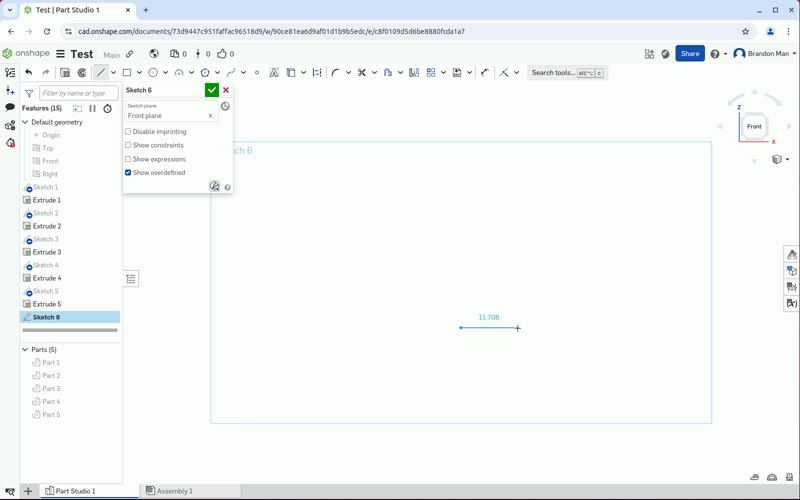
click(517, 327)
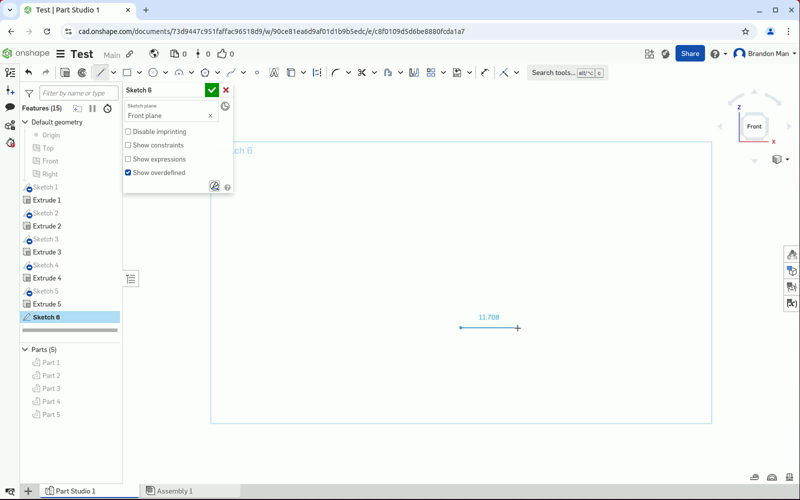
key_up(shift)
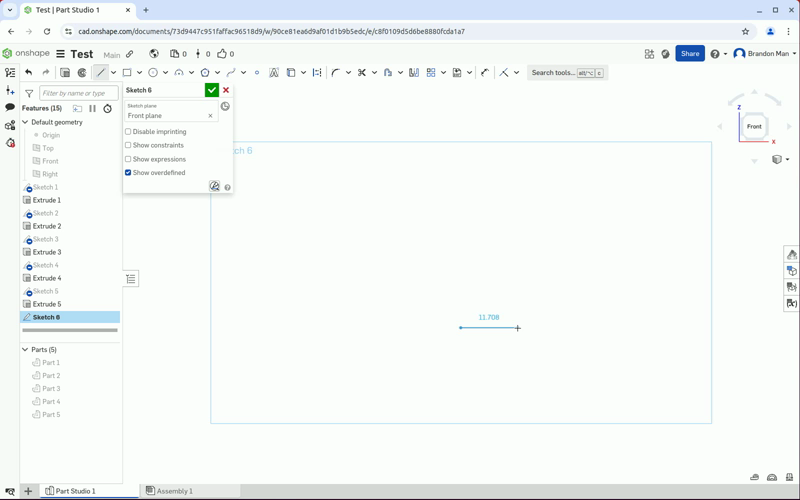
key_down(shift)
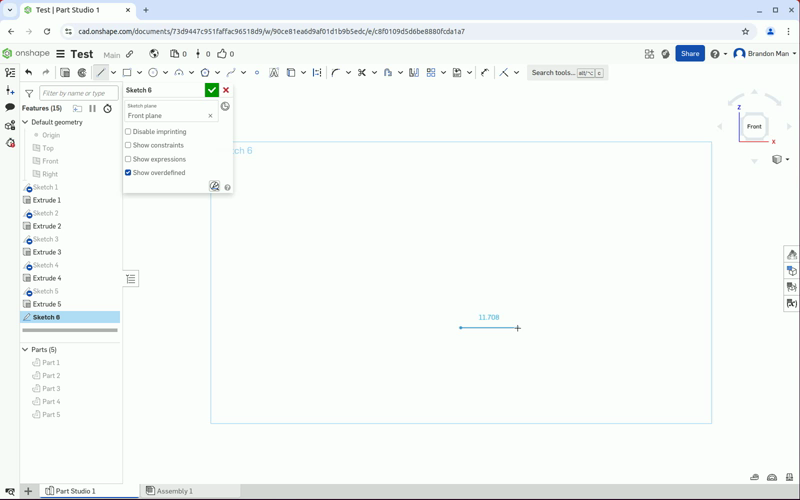
mouse_move(547, 327)
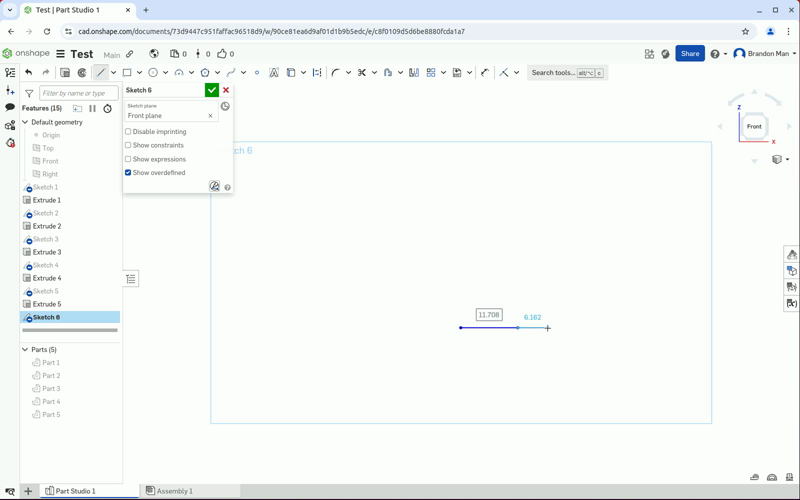
mouse_move(517, 282)
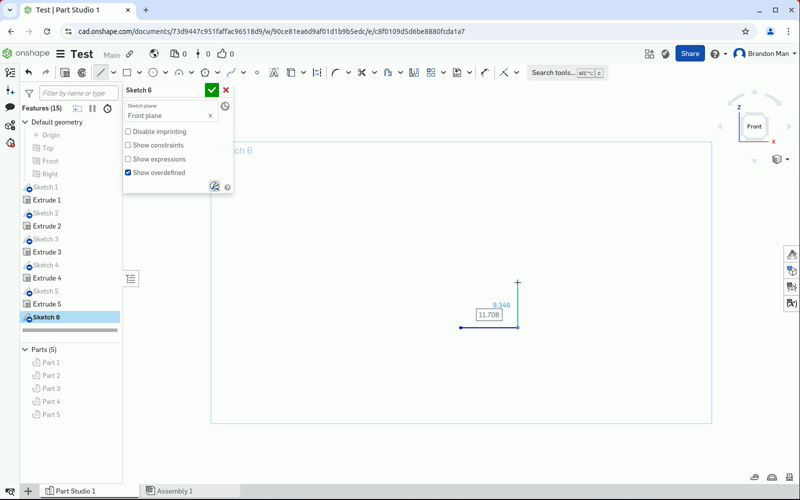
click(517, 282)
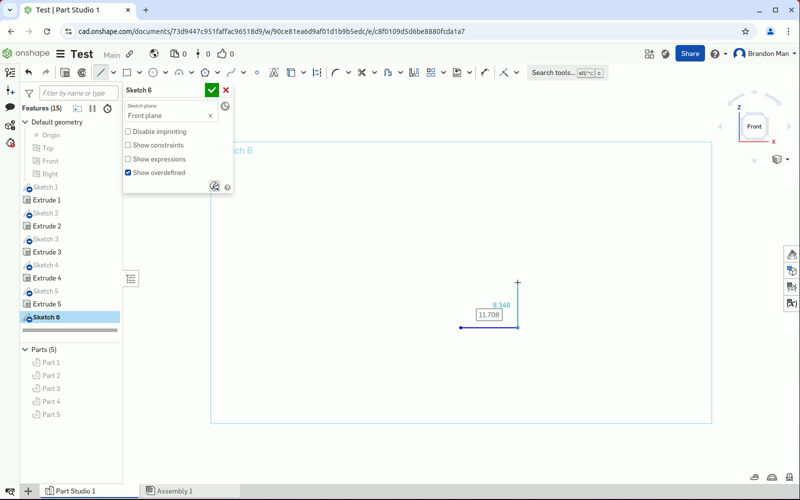
key_up(shift)
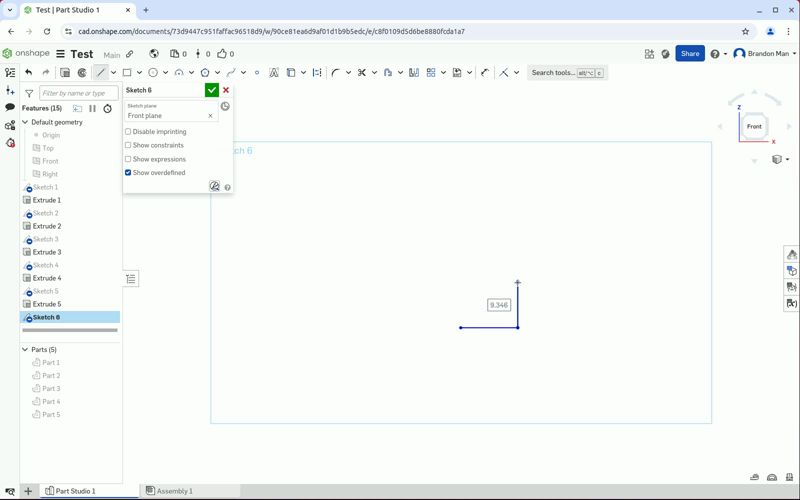
key_down(shift)
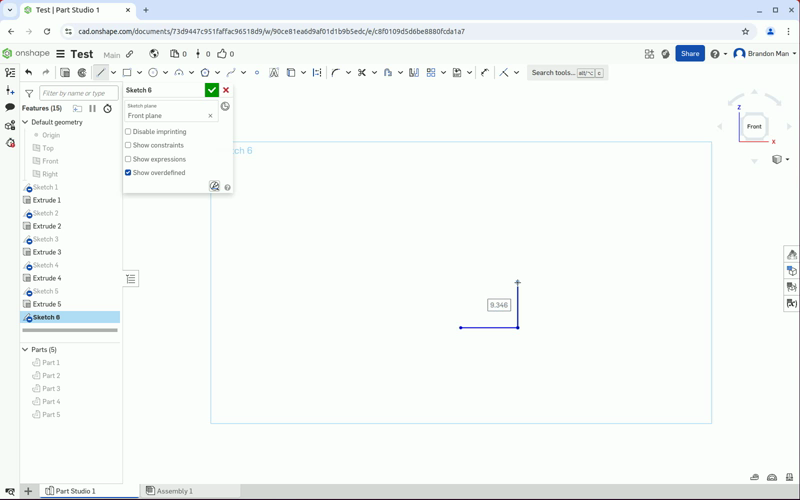
mouse_move(547, 282)
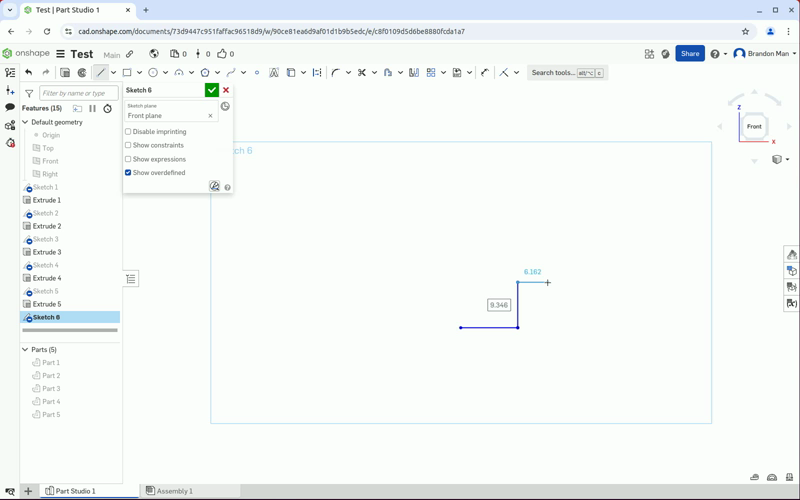
mouse_move(460, 282)
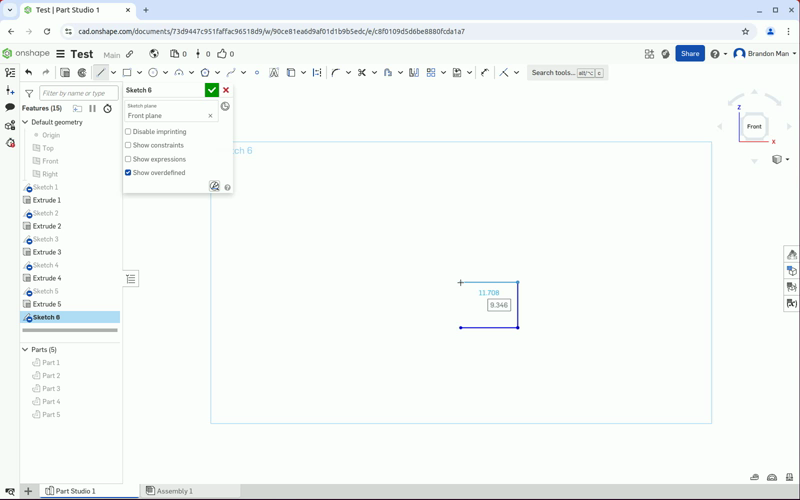
click(460, 282)
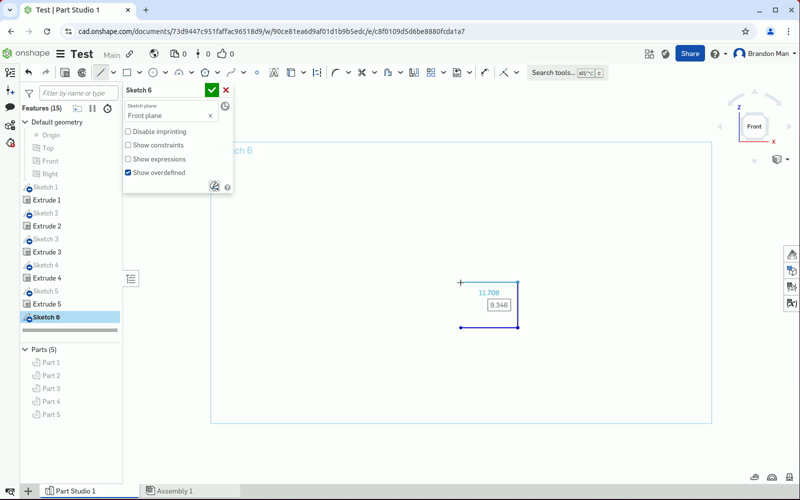
key_up(shift)
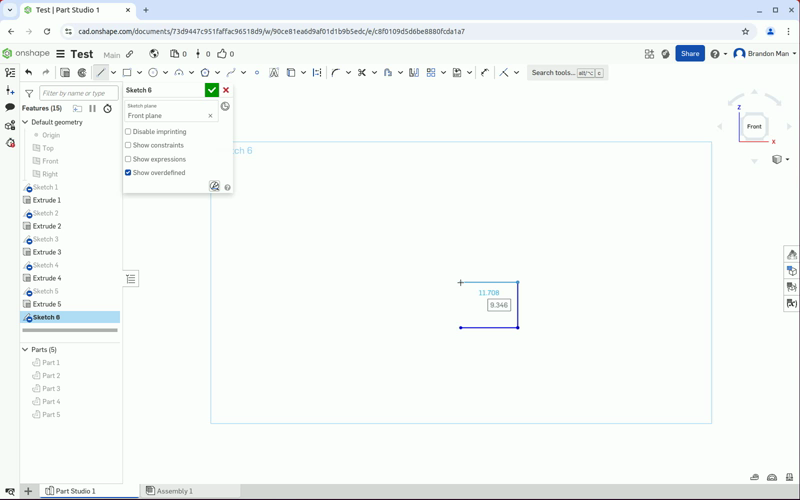
mouse_move(490, 282)
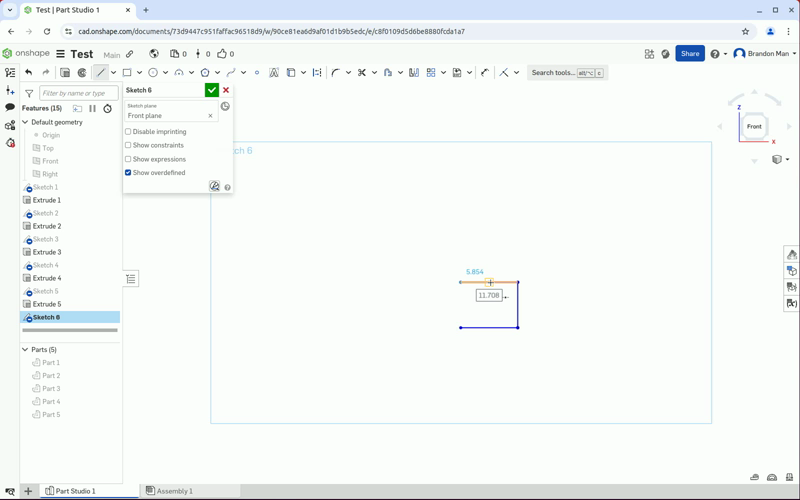
key_down(shift)
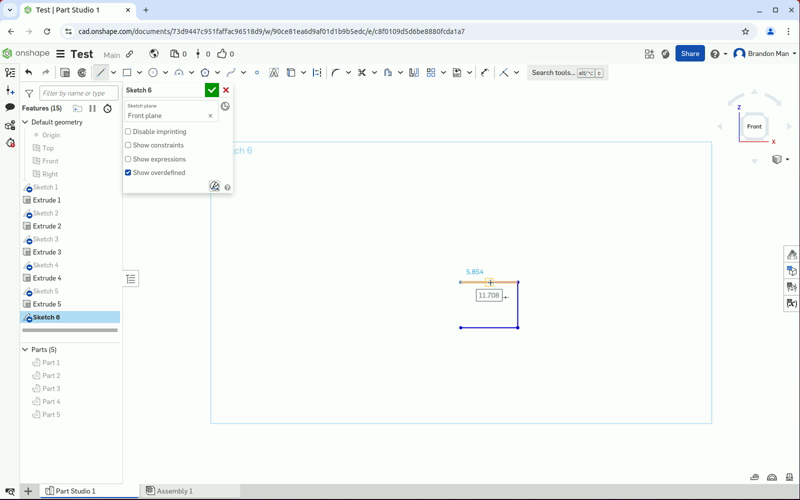
mouse_move(460, 327)
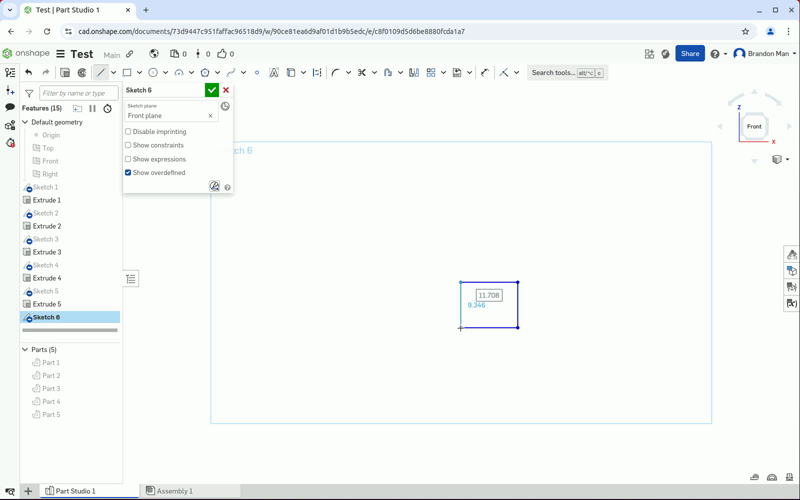
key_up(shift)
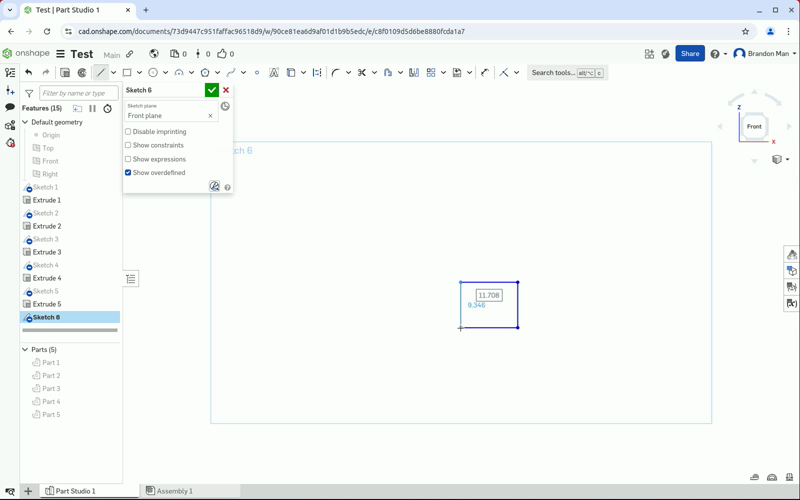
click(460, 327)
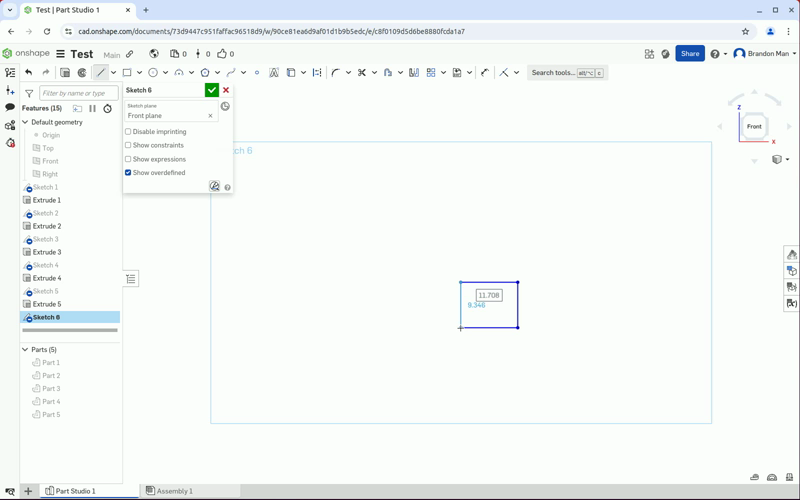
key(esc)
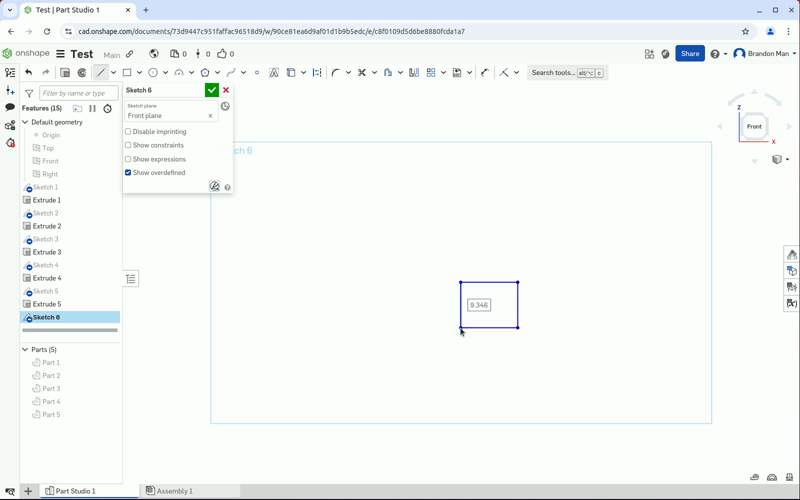
mouse_move(489, 293)
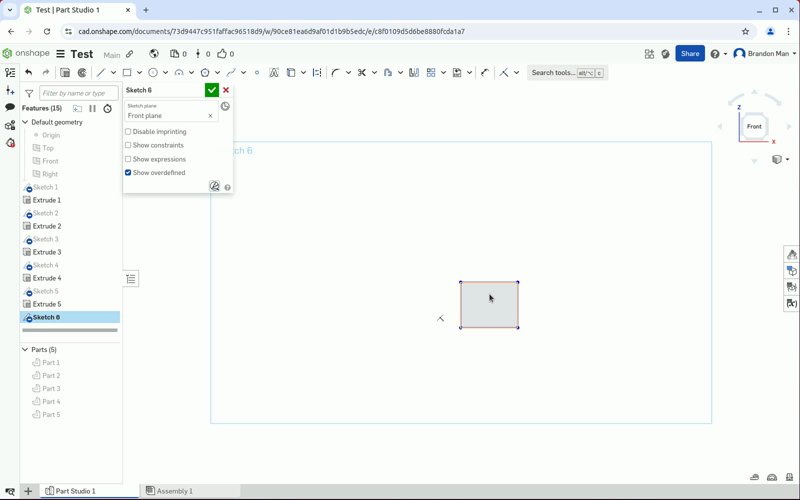
click(489, 293)
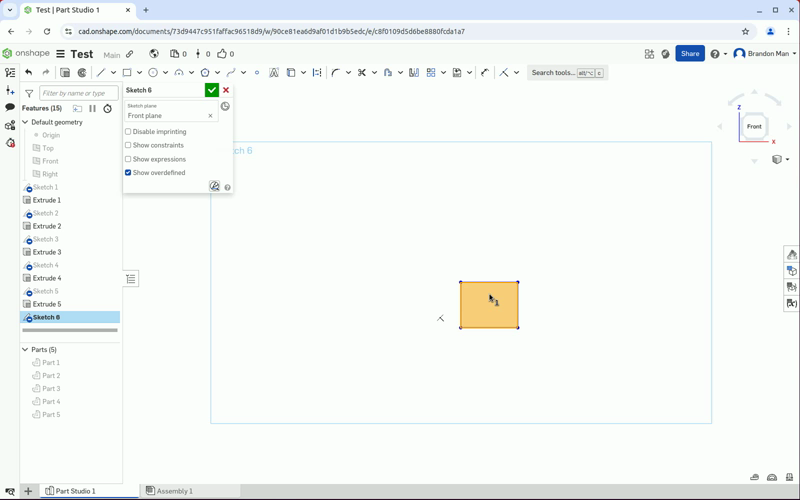
mouse_move(73, 352)
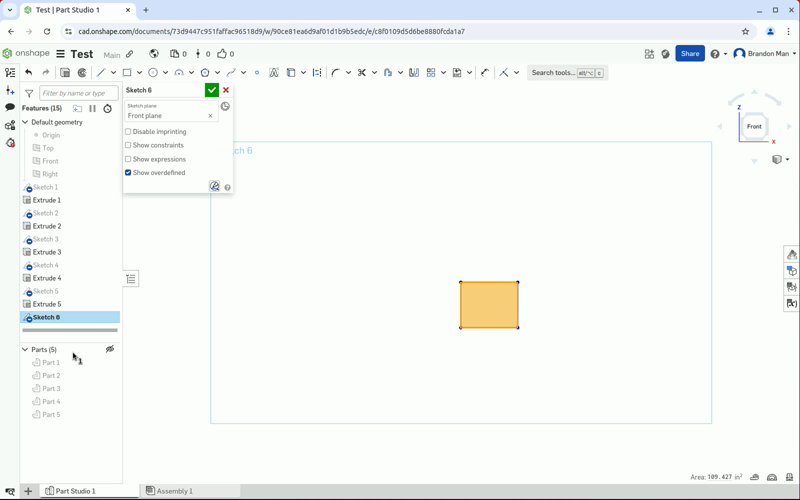
key(shift+y)
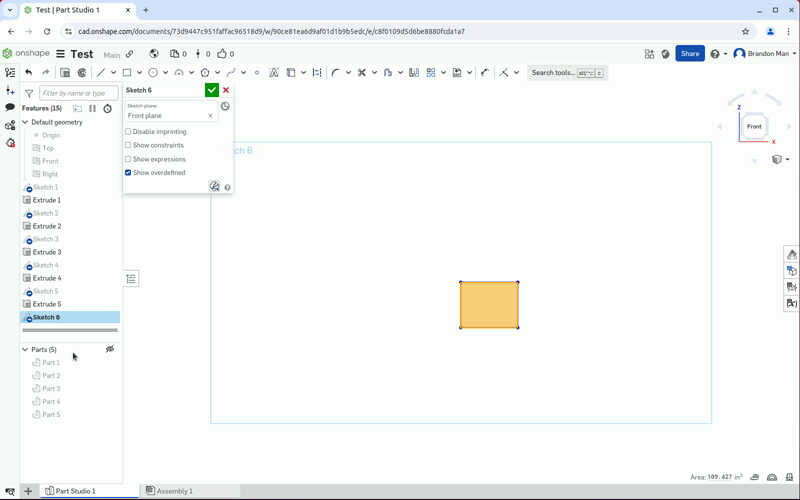
key(shift+e)
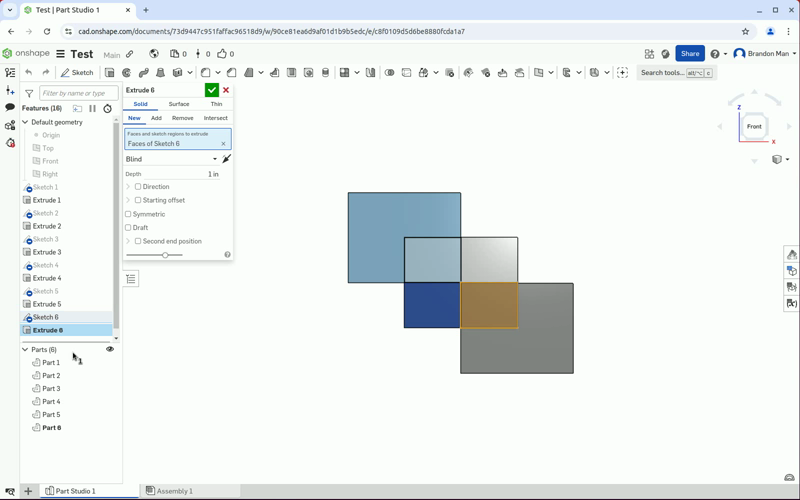
mouse_move(143, 106)
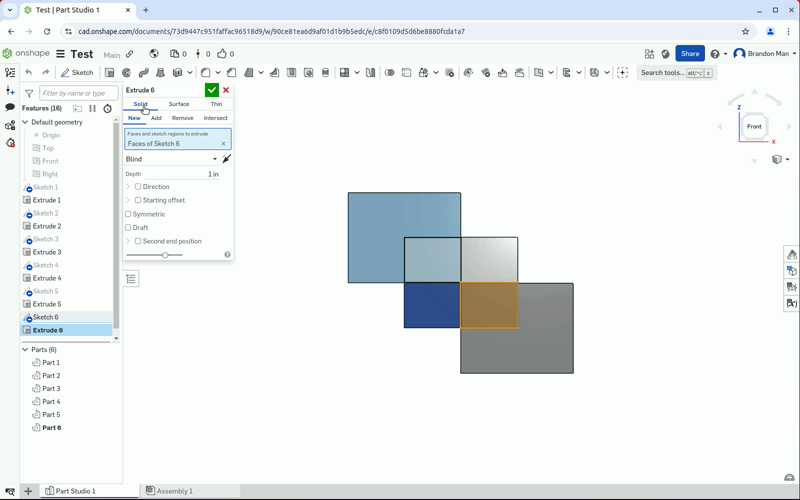
click(143, 106)
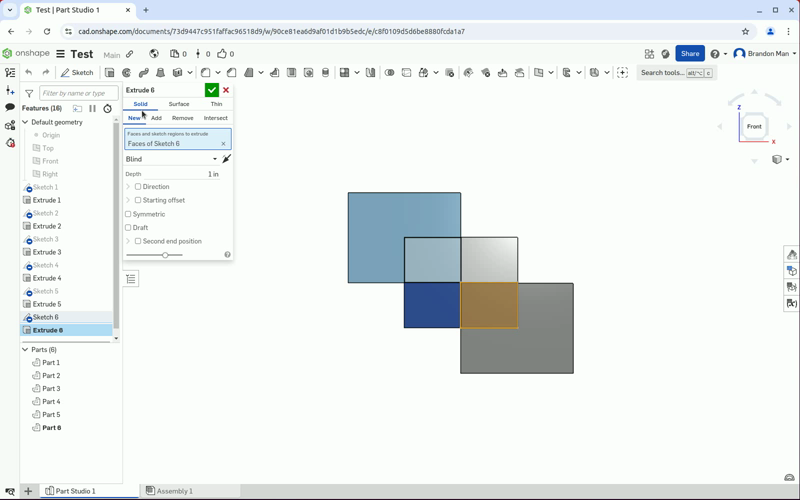
mouse_move(137, 120)
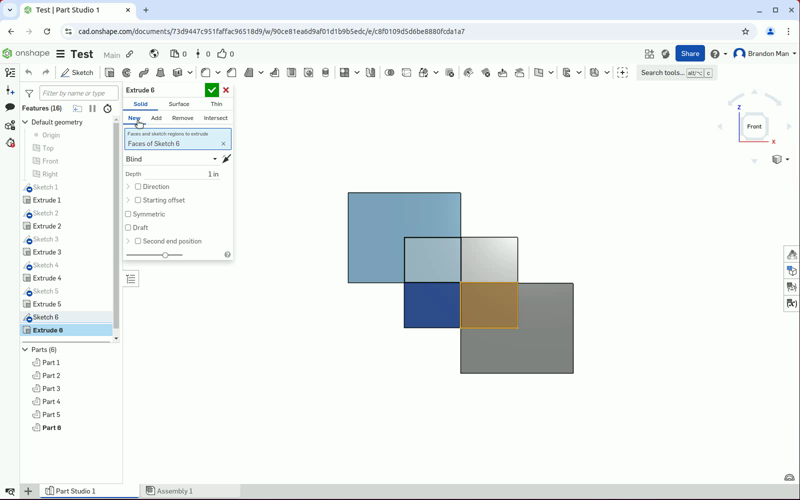
click(137, 120)
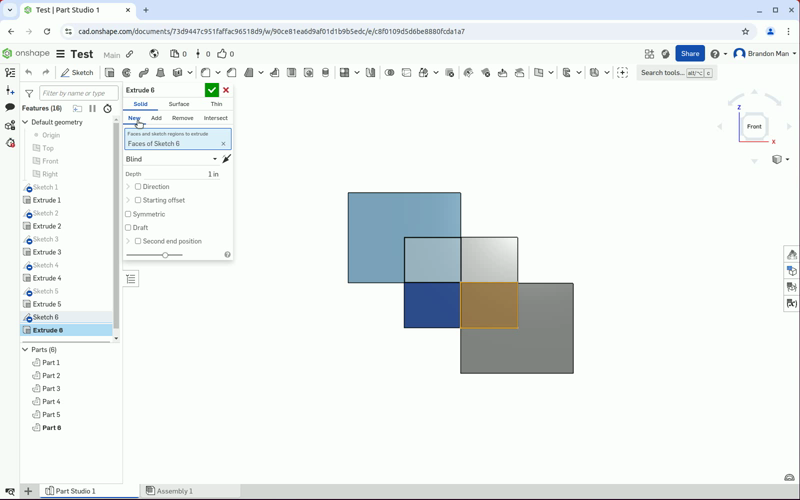
key(tab, 4)
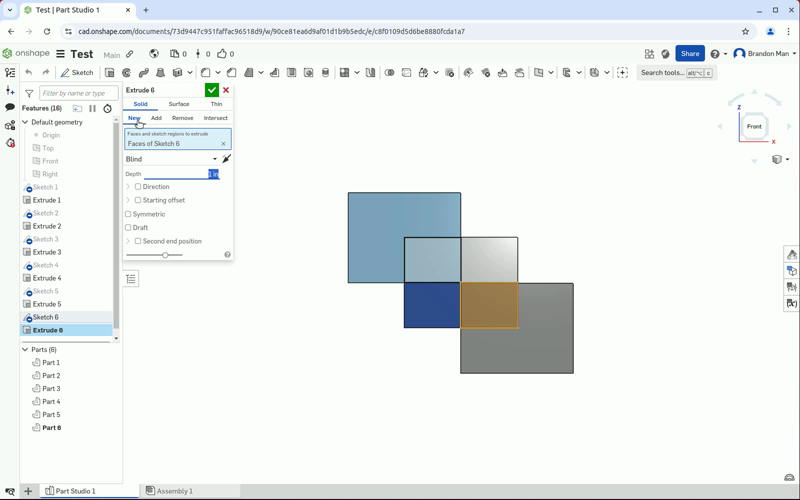
text(18.535)
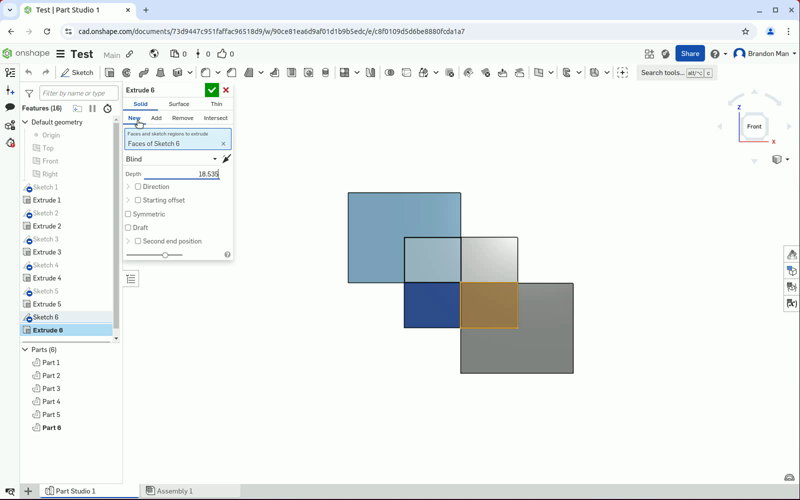
key(enter)
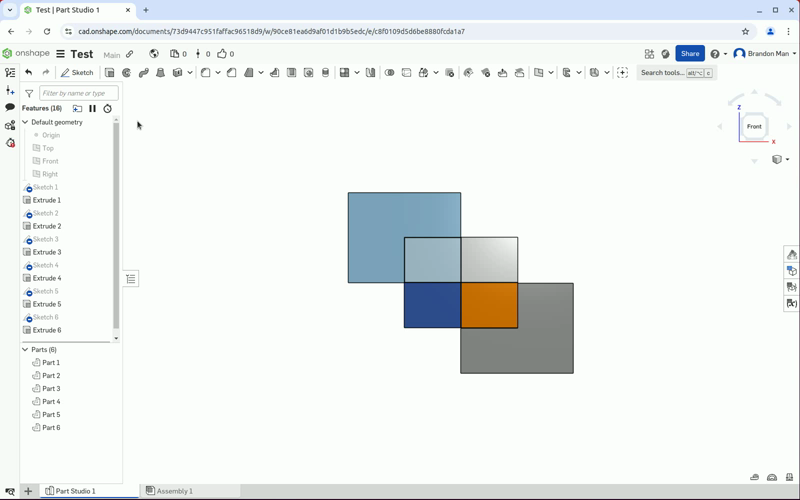
key(shift+h)
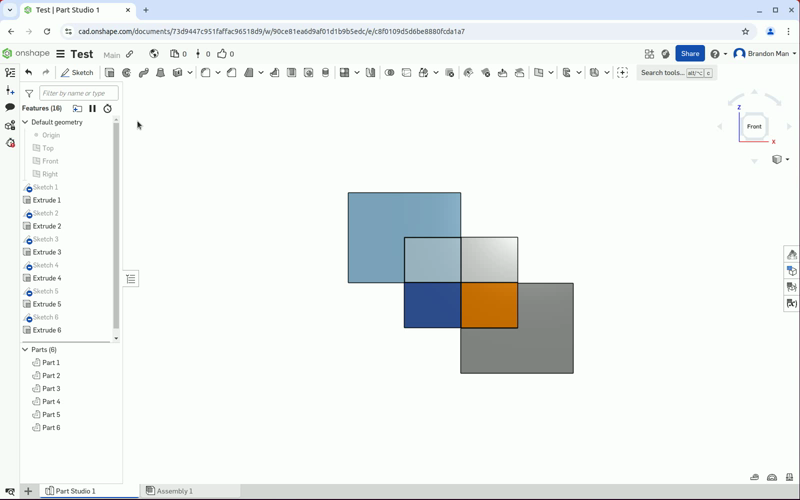
key(shift+h)
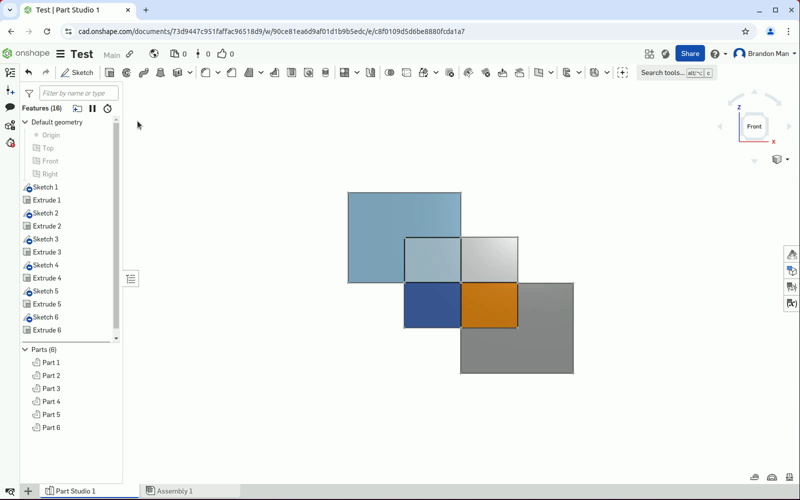
key(shift+7)
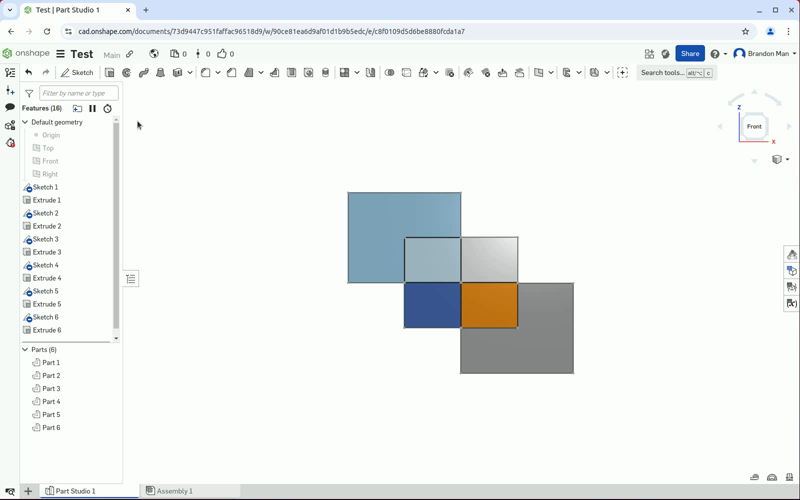
key(left, 2)
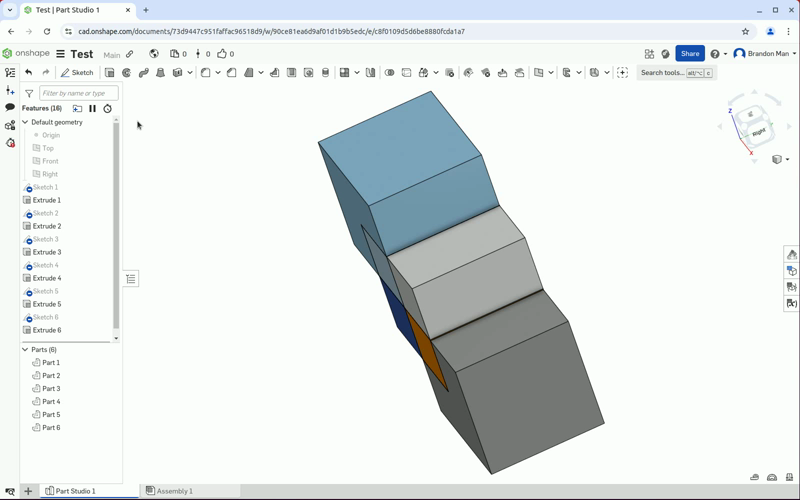
key(down, 2)
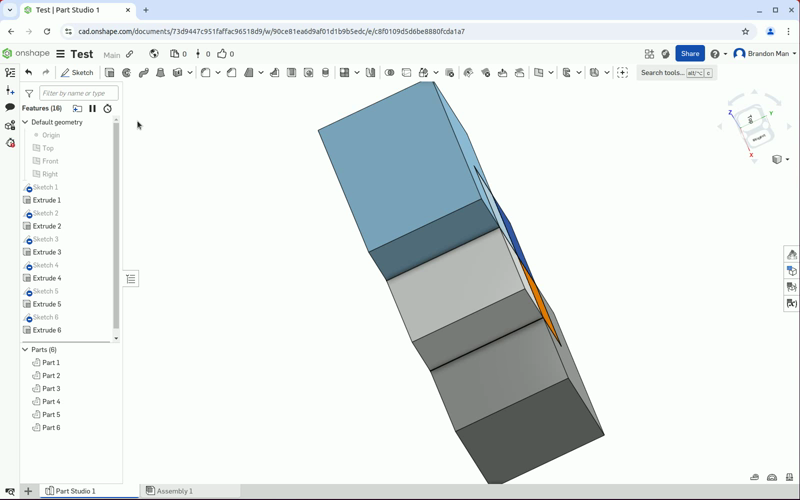
key(up, 2)
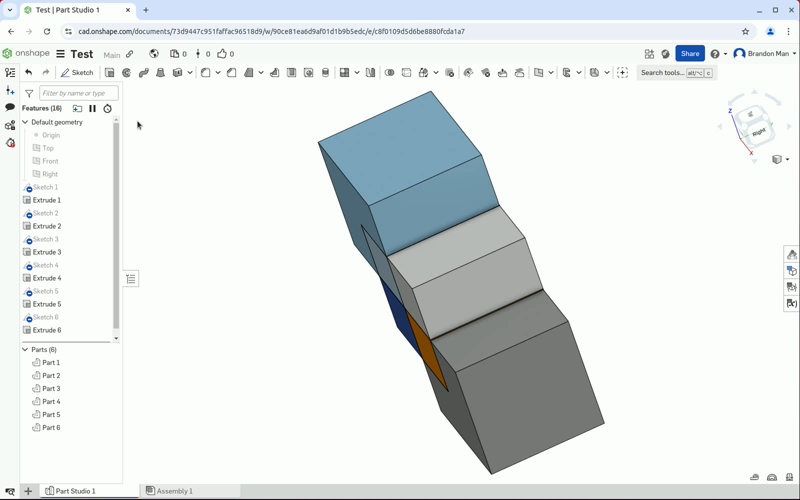
key(right, 2)
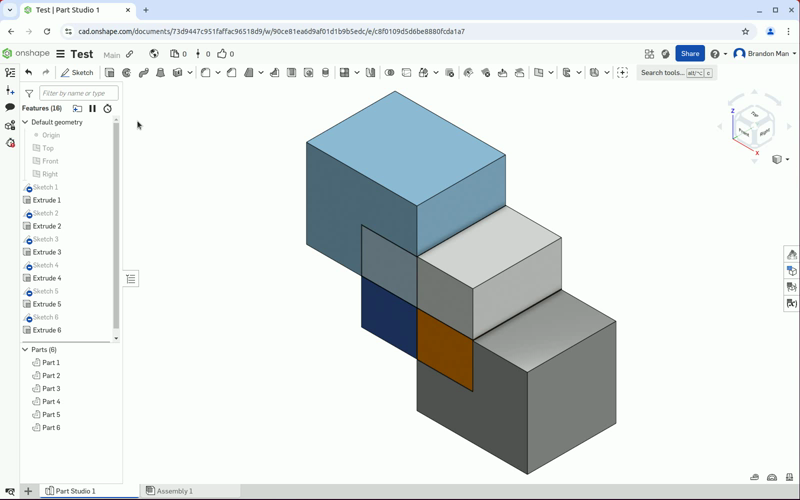
mouse_move(69, 189)
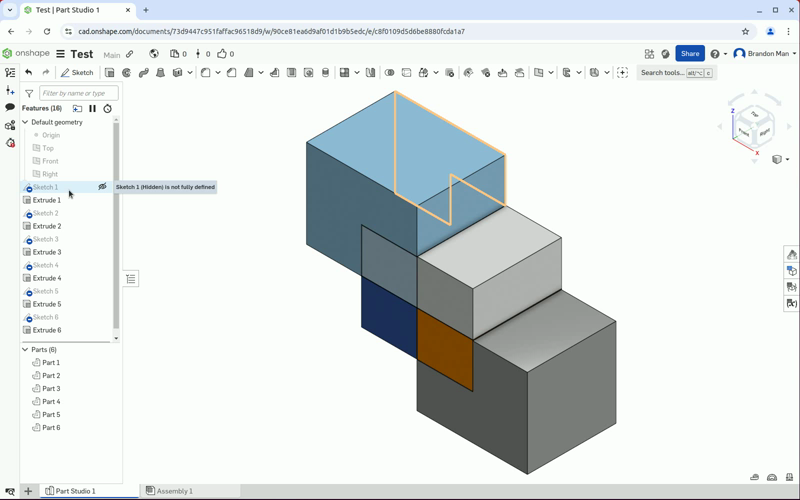
click(69, 189)